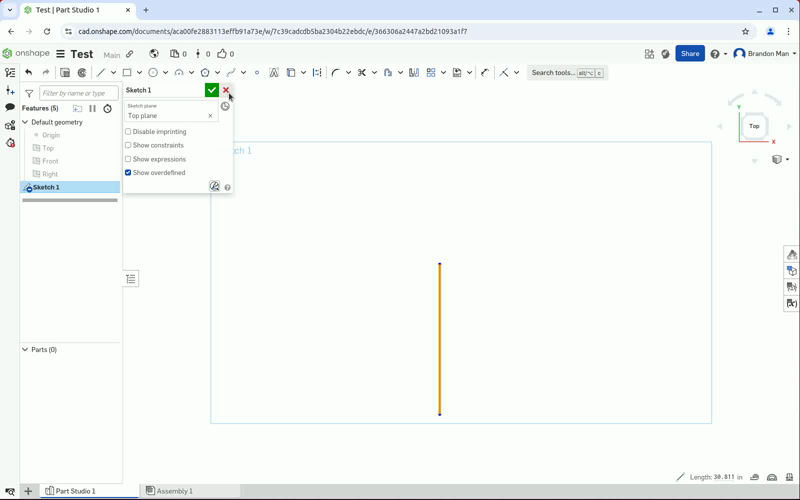
key(shift+h)
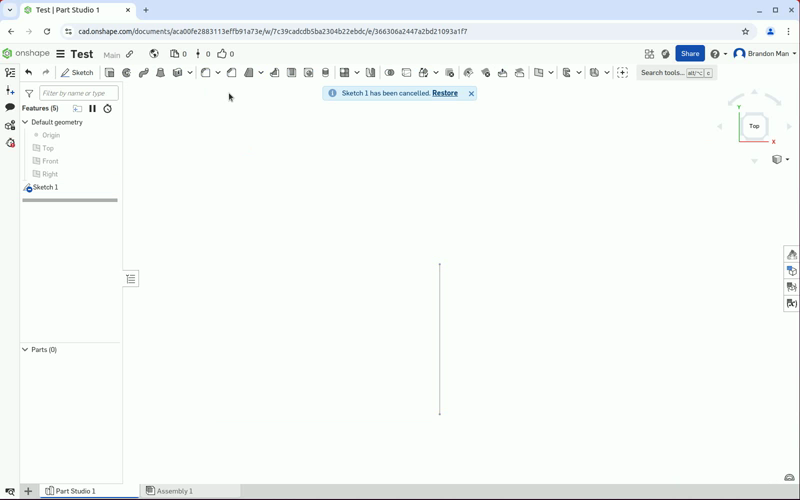
key(shift+s)
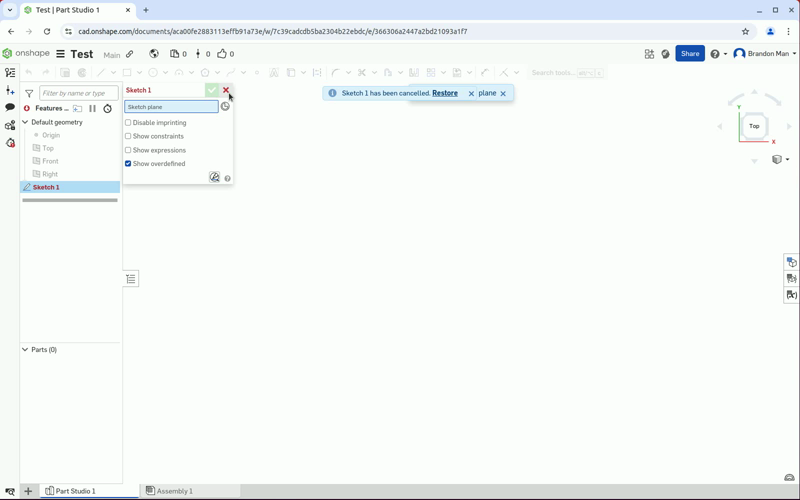
mouse_move(73, 150)
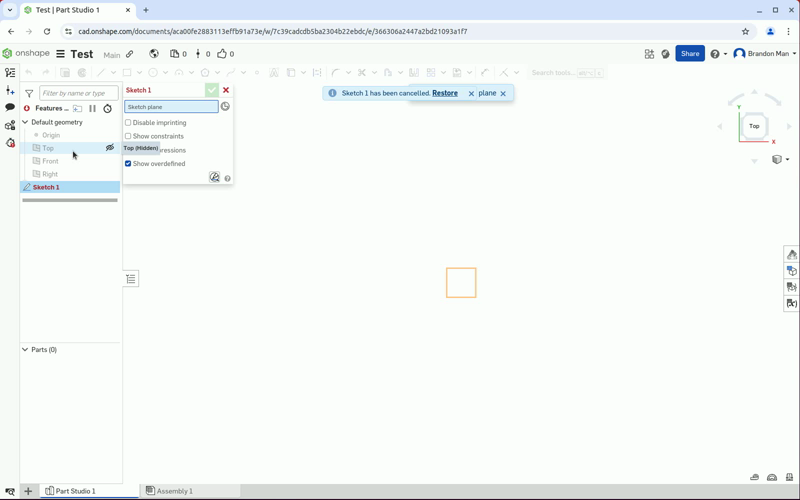
click(73, 150)
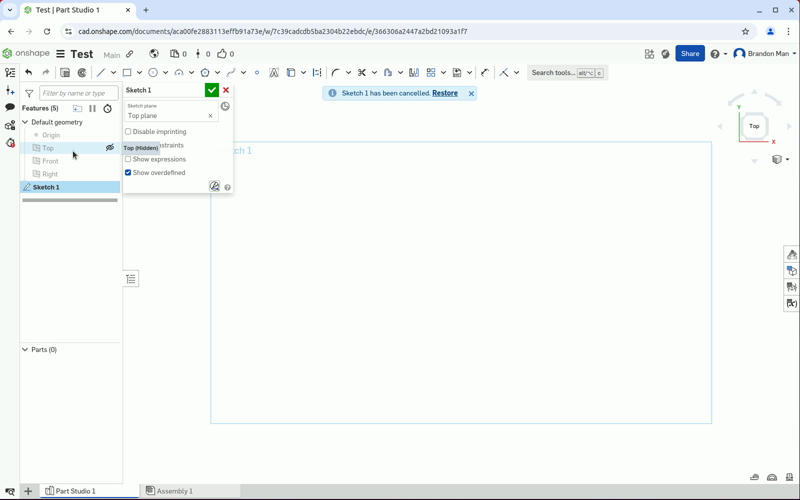
mouse_move(73, 352)
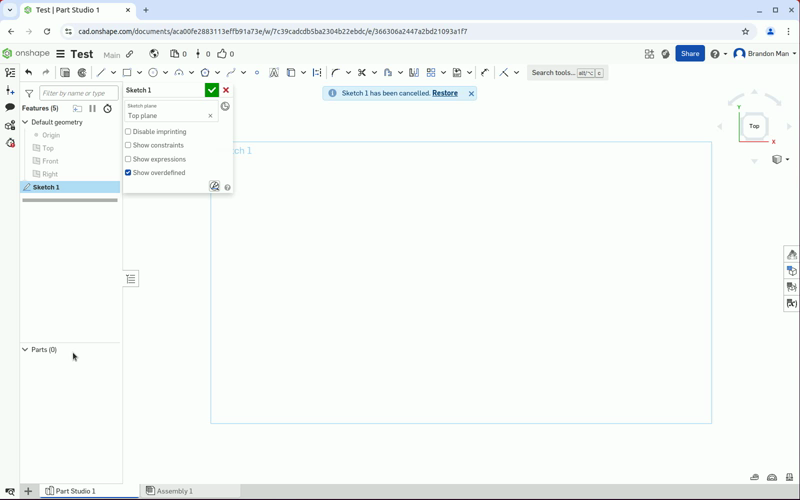
key(y)
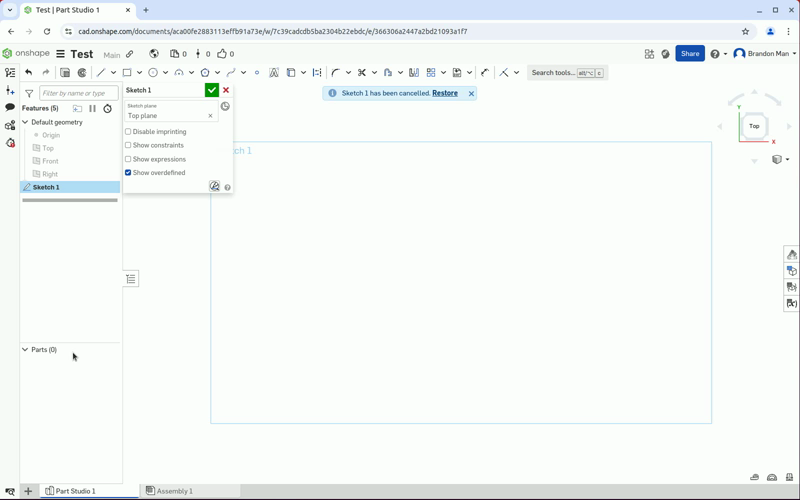
key(l)
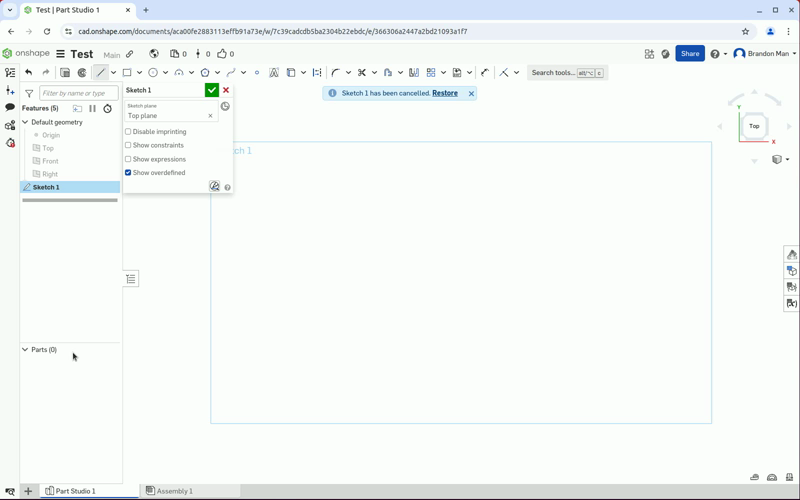
key_down(shift)
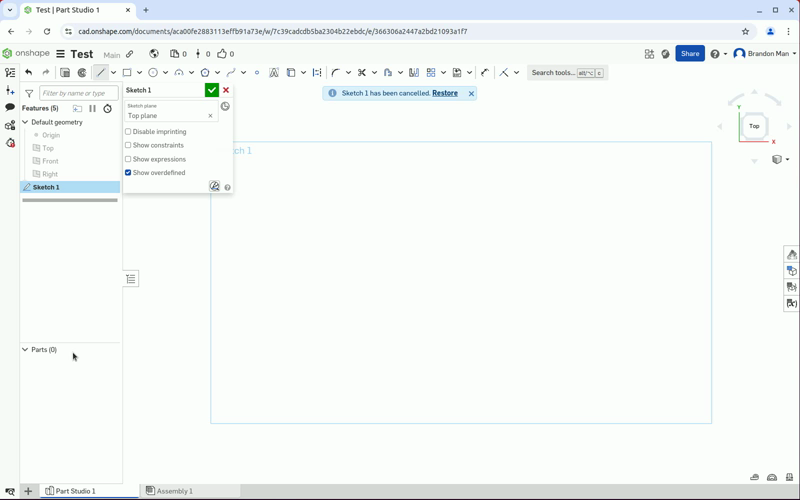
mouse_move(356, 290)
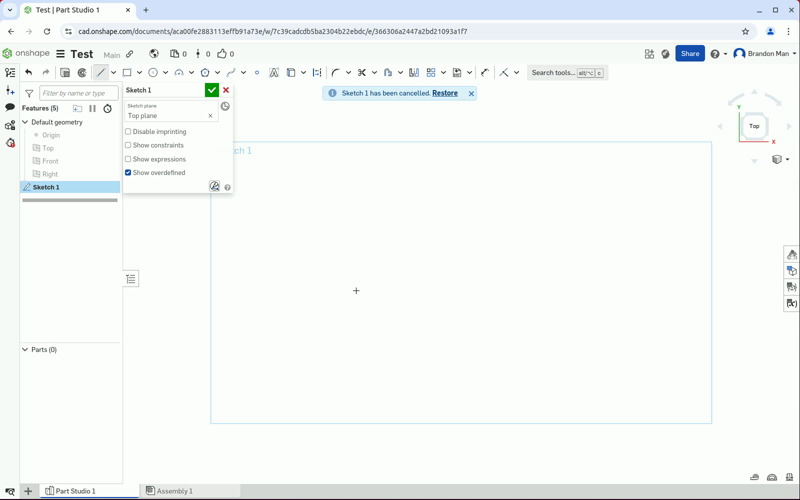
click(356, 290)
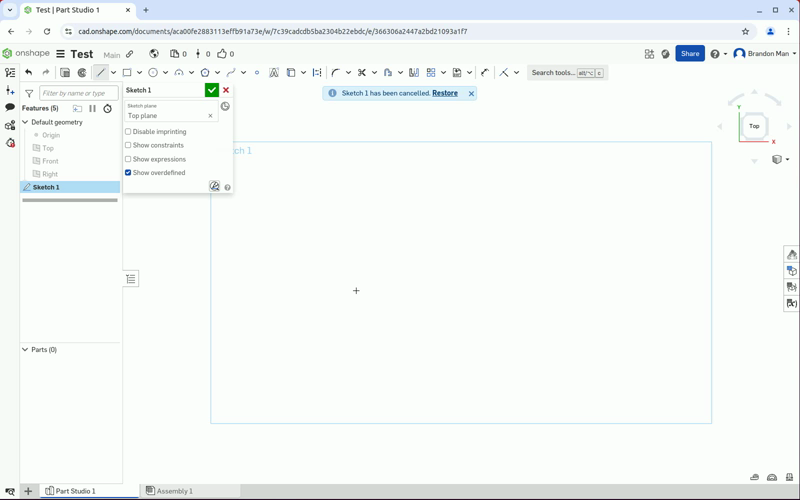
key_up(shift)
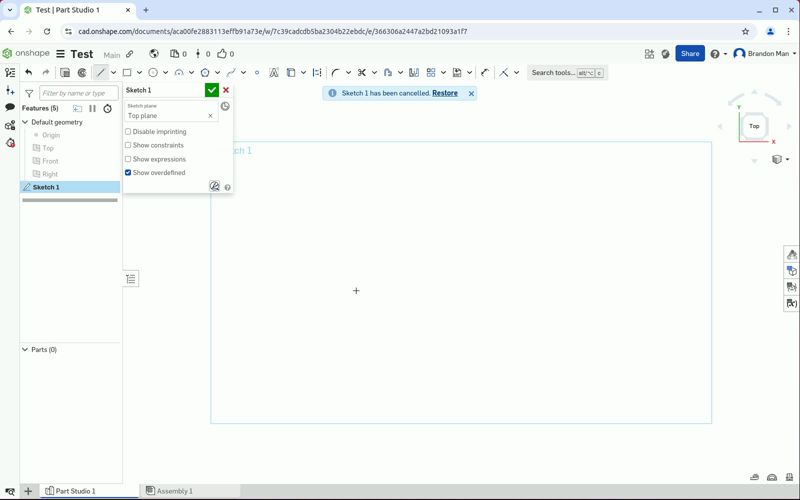
key_down(shift)
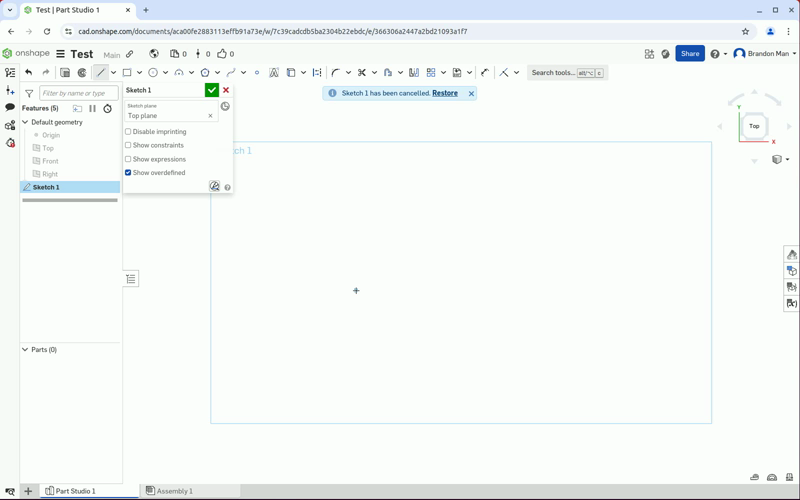
mouse_move(386, 290)
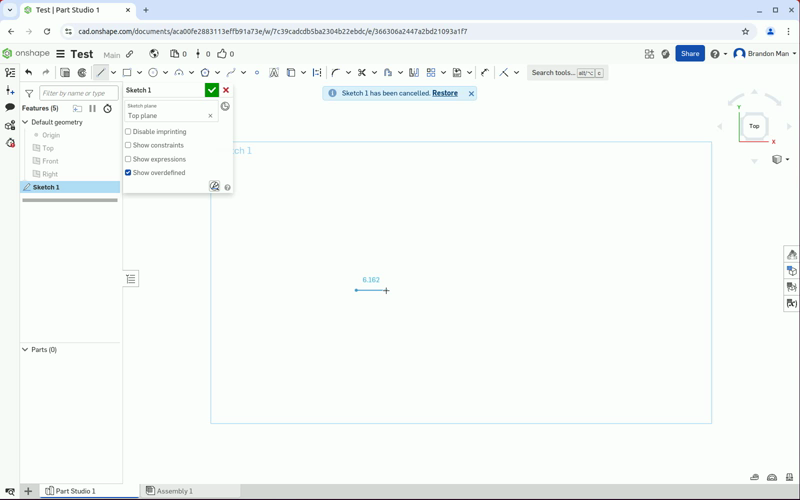
mouse_move(367, 290)
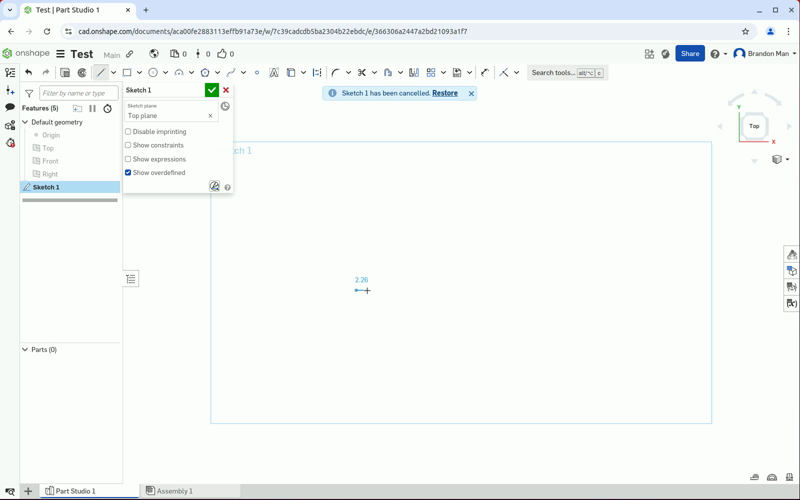
click(367, 290)
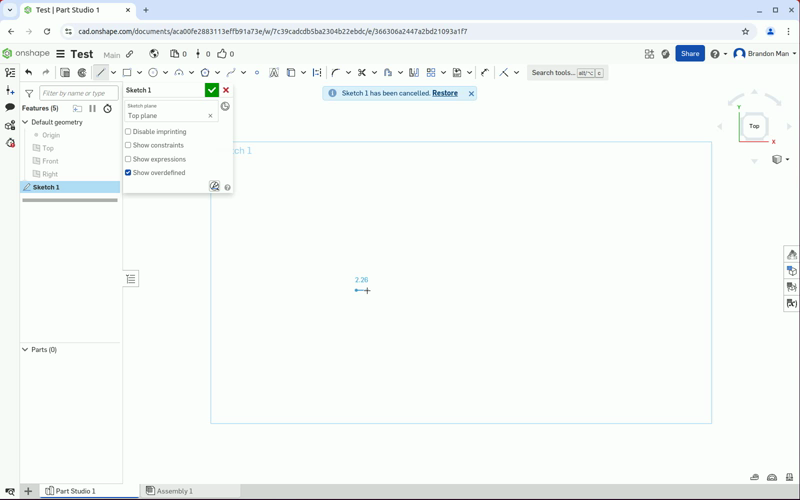
key_up(shift)
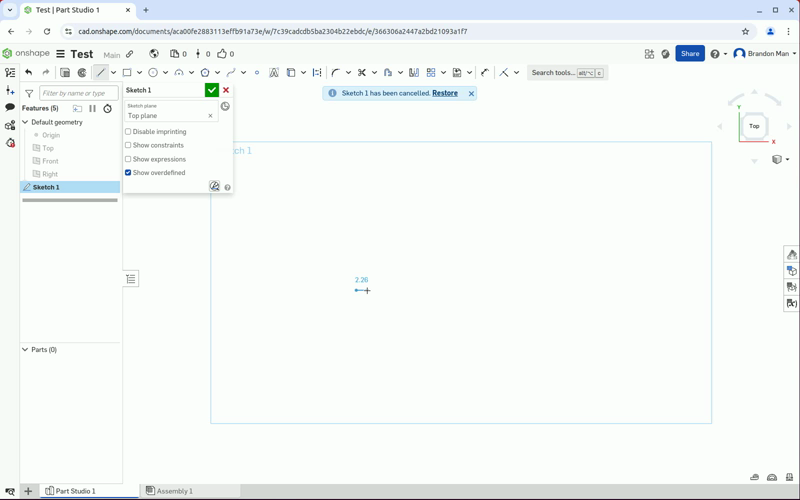
key_down(shift)
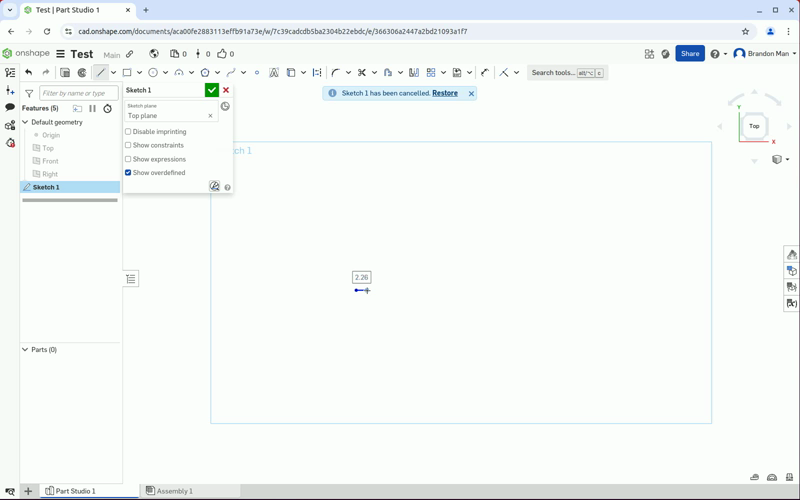
mouse_move(397, 290)
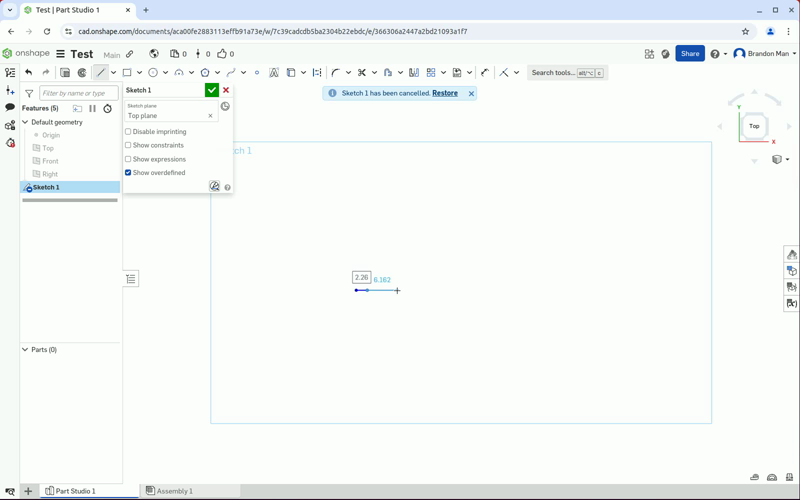
mouse_move(367, 257)
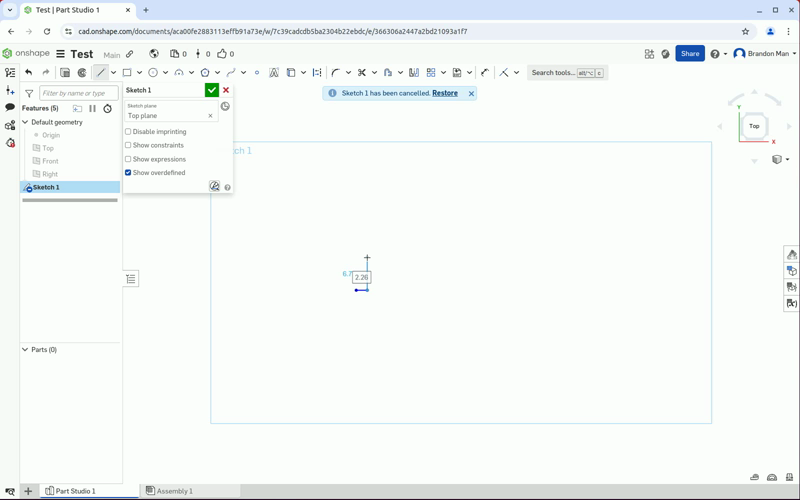
click(367, 257)
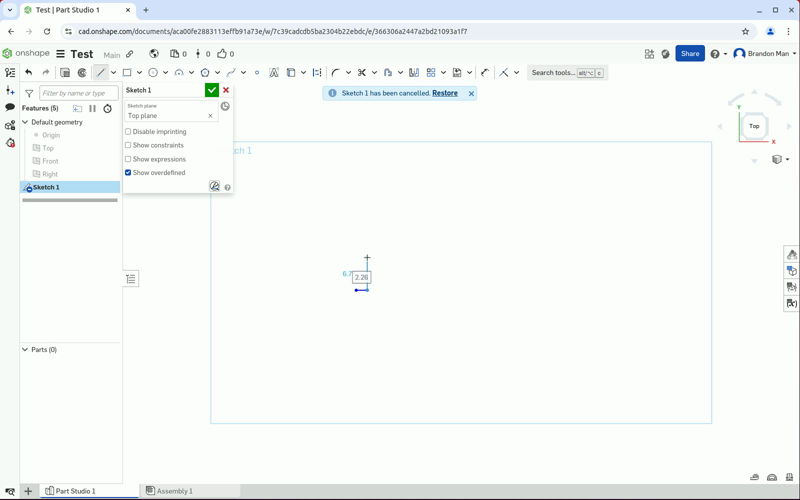
key_up(shift)
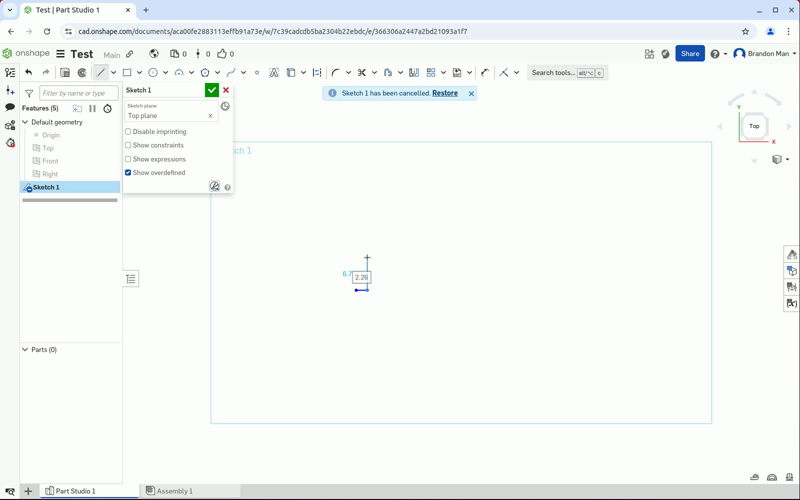
key_down(shift)
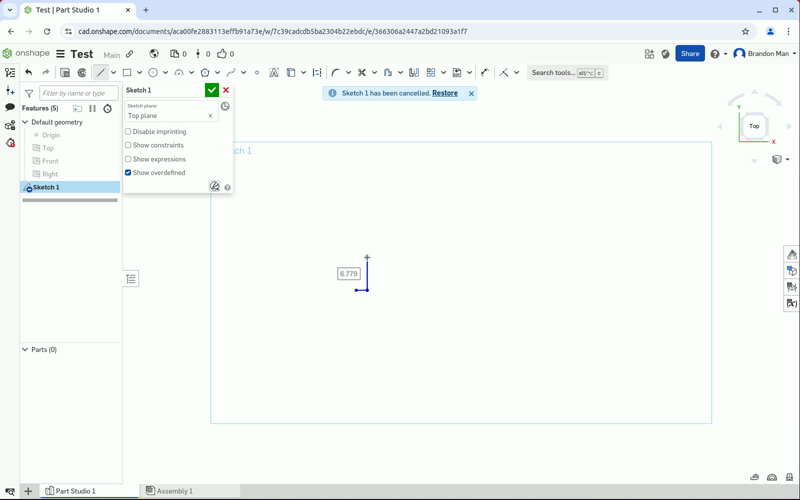
mouse_move(397, 257)
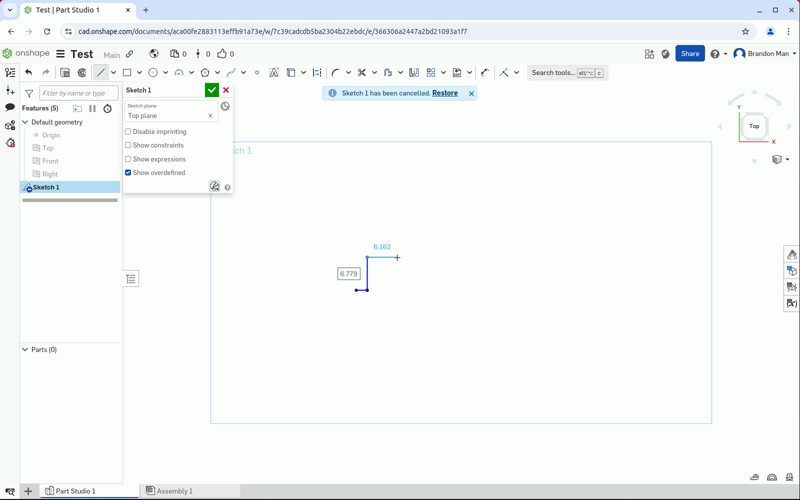
mouse_move(356, 257)
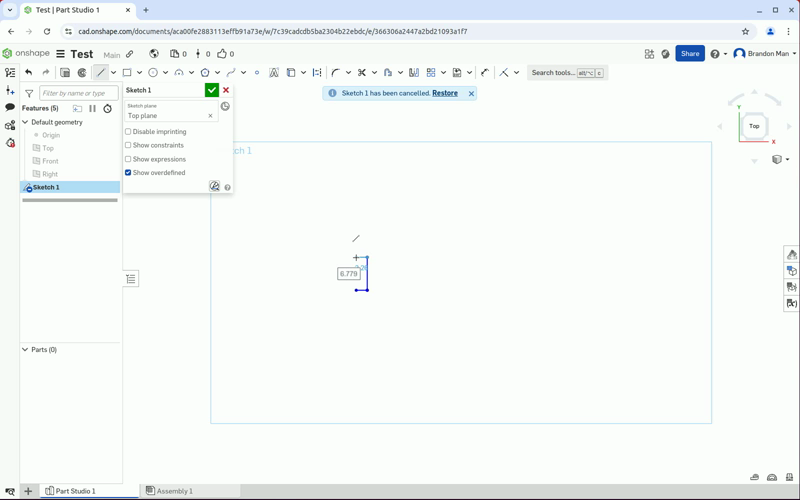
click(356, 257)
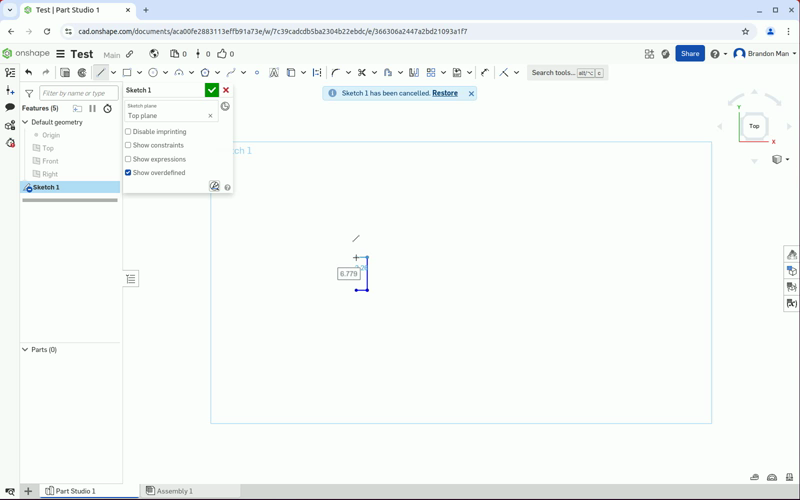
key_up(shift)
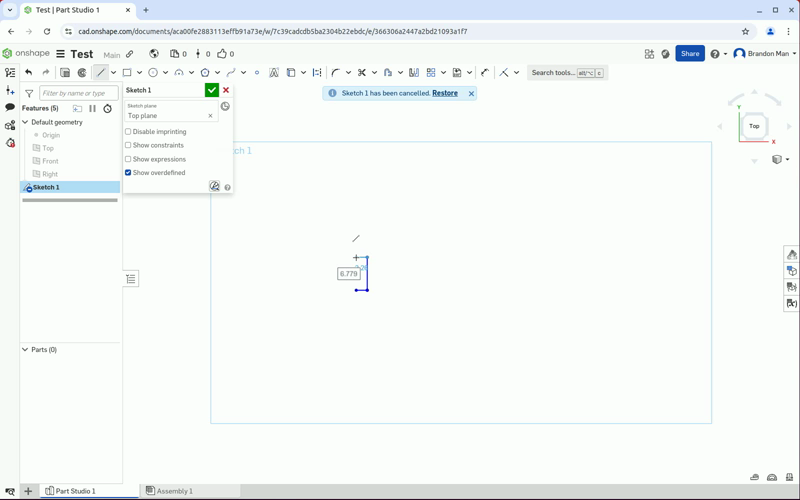
mouse_move(386, 257)
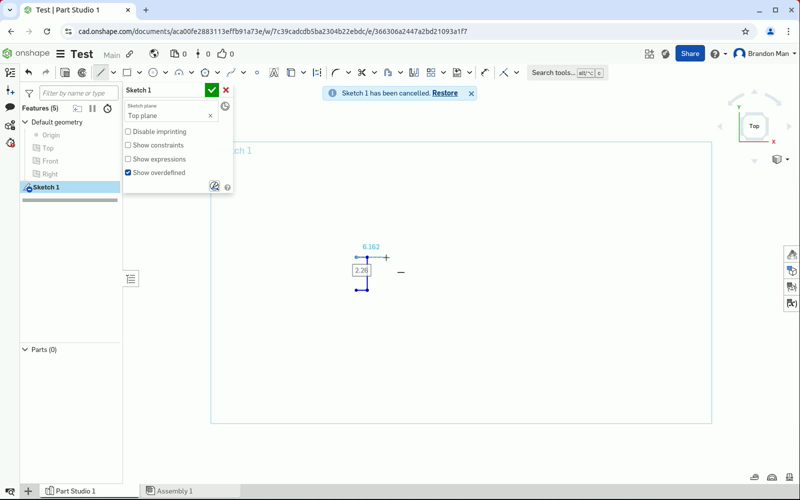
key_down(shift)
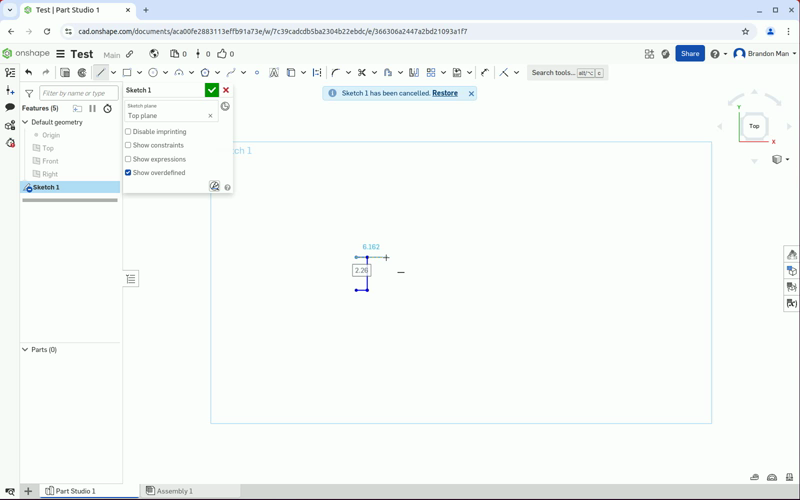
mouse_move(356, 290)
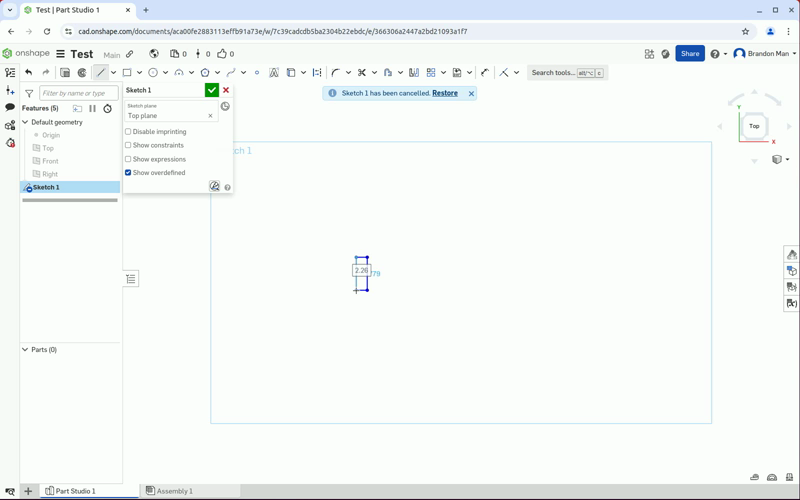
key_up(shift)
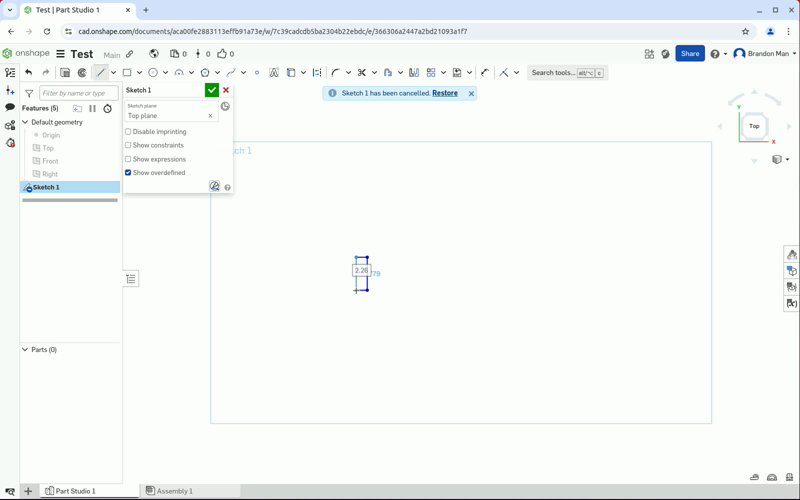
click(356, 290)
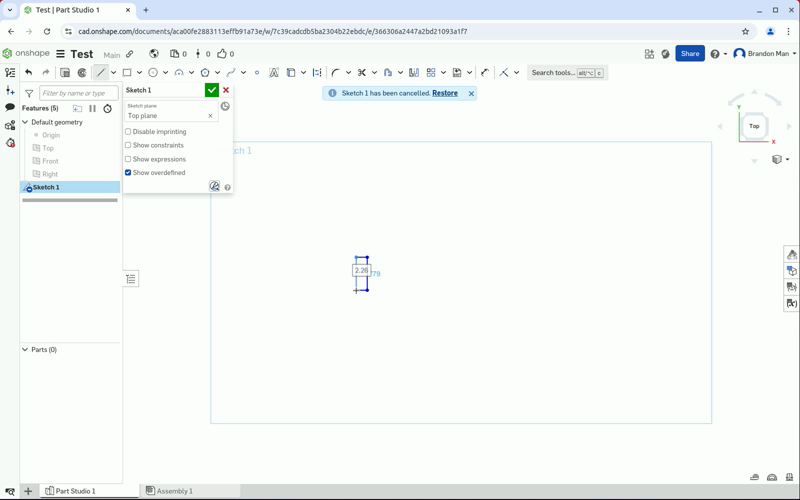
key(esc)
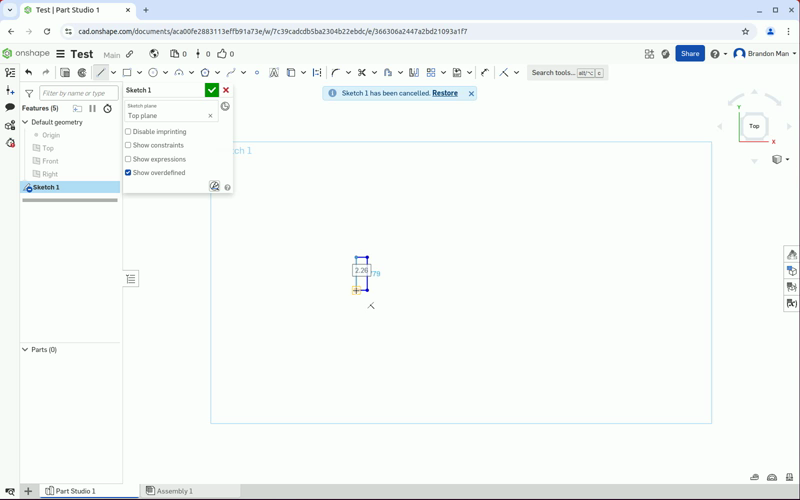
mouse_move(366, 261)
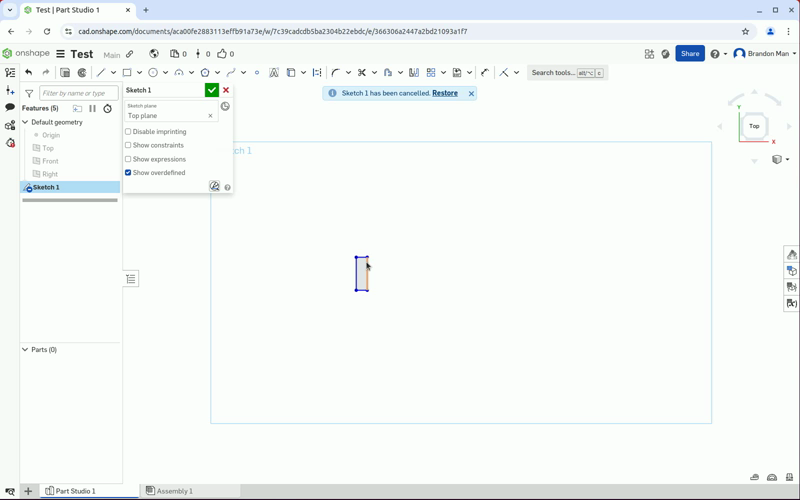
scroll(6)
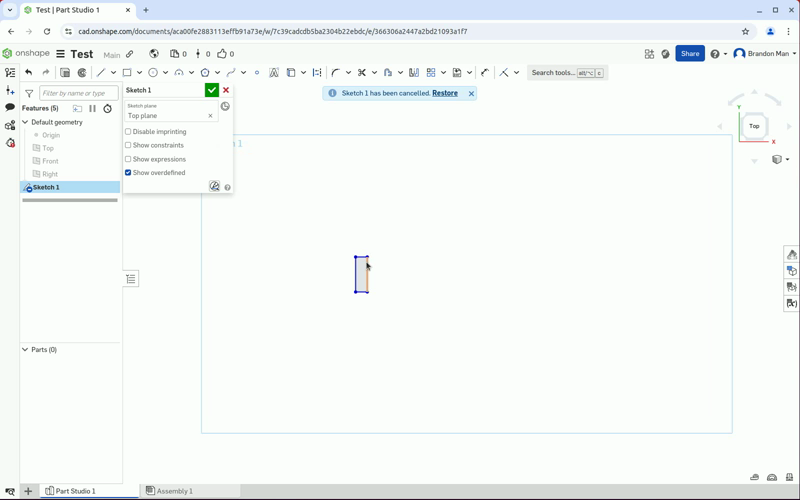
scroll(6)
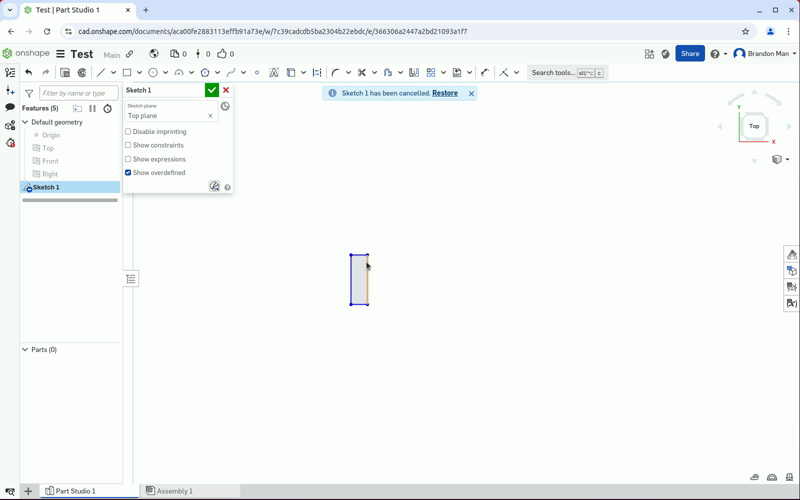
scroll(6)
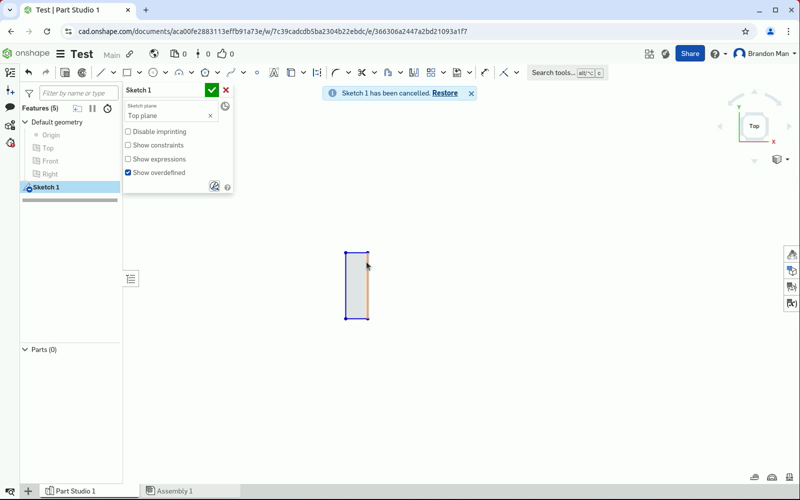
scroll(6)
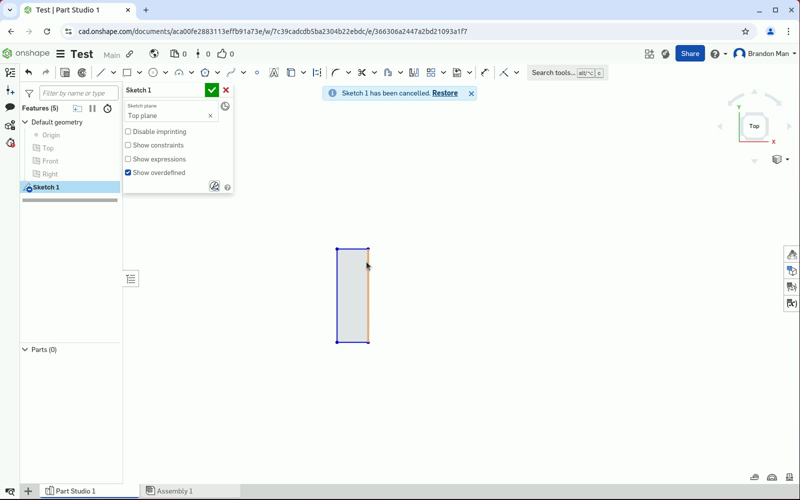
scroll(6)
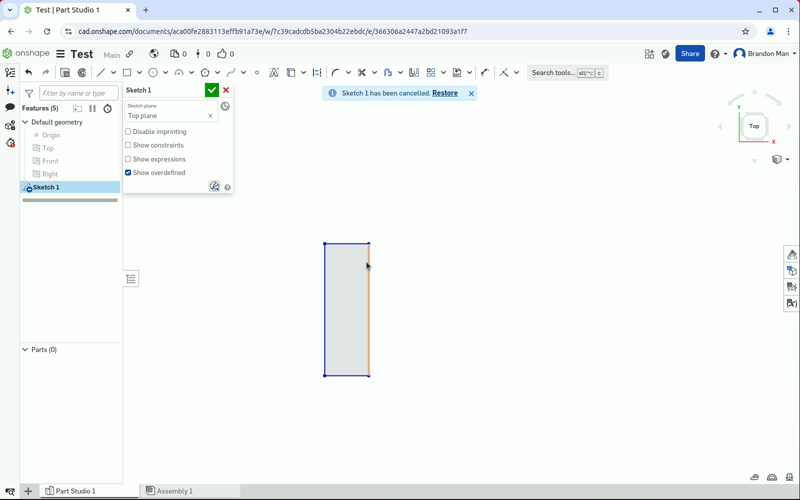
scroll(6)
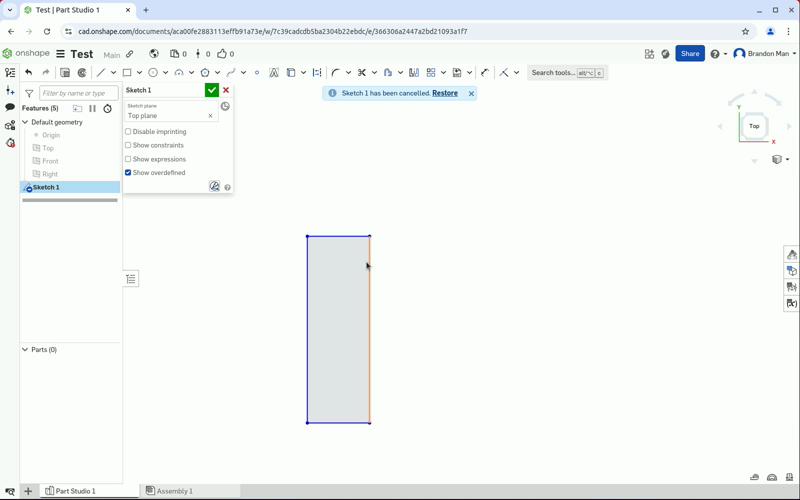
scroll(6)
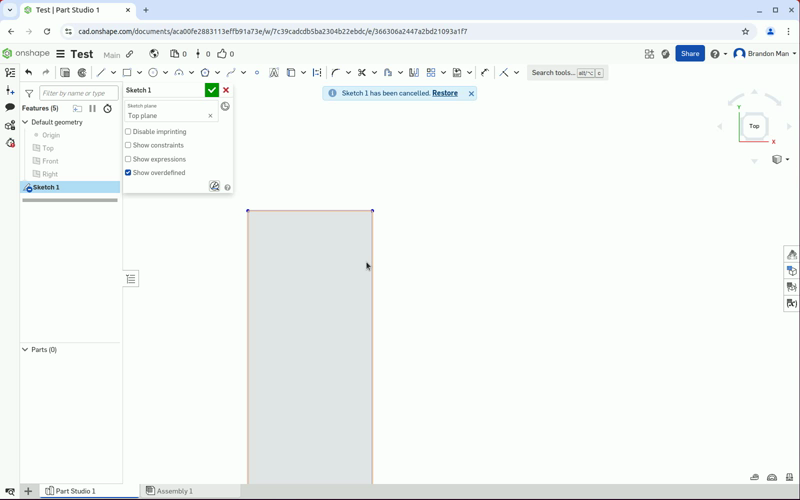
click(366, 261)
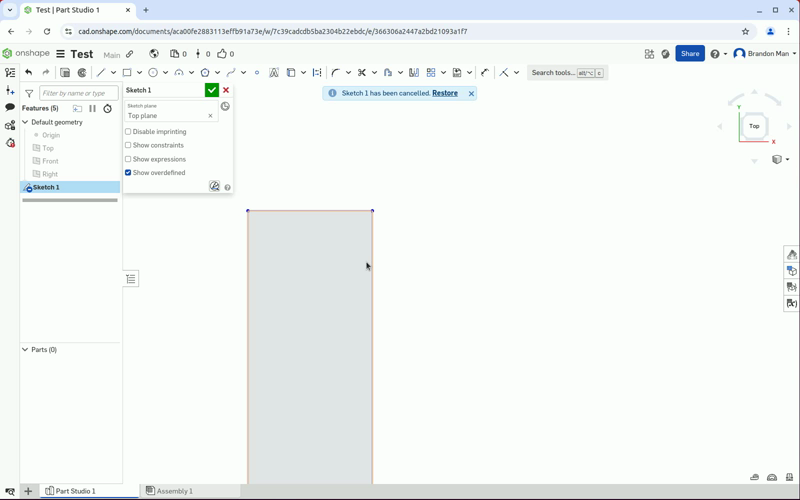
scroll(-6)
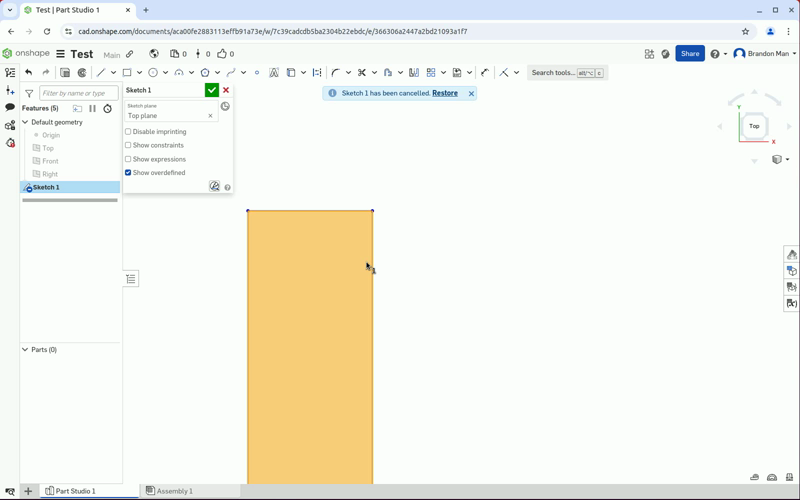
scroll(-6)
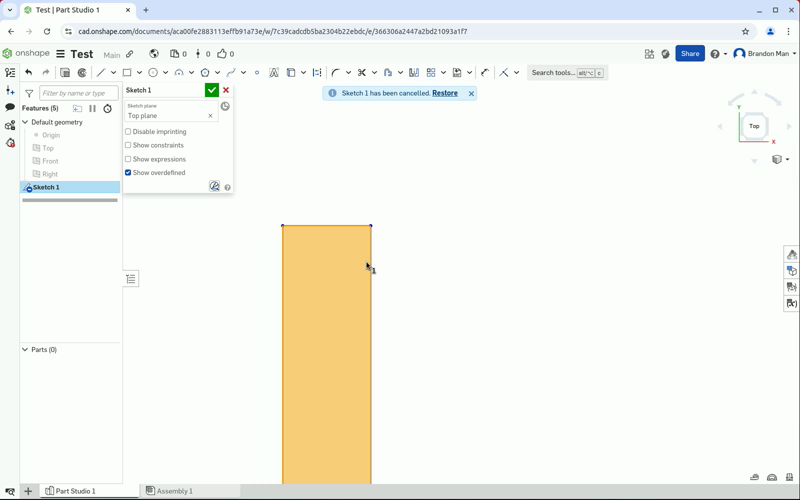
scroll(-6)
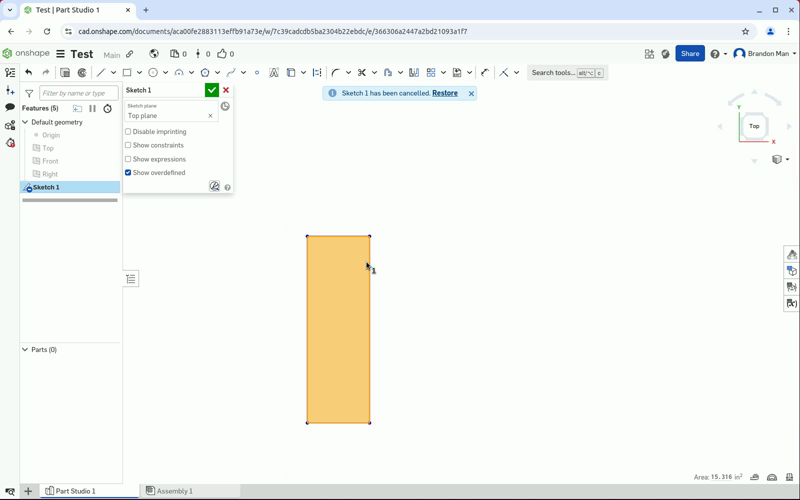
scroll(-6)
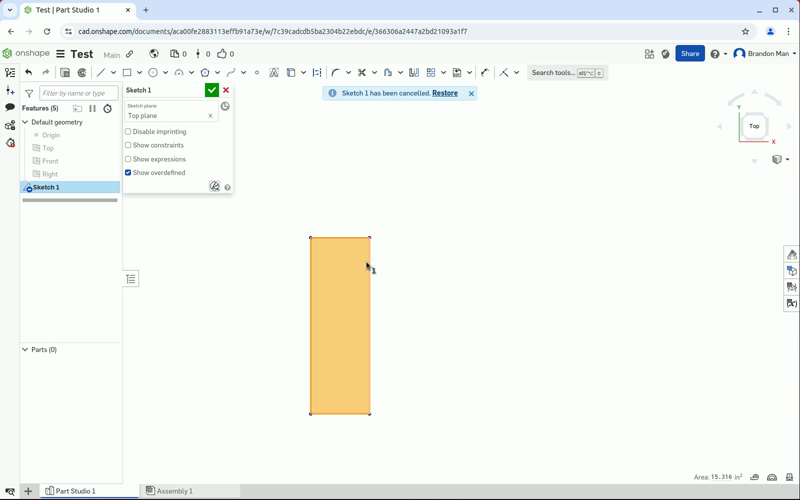
scroll(-6)
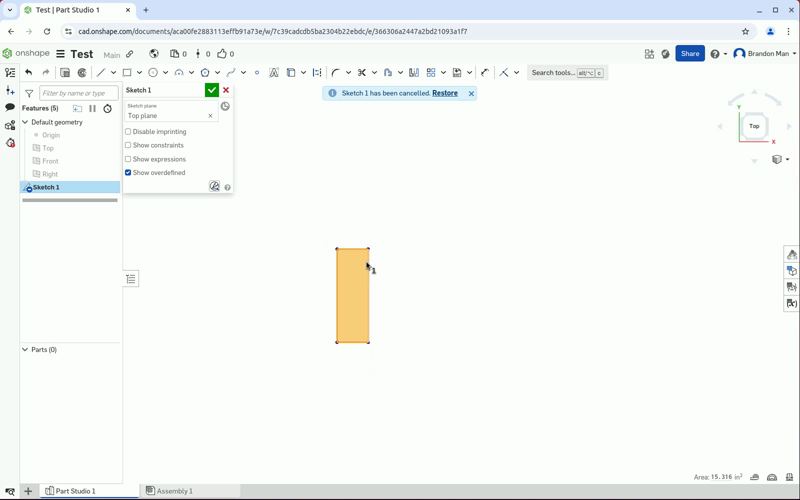
scroll(-6)
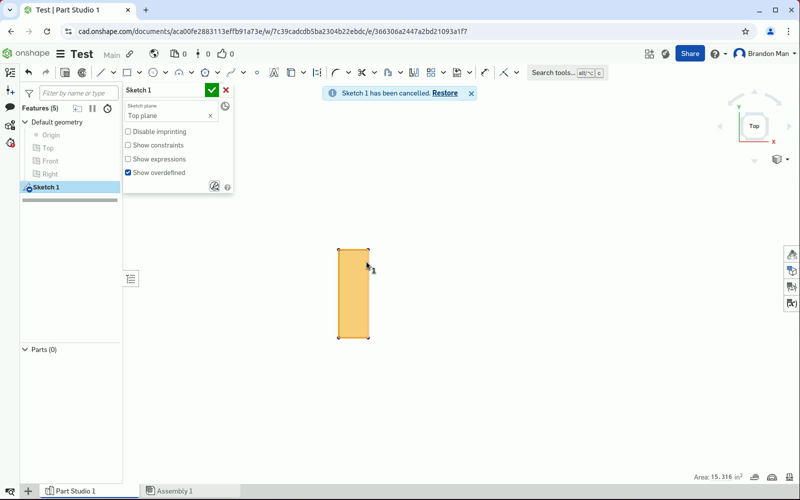
scroll(-6)
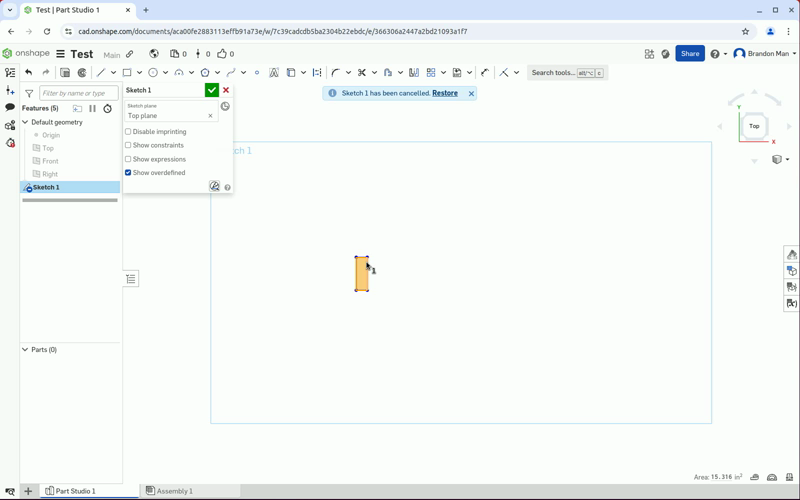
mouse_move(73, 352)
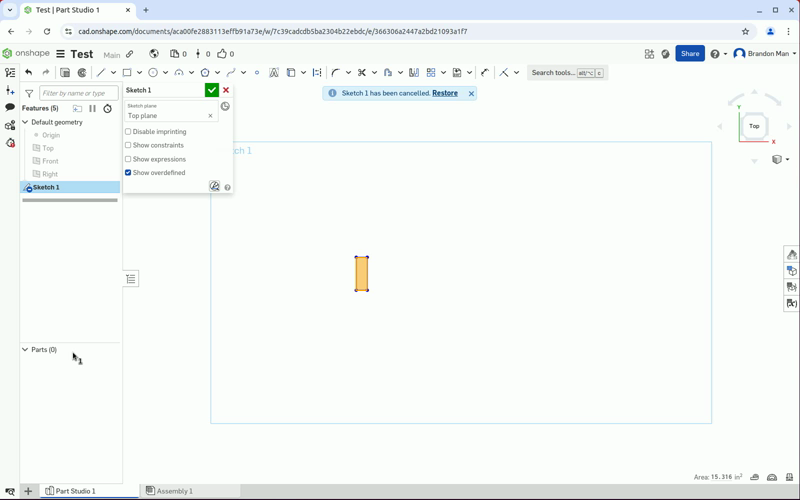
key(shift+y)
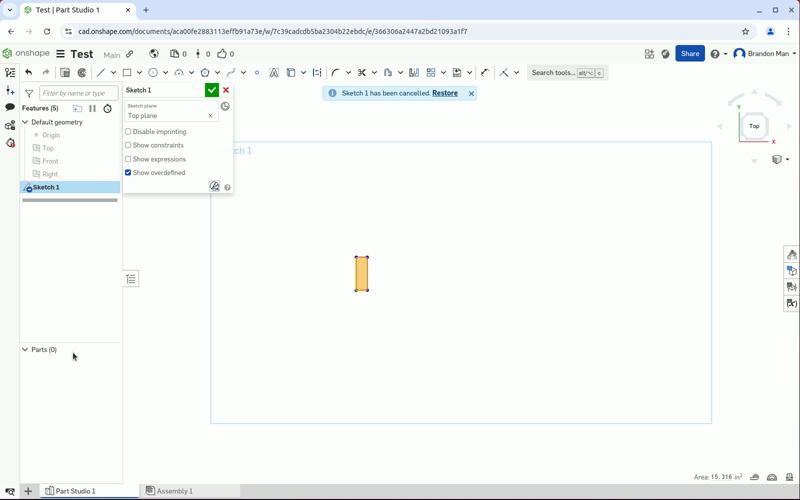
key(shift+e)
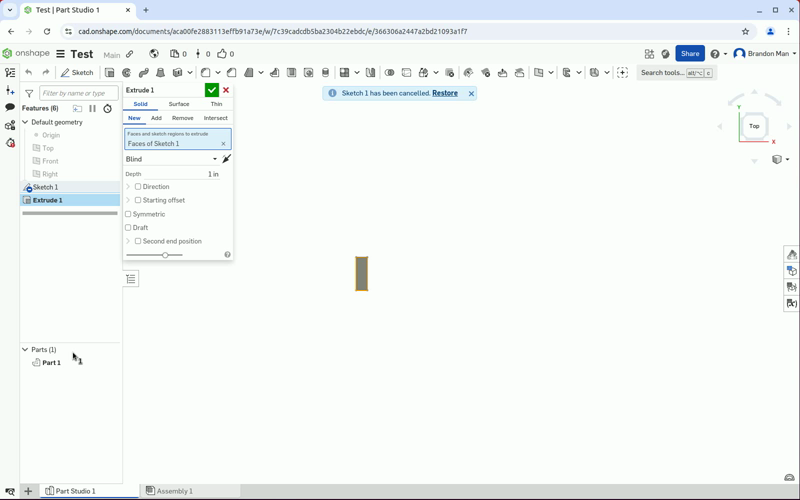
mouse_move(143, 106)
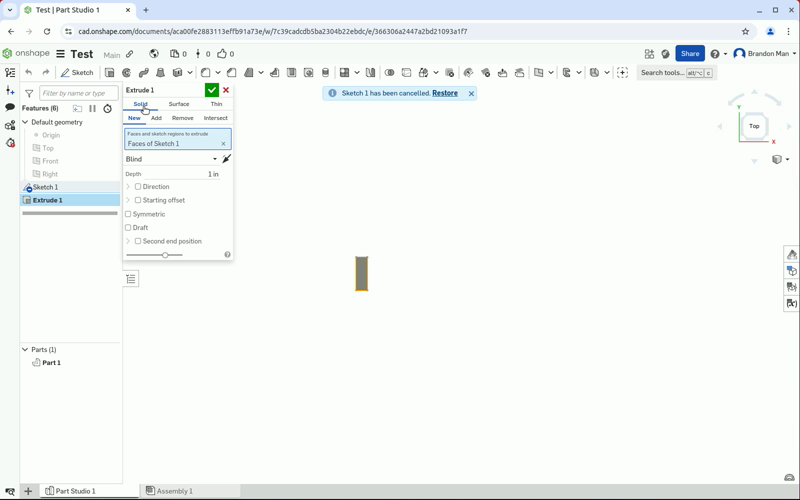
click(143, 106)
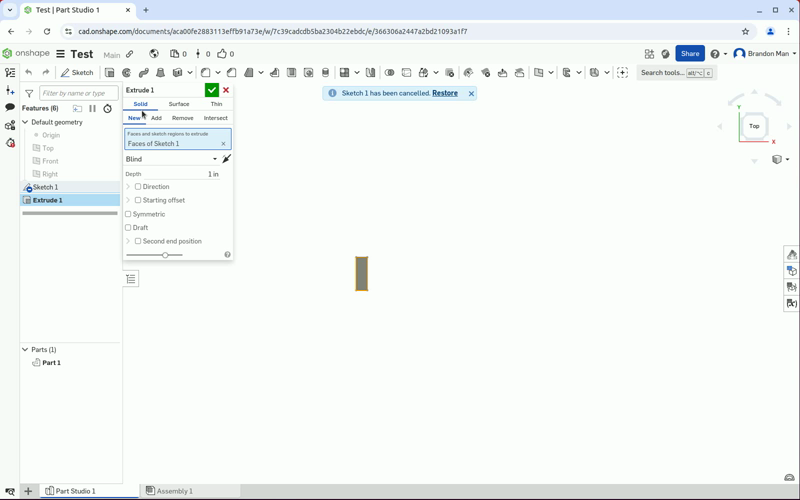
mouse_move(137, 120)
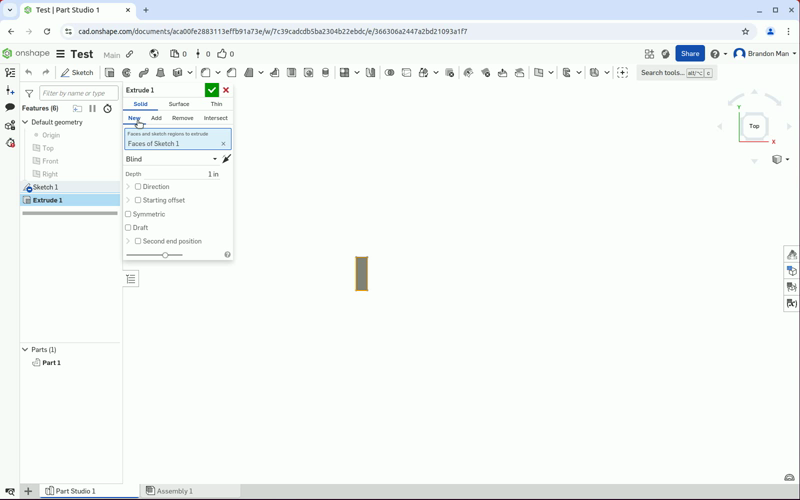
click(137, 120)
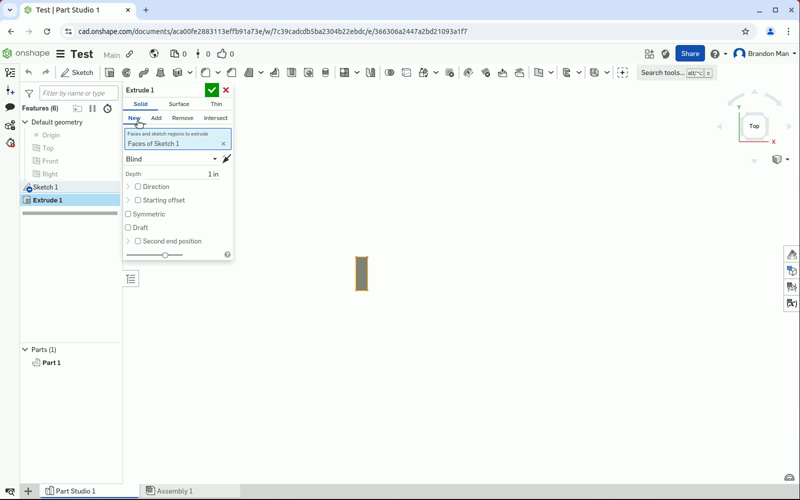
key(tab, 4)
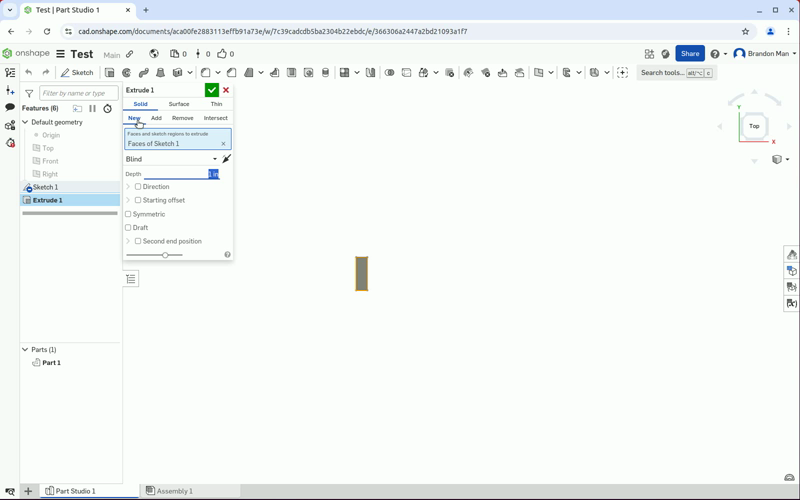
text(5.536)
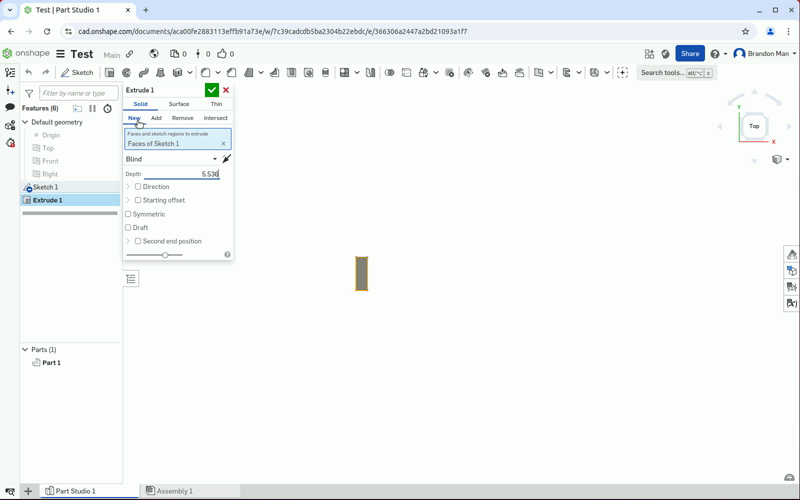
key(enter)
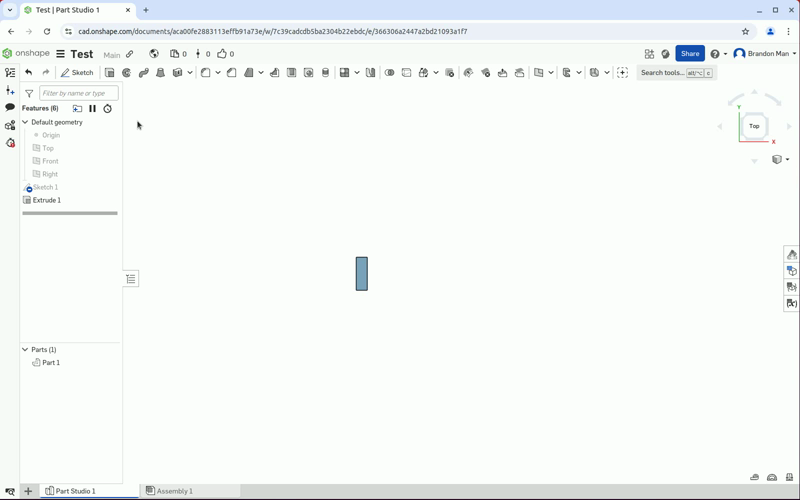
key(shift+h)
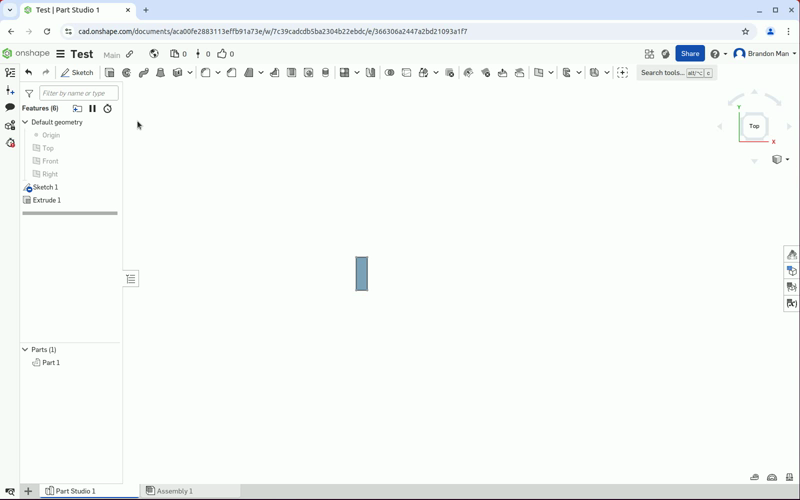
key(shift+h)
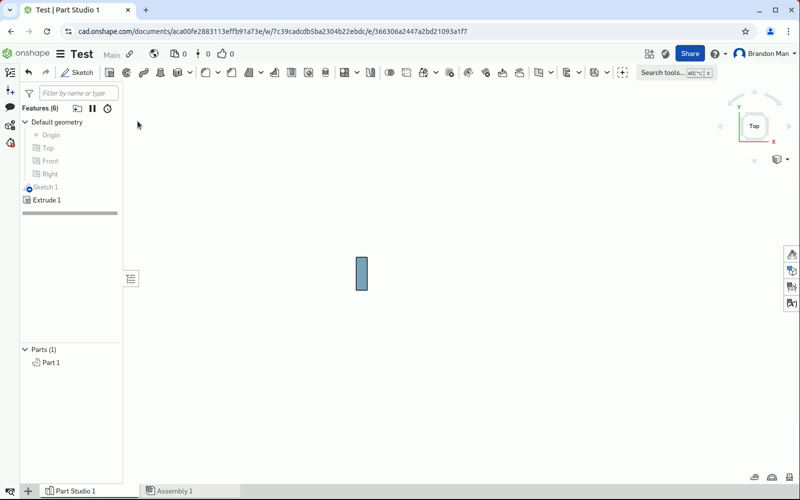
mouse_move(73, 189)
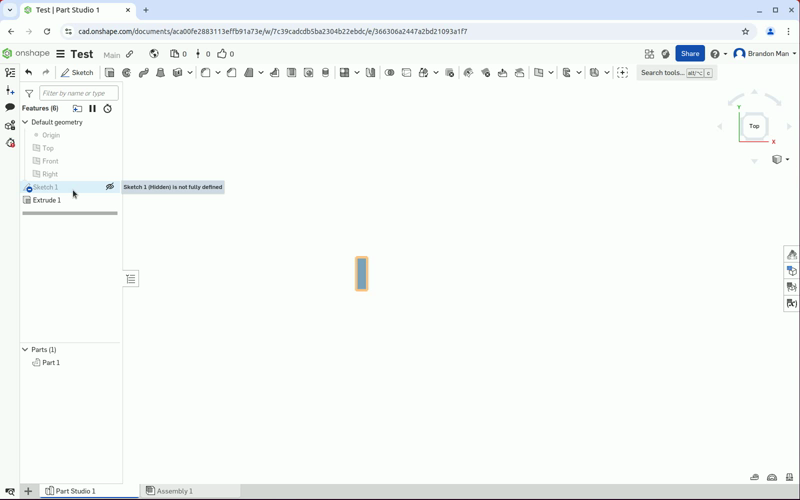
click(73, 189)
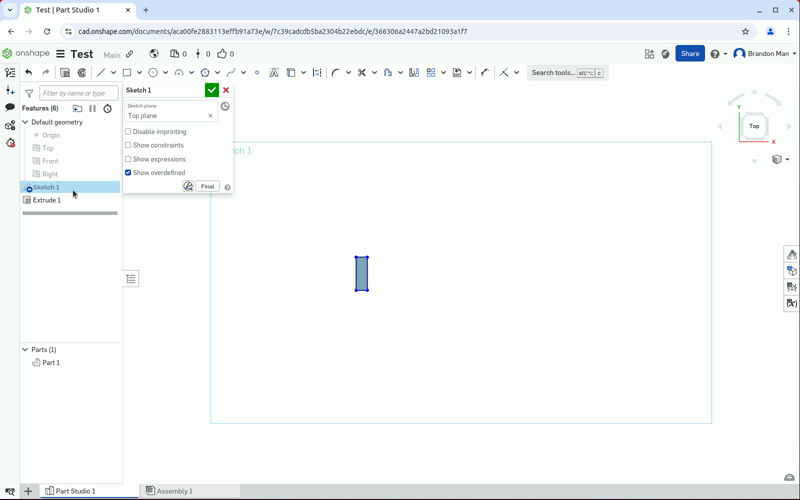
mouse_move(229, 92)
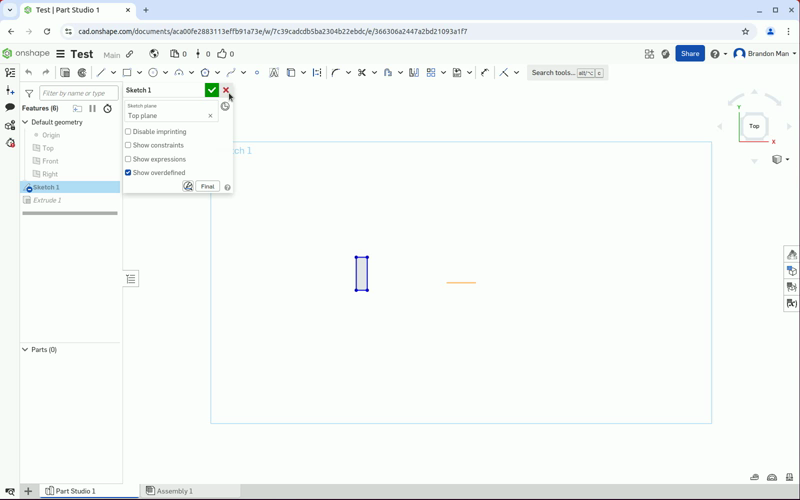
click(229, 92)
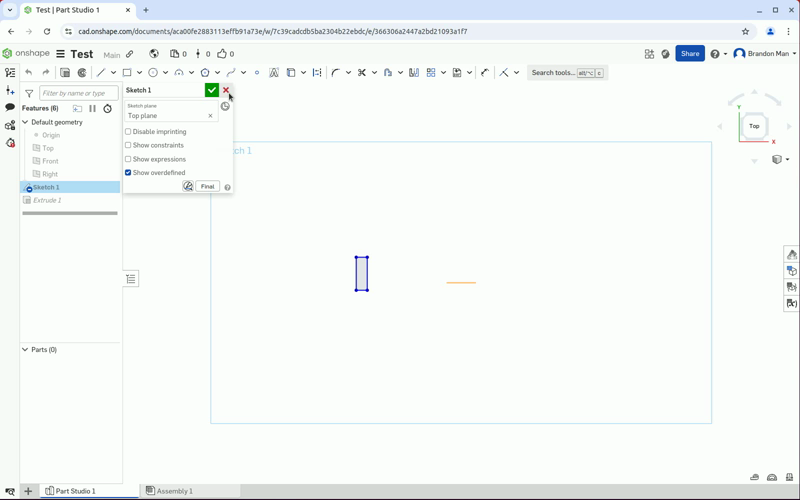
key(shift+s)
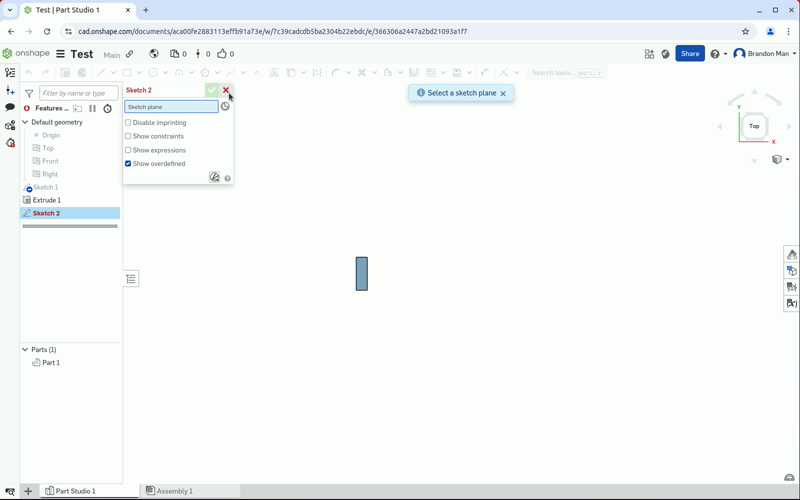
mouse_move(73, 150)
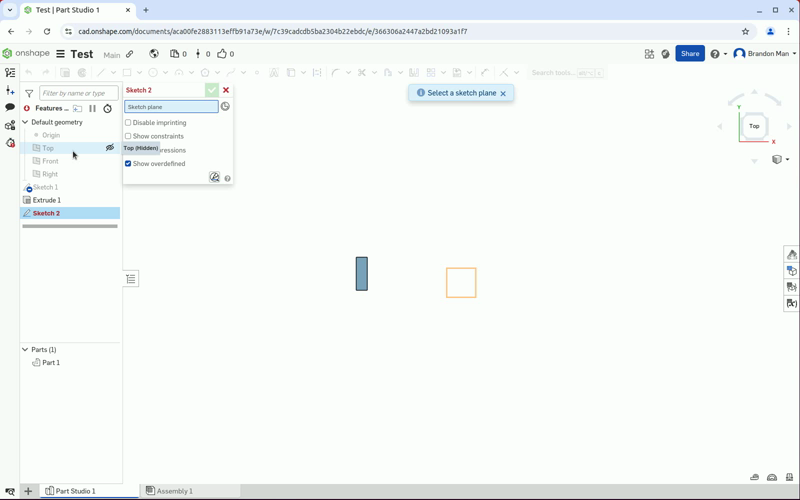
click(73, 150)
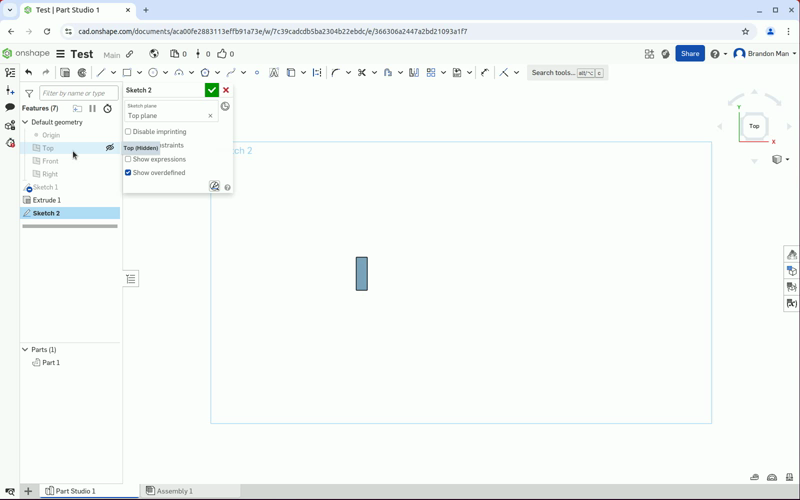
mouse_move(73, 352)
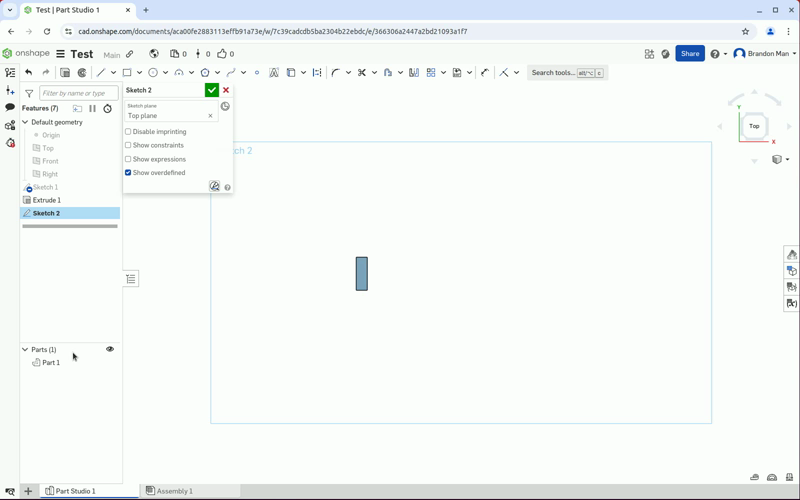
key(y)
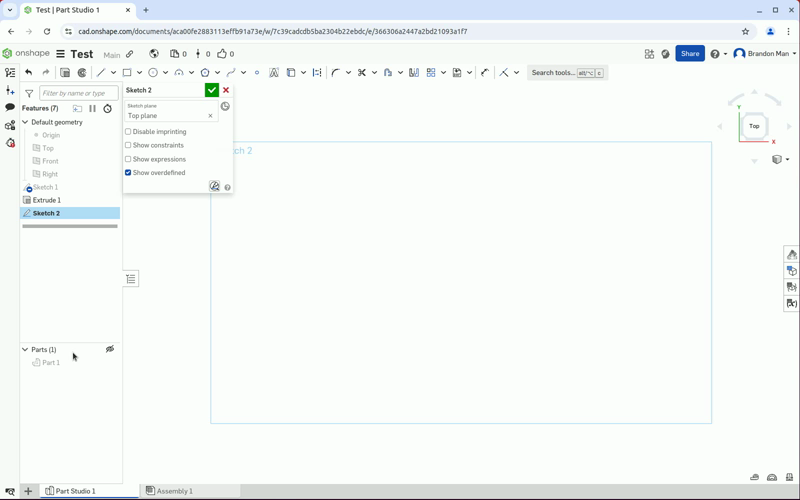
key(l)
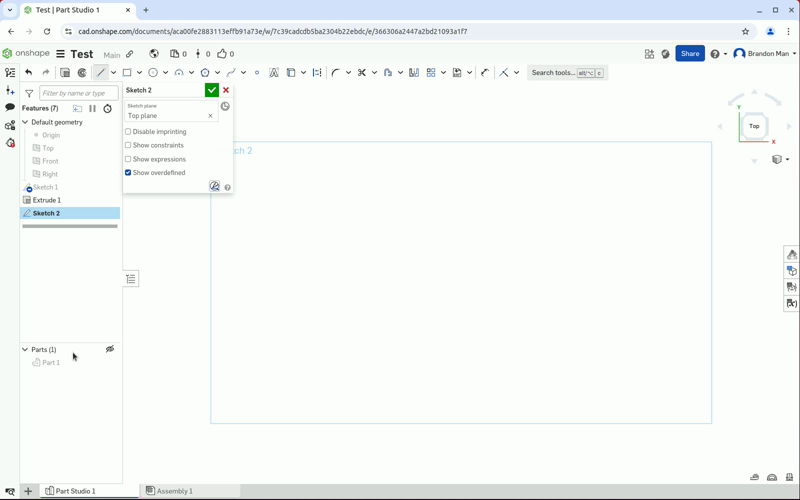
key_down(shift)
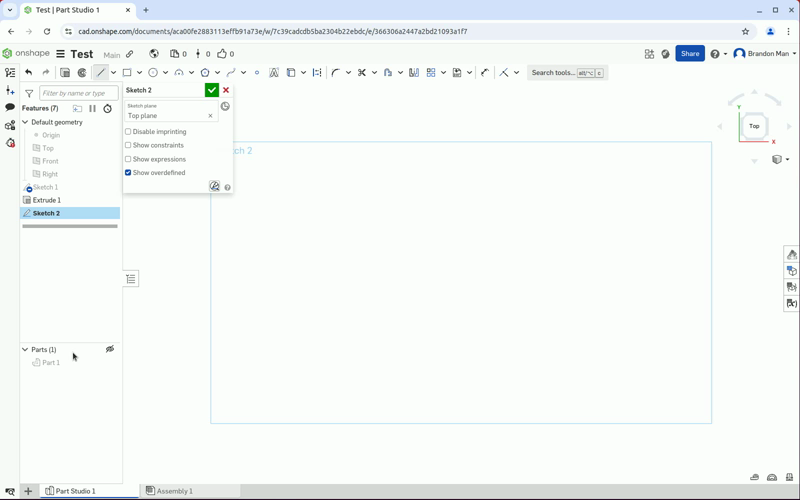
mouse_move(383, 274)
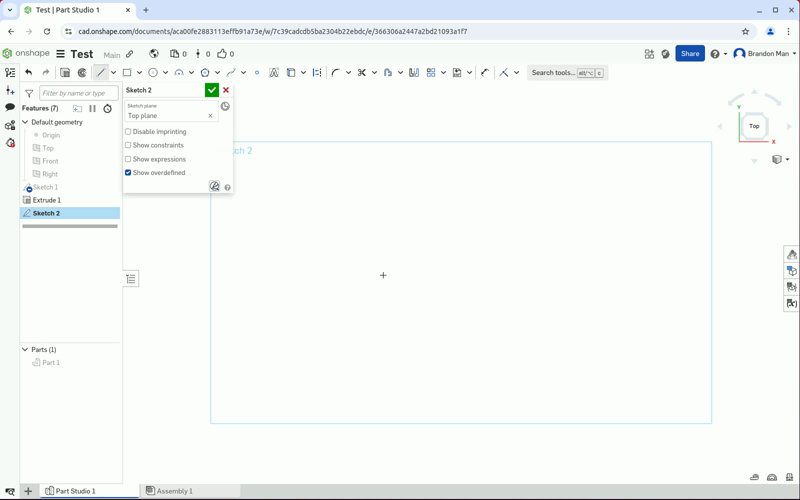
click(383, 274)
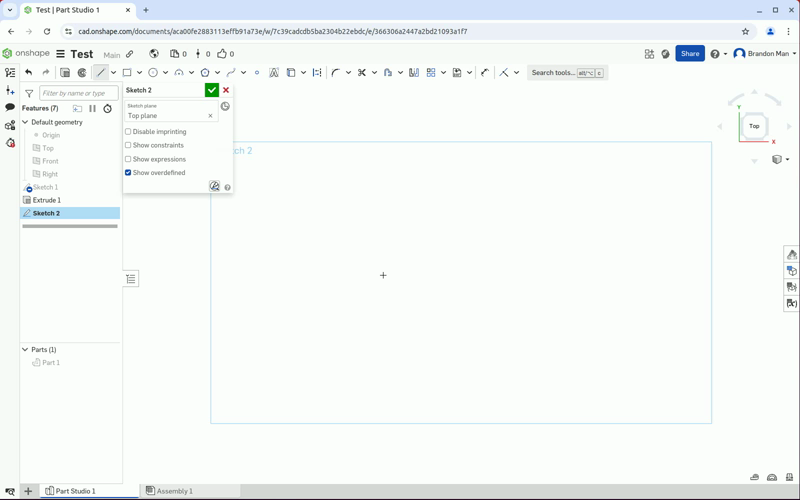
key_up(shift)
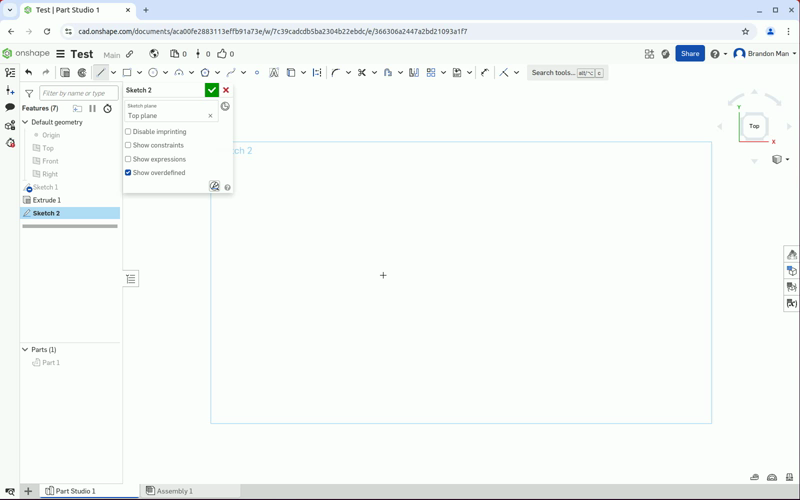
key_down(shift)
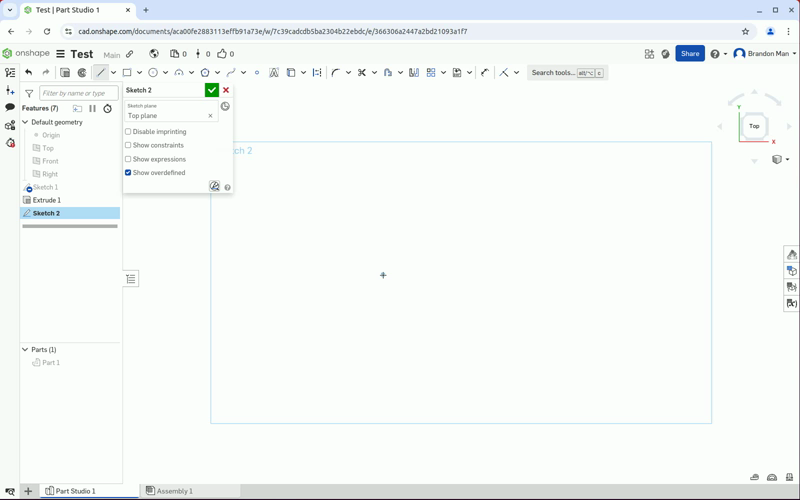
mouse_move(413, 274)
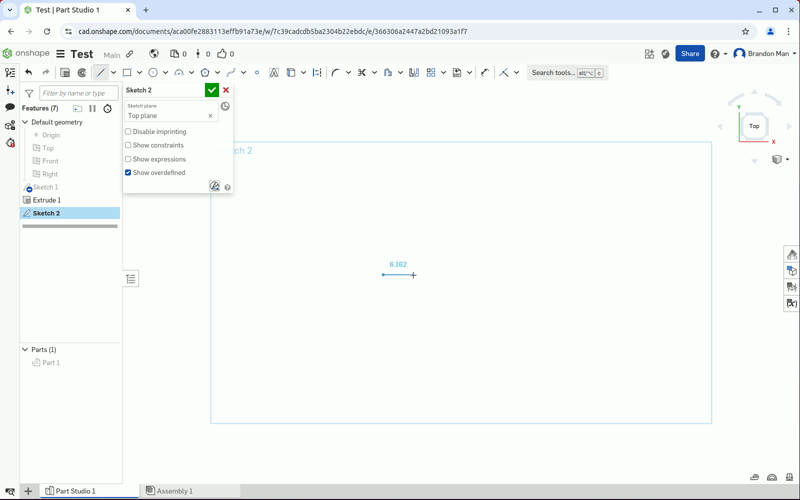
mouse_move(392, 274)
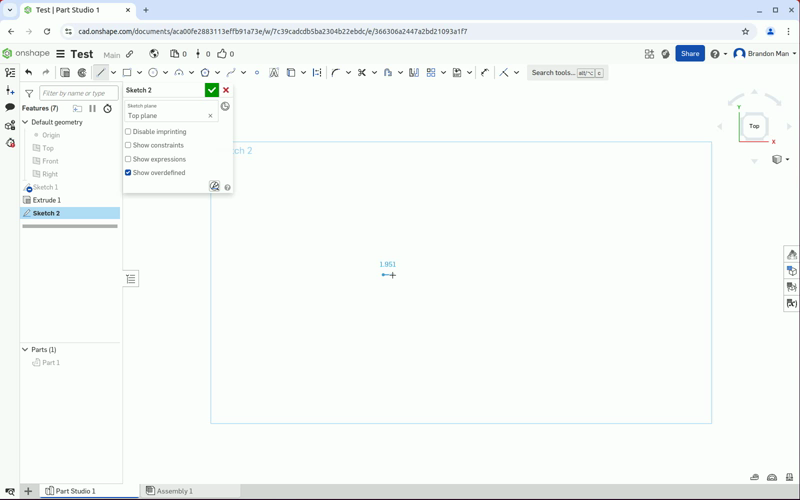
click(392, 274)
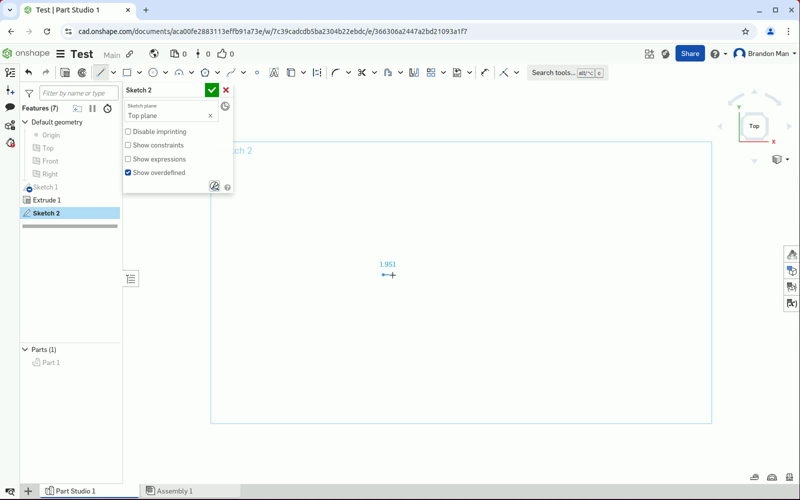
key_up(shift)
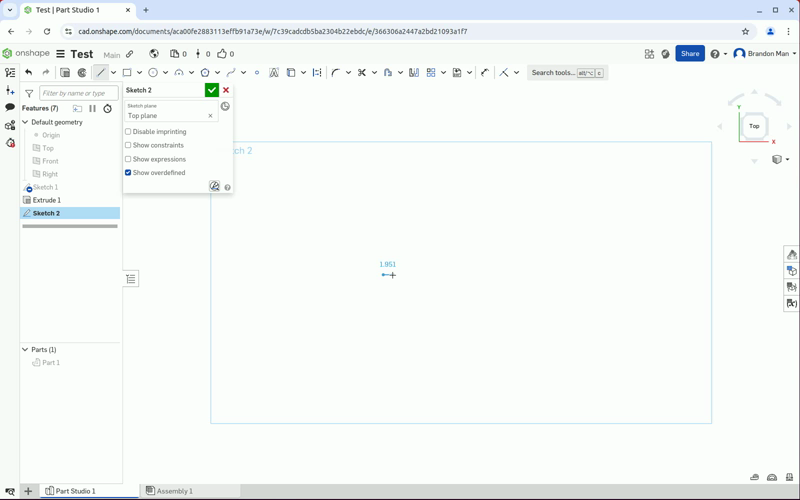
key_down(shift)
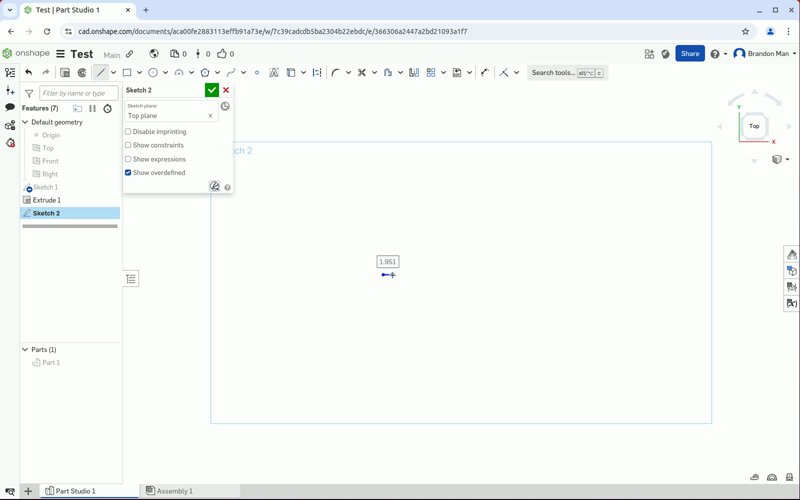
mouse_move(422, 274)
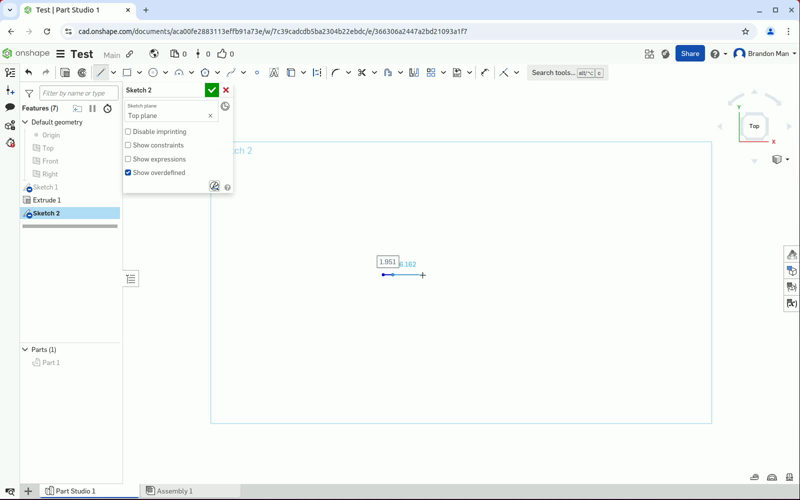
mouse_move(392, 257)
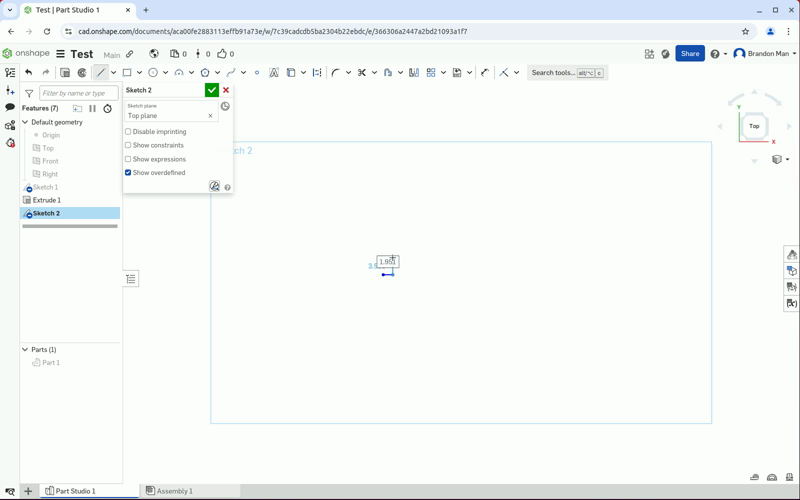
click(392, 257)
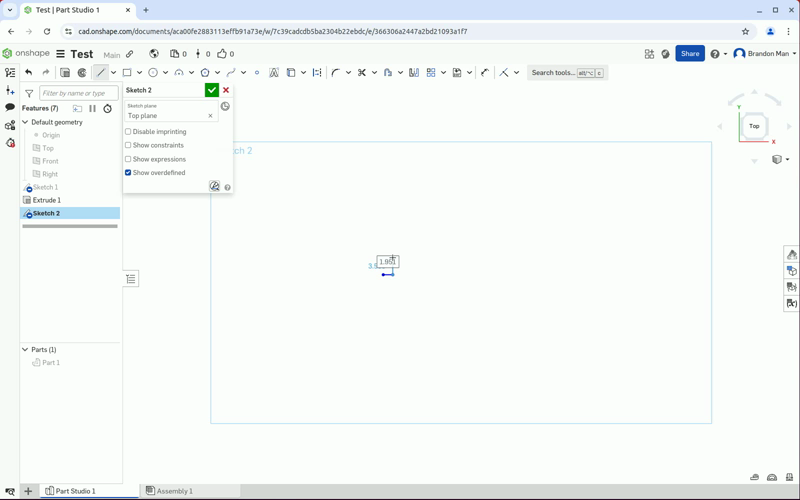
key_up(shift)
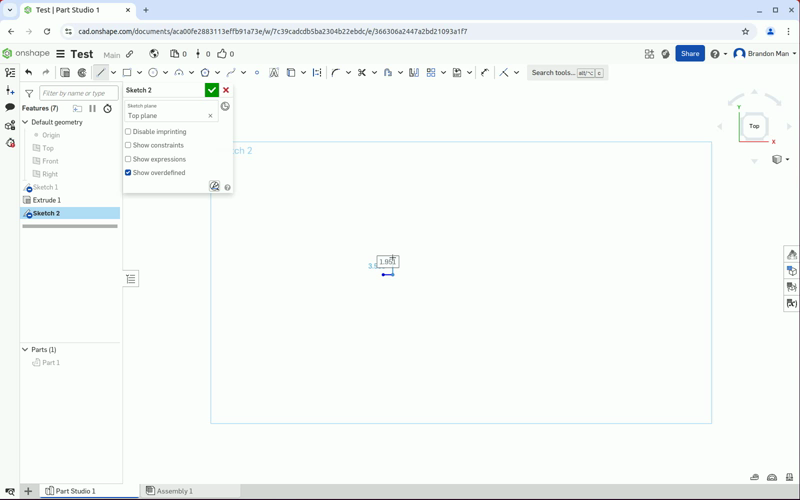
key_down(shift)
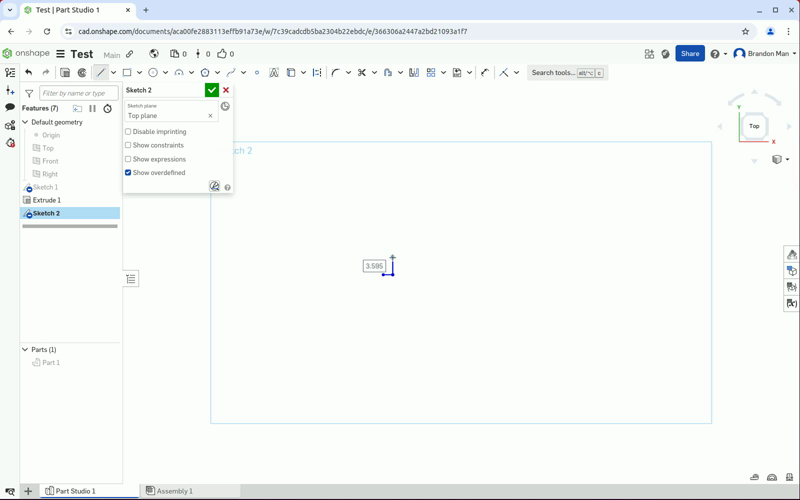
mouse_move(422, 257)
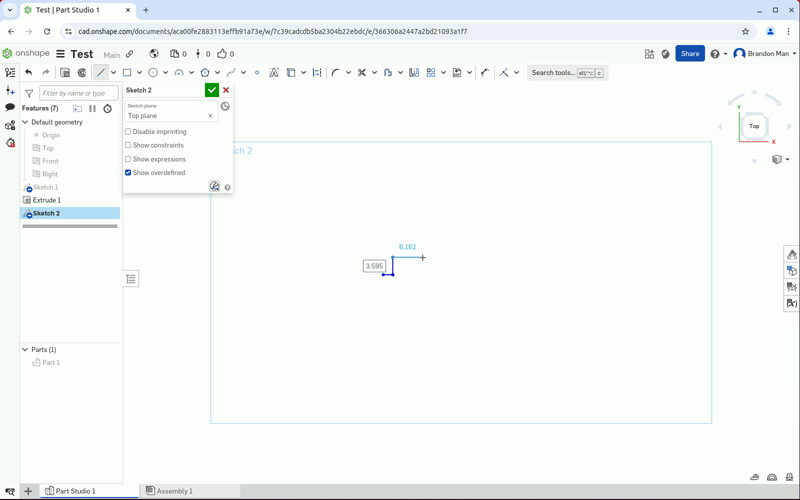
mouse_move(383, 257)
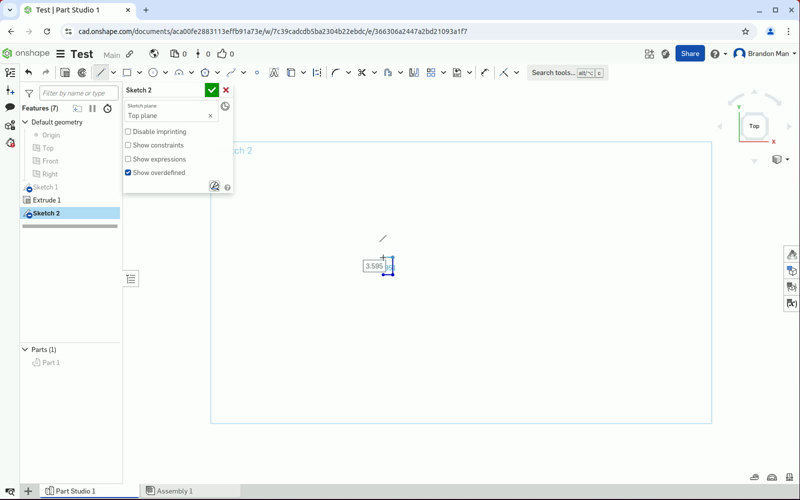
click(383, 257)
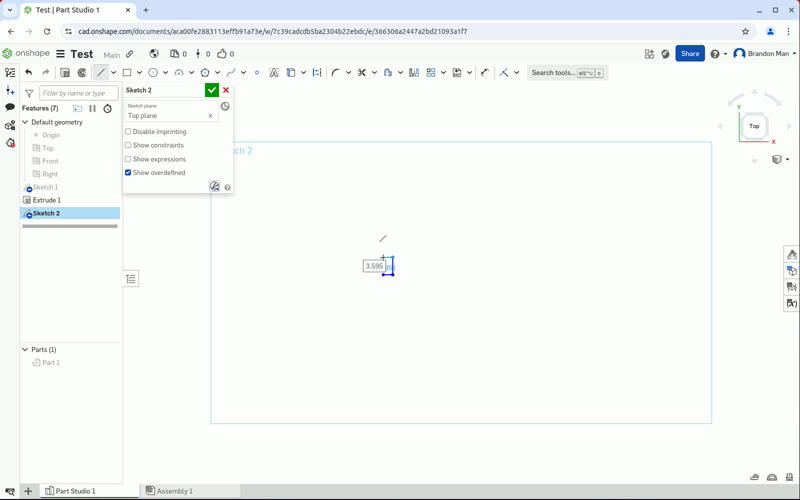
key_up(shift)
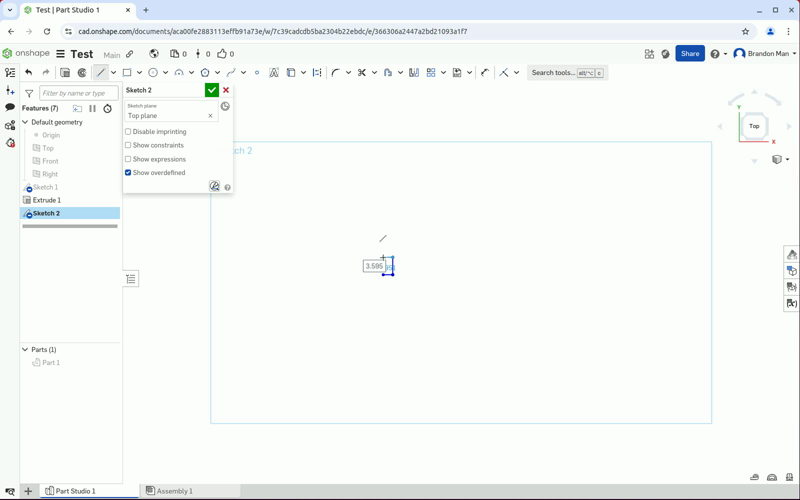
mouse_move(413, 257)
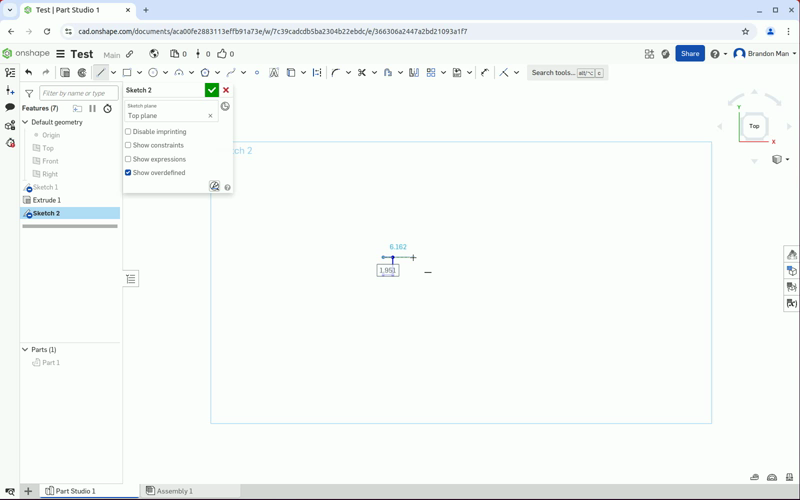
key_down(shift)
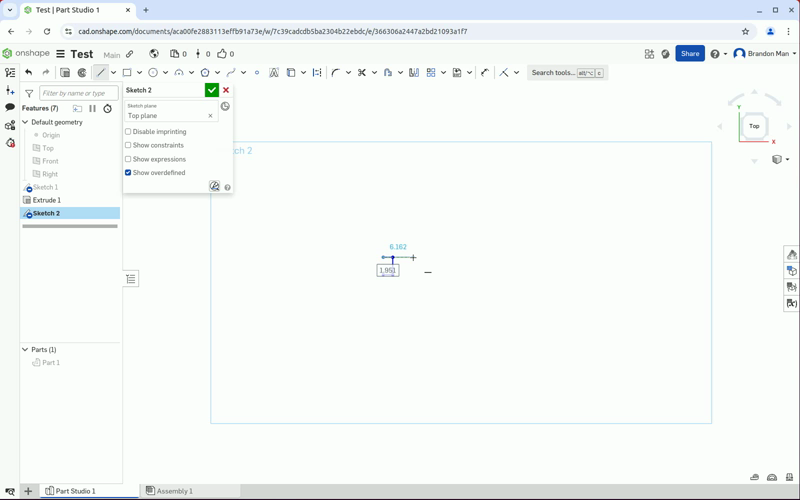
mouse_move(383, 274)
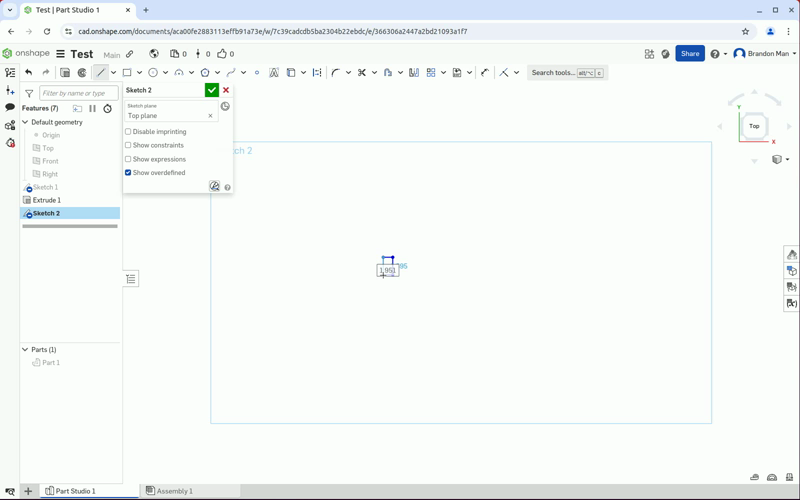
key_up(shift)
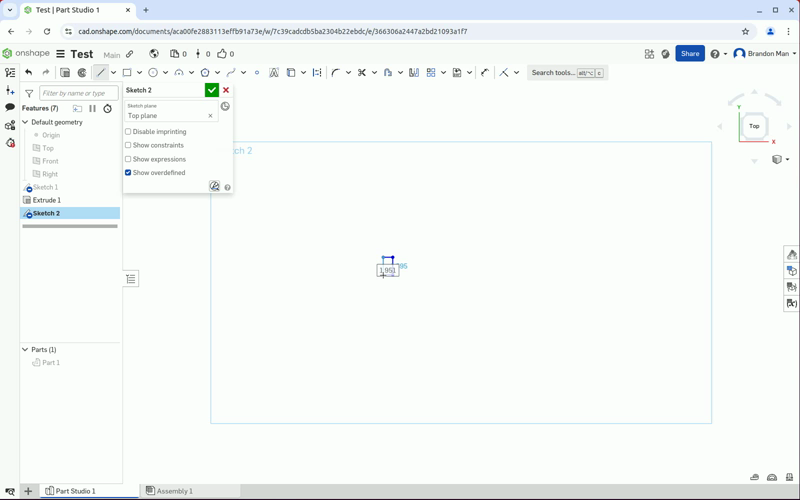
click(383, 274)
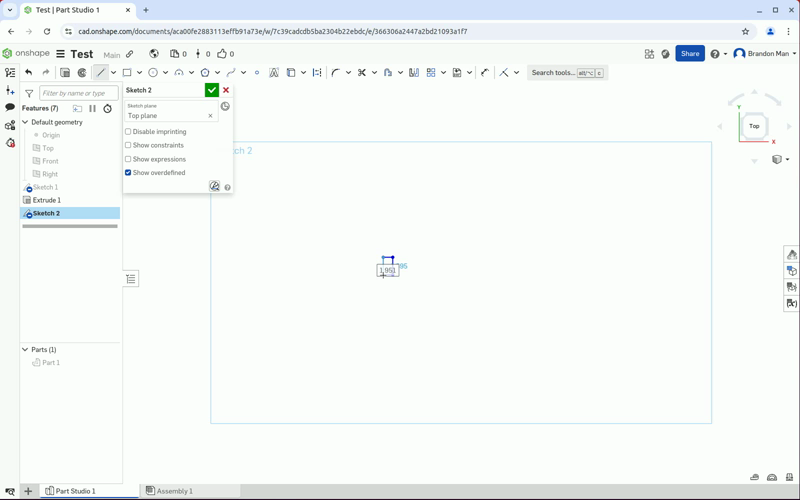
key(esc)
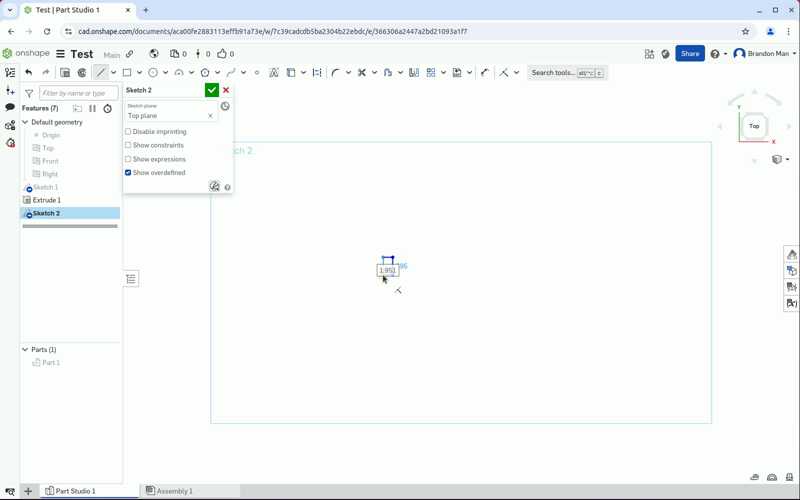
mouse_move(385, 259)
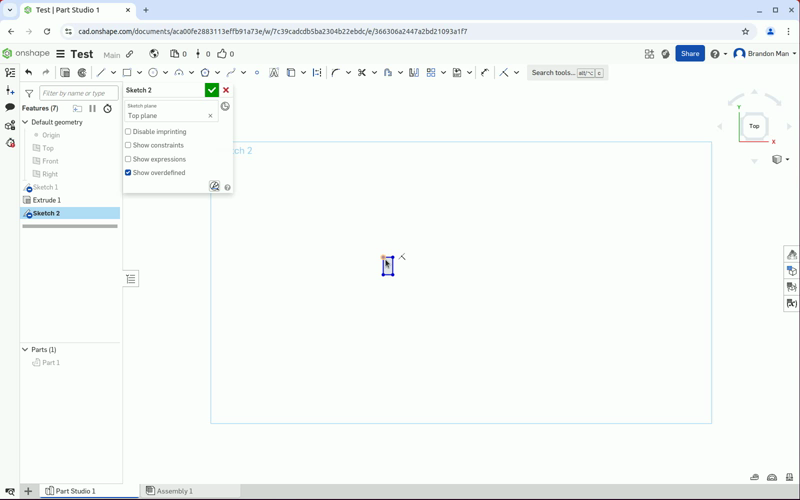
scroll(6)
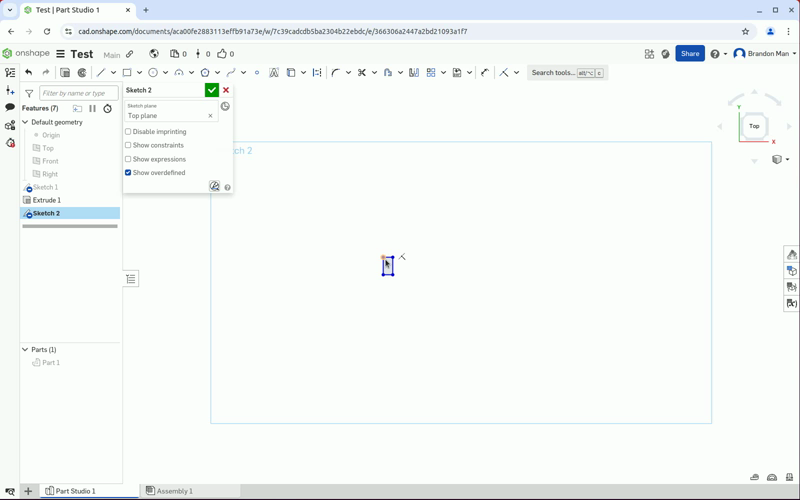
scroll(6)
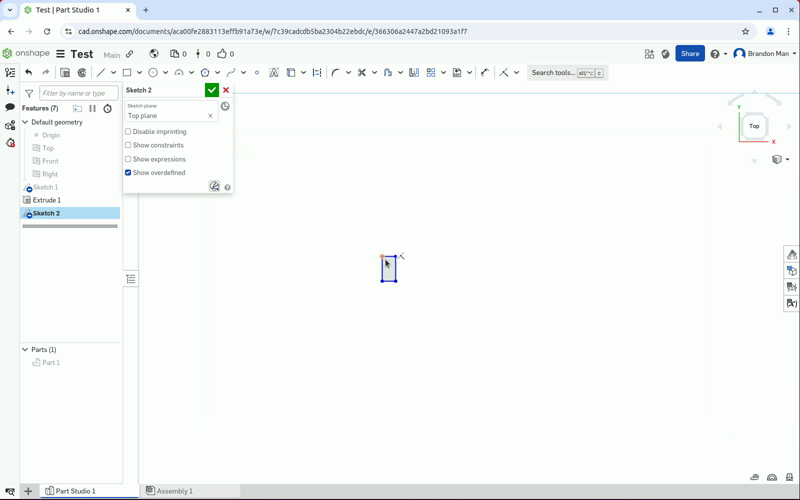
scroll(6)
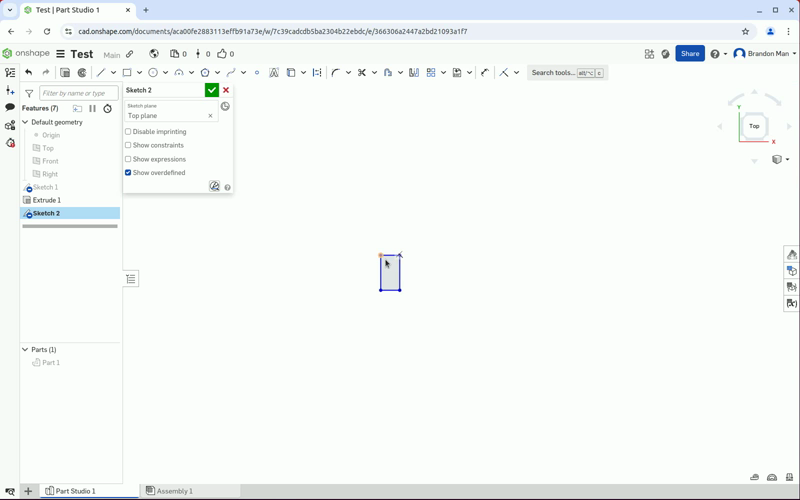
scroll(6)
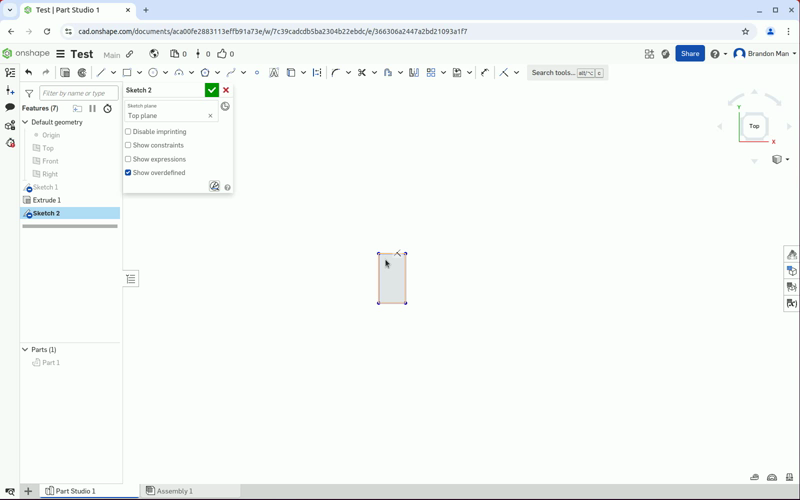
scroll(6)
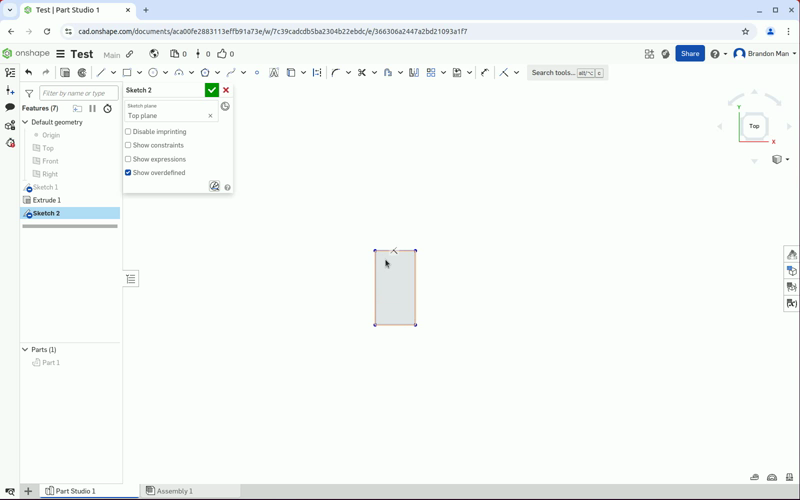
scroll(6)
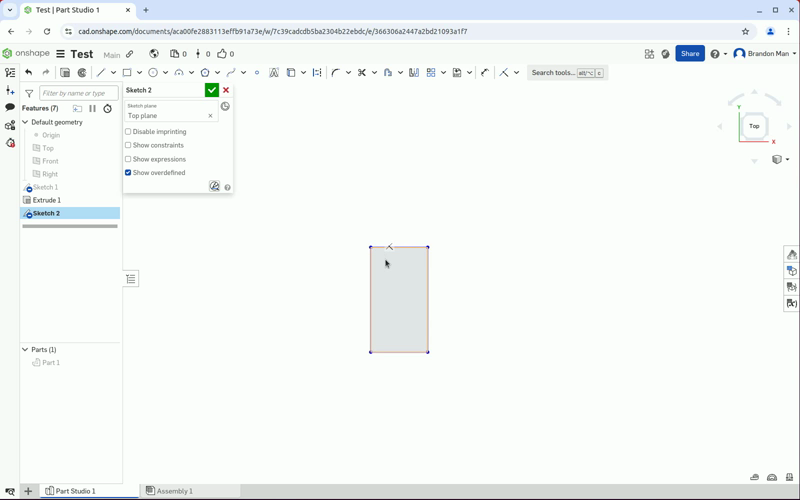
scroll(6)
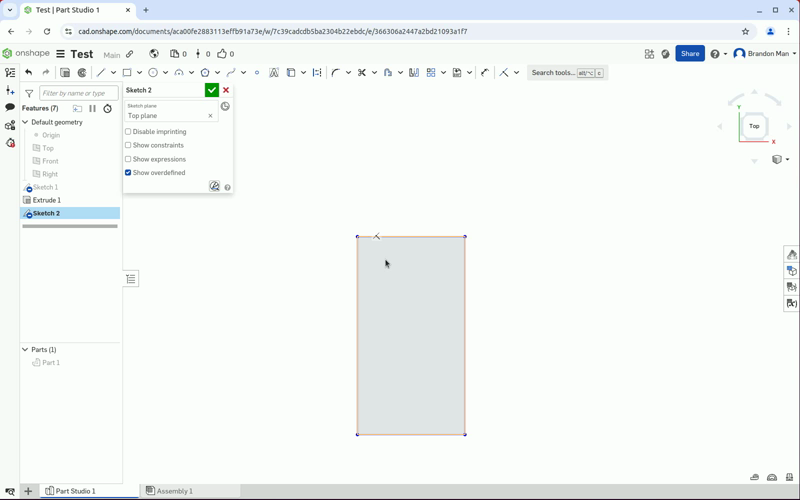
click(385, 259)
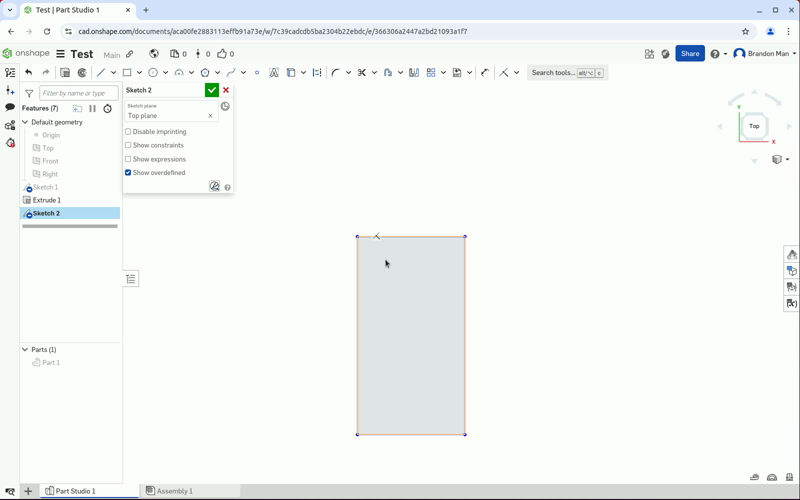
scroll(-6)
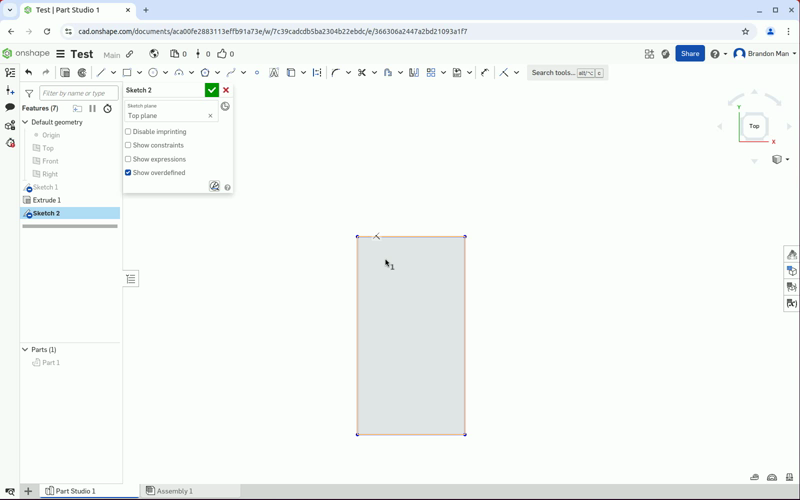
scroll(-6)
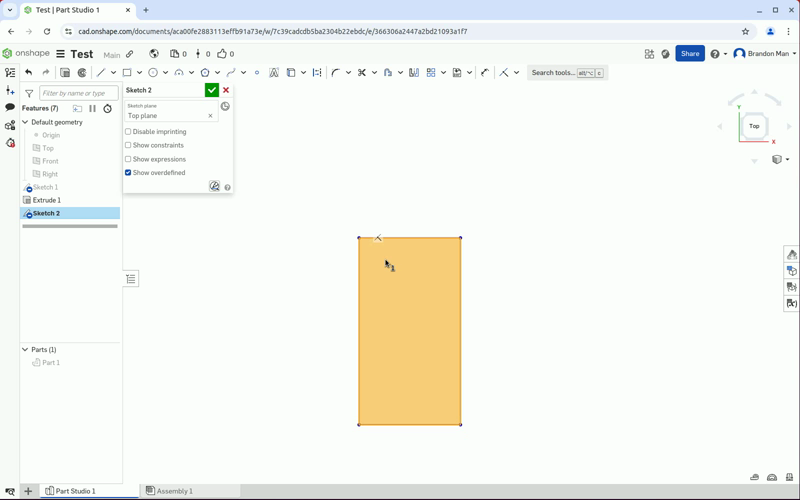
scroll(-6)
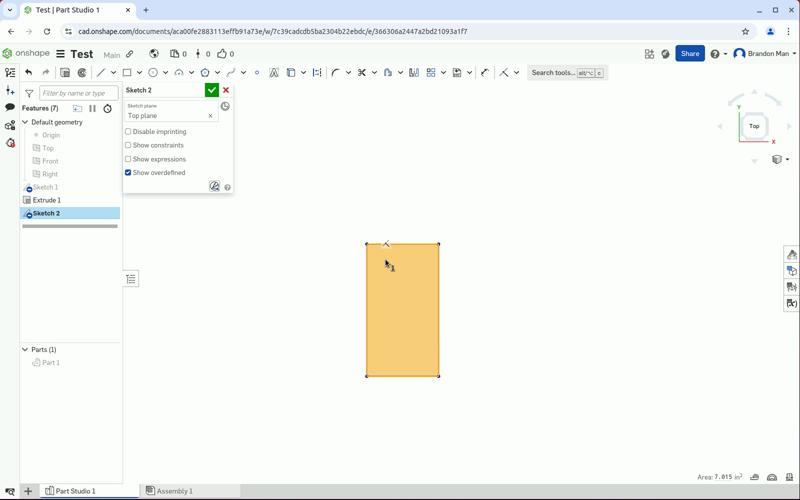
scroll(-6)
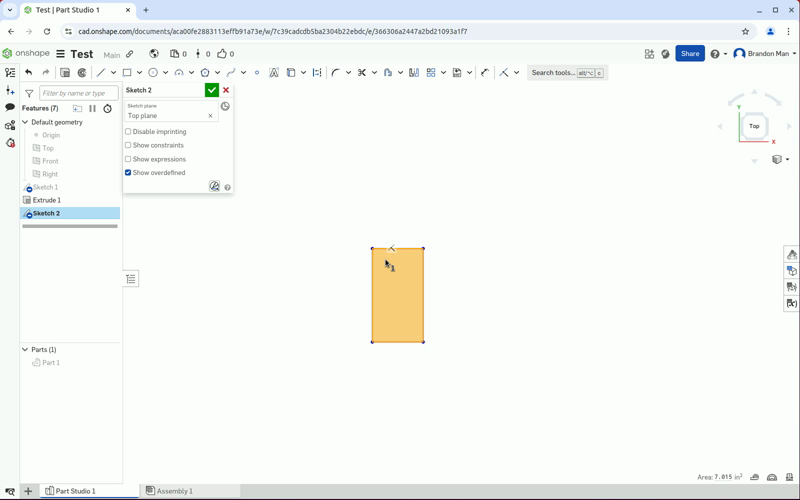
scroll(-6)
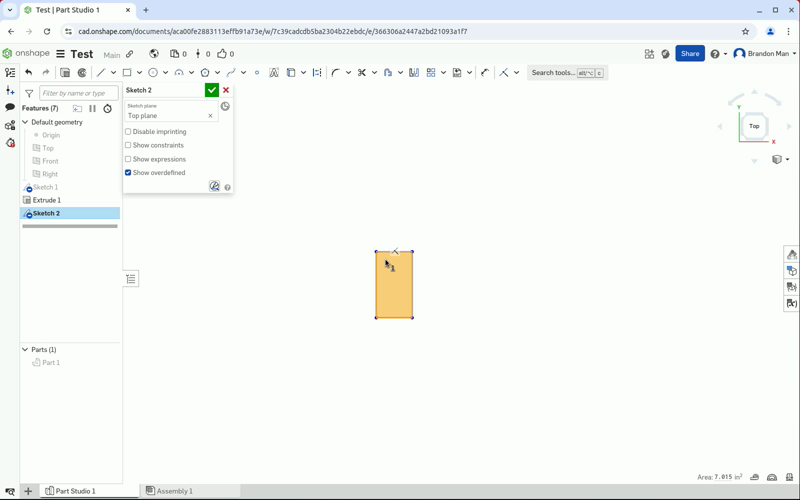
scroll(-6)
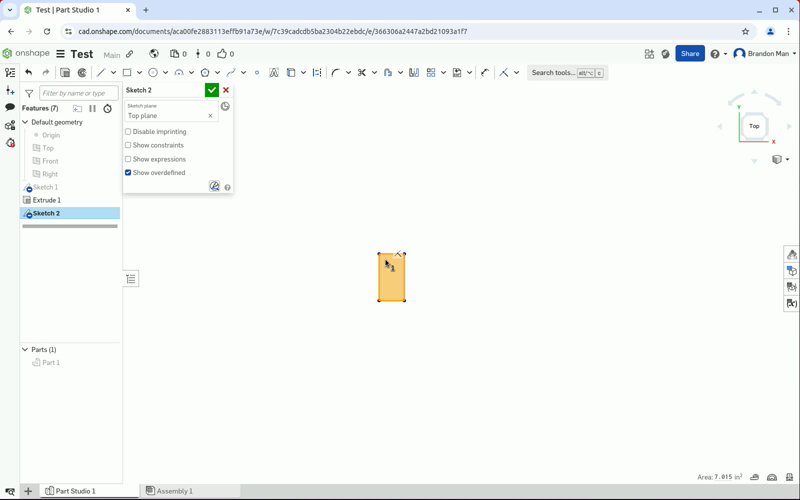
scroll(-6)
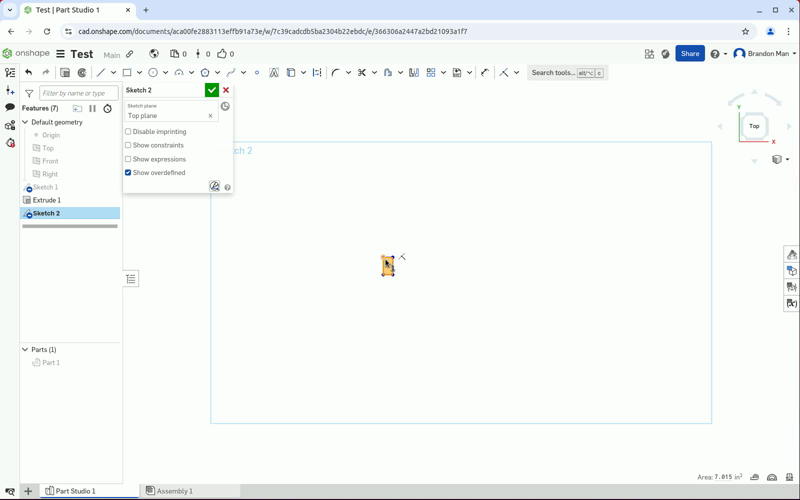
mouse_move(73, 352)
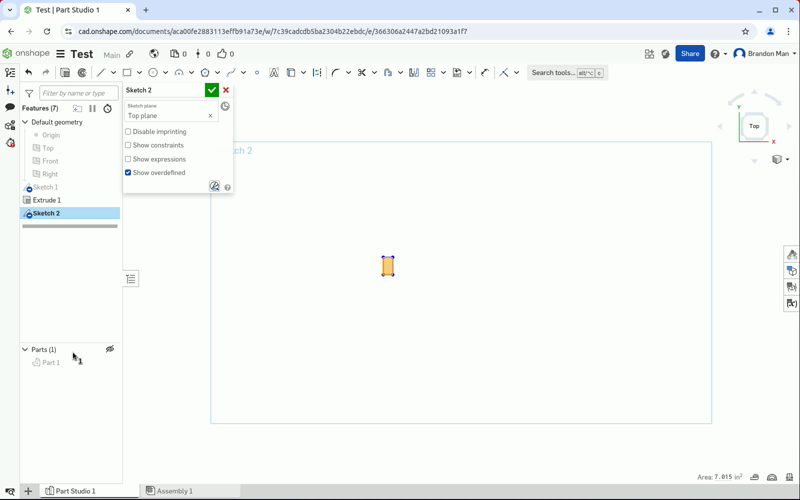
key(shift+y)
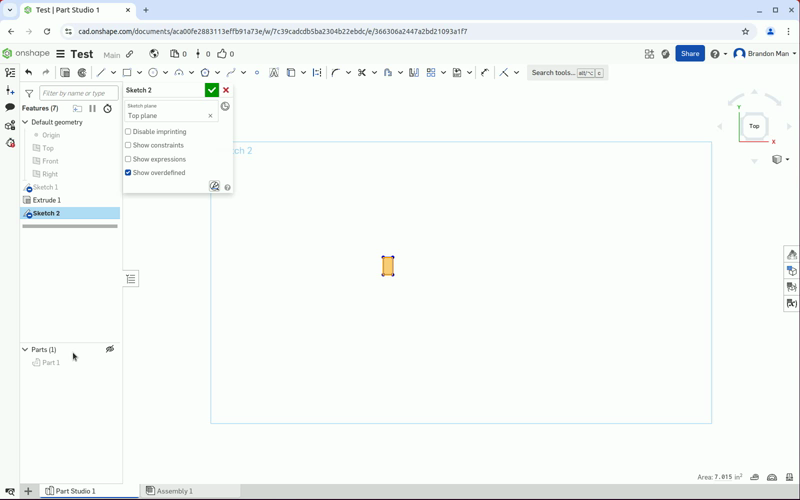
key(shift+e)
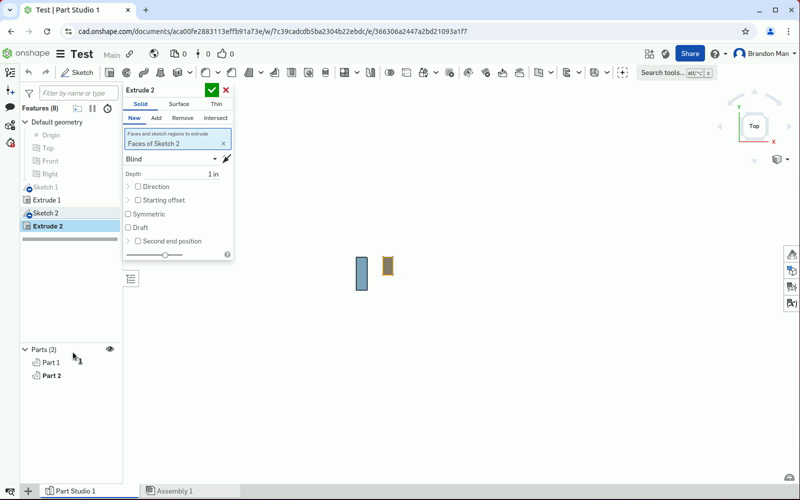
mouse_move(143, 106)
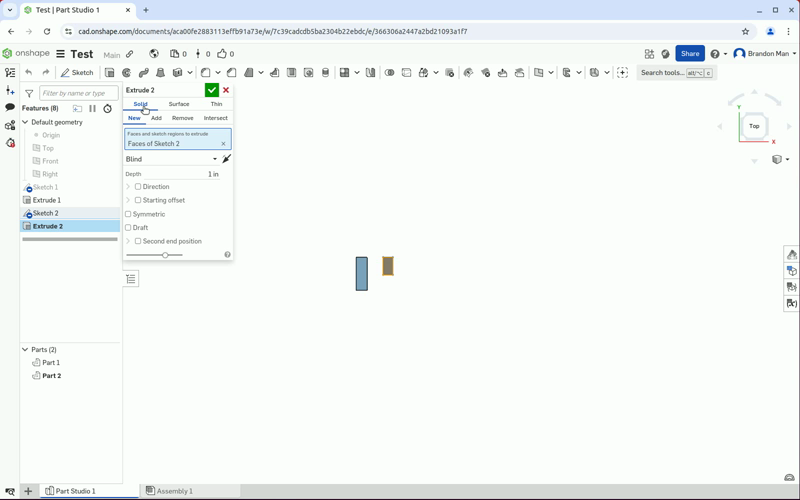
click(143, 106)
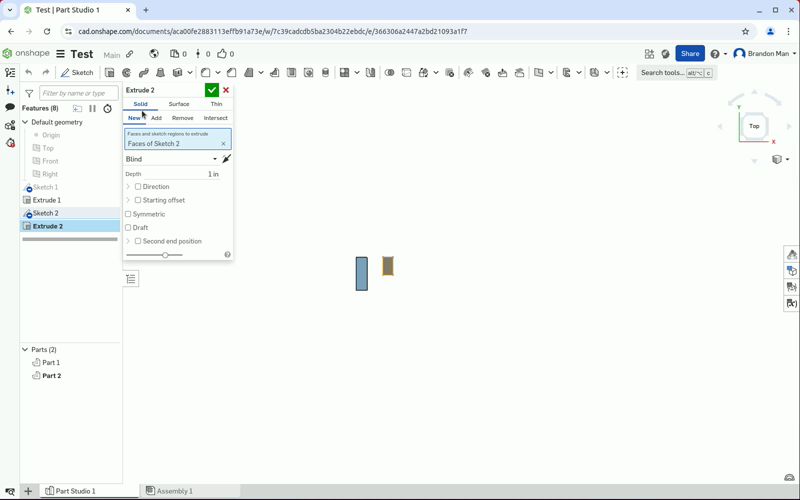
mouse_move(137, 120)
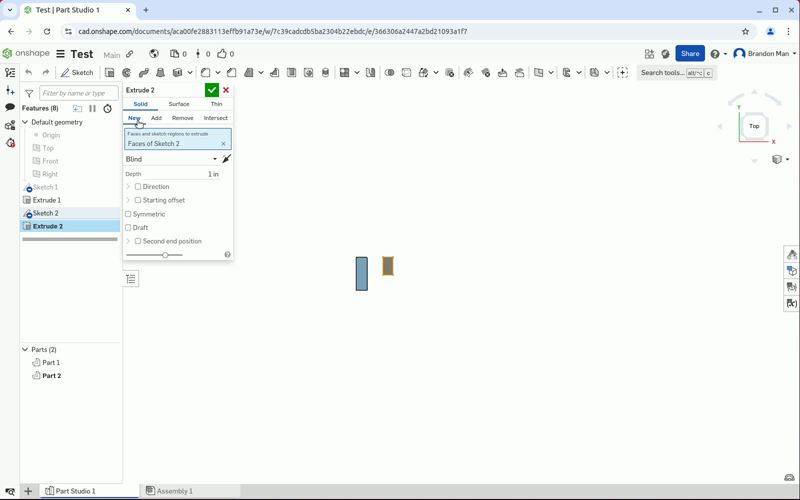
click(137, 120)
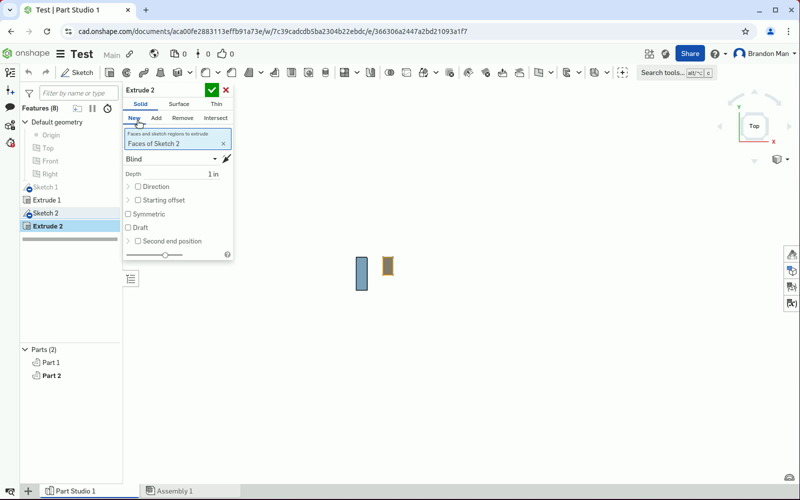
key(tab, 4)
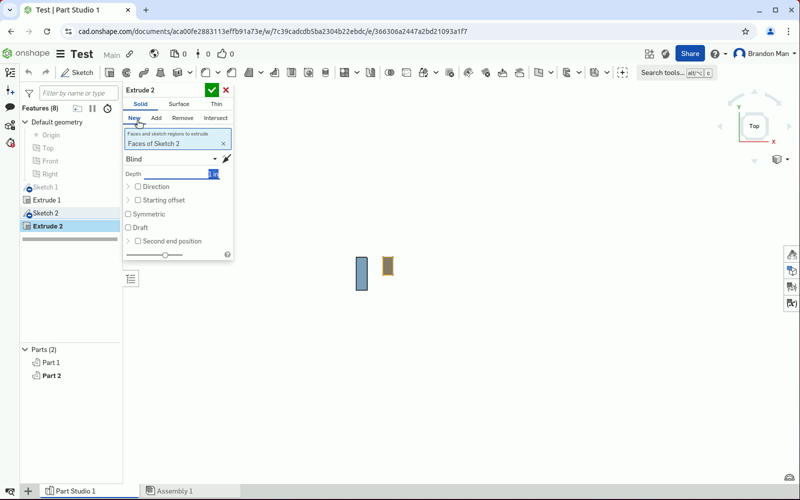
text(5.536)
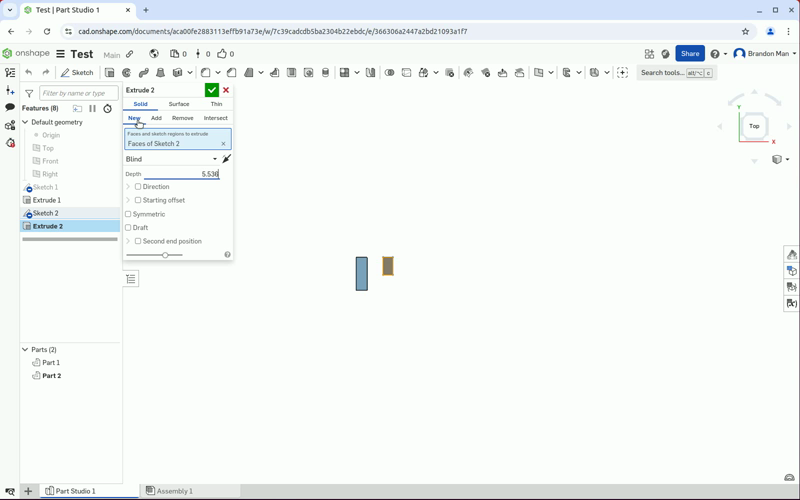
key(enter)
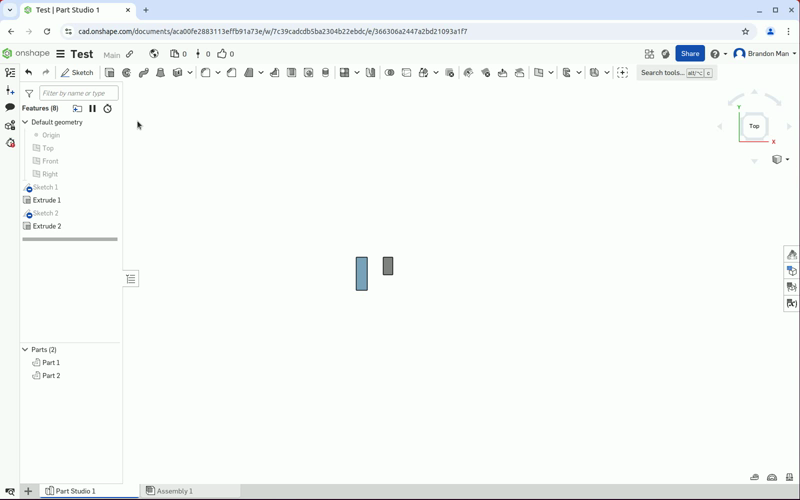
key(shift+h)
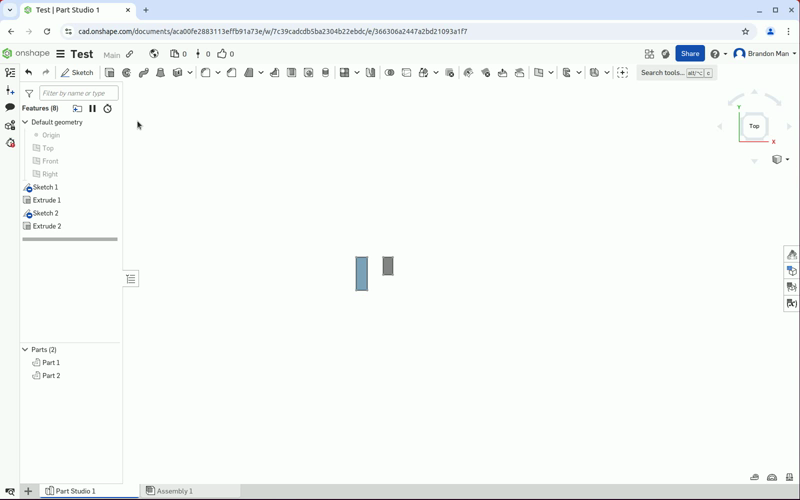
key(shift+h)
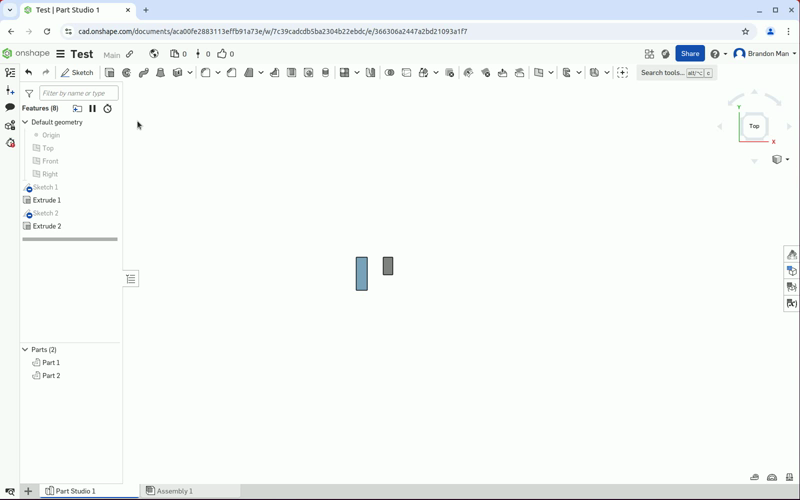
mouse_move(73, 189)
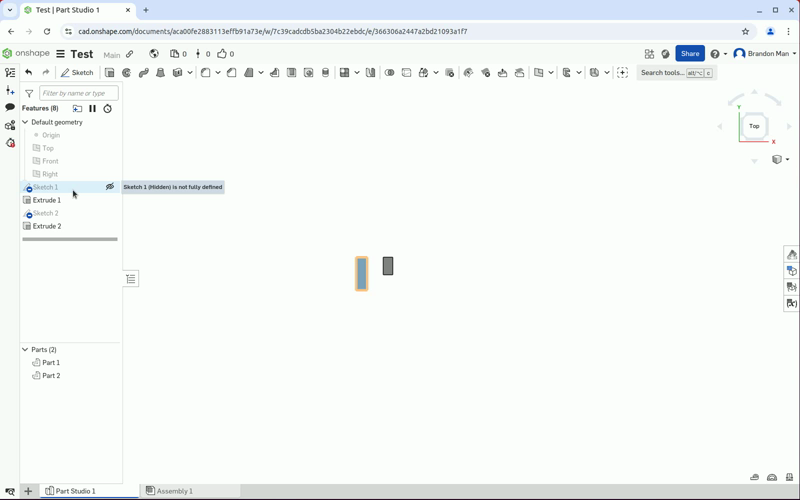
click(73, 189)
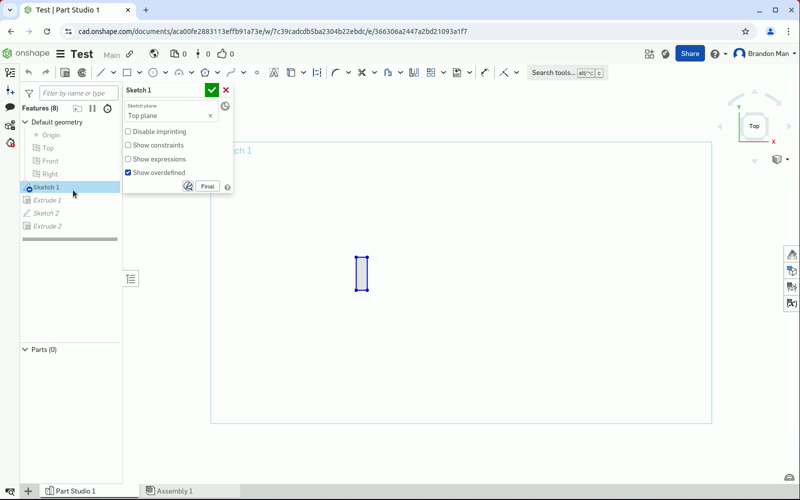
mouse_move(229, 92)
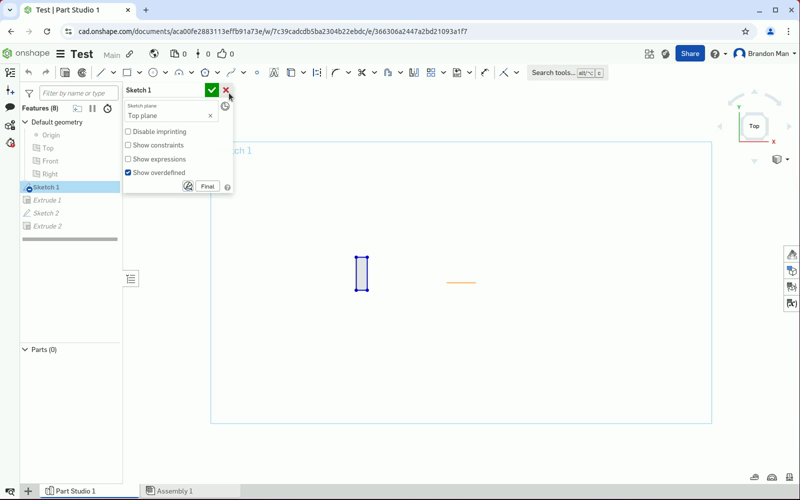
click(229, 92)
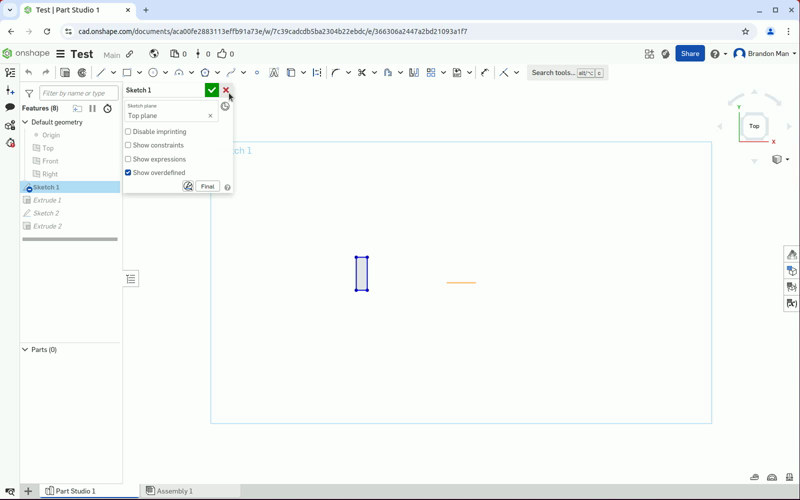
key(shift+s)
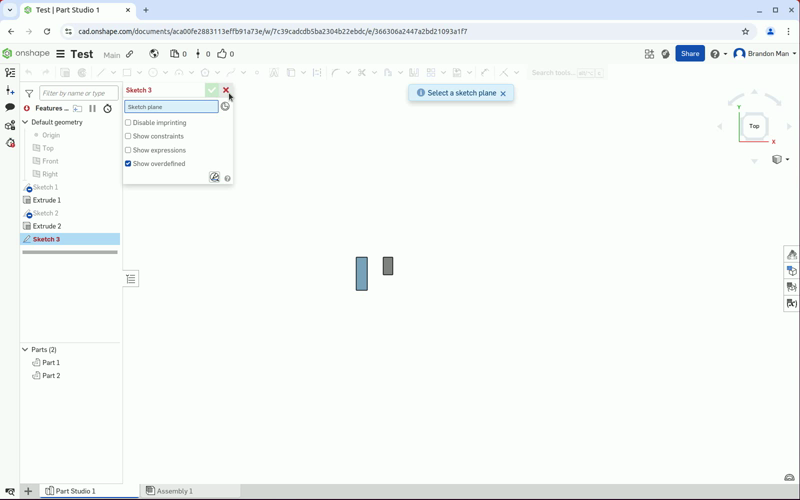
mouse_move(73, 150)
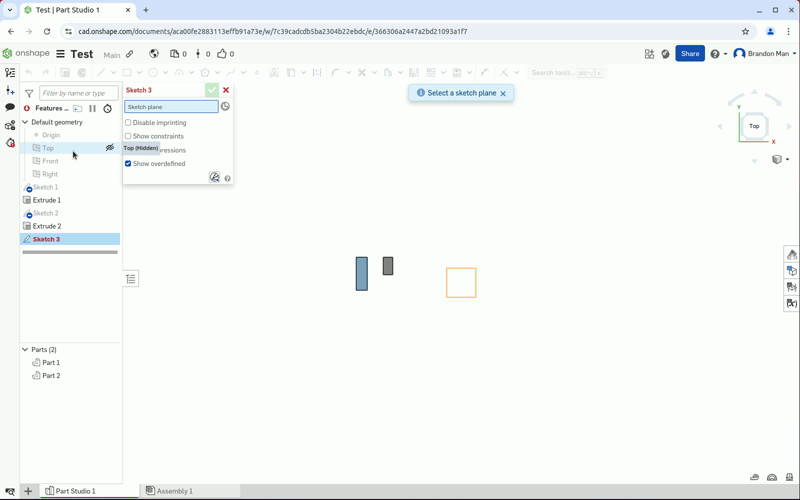
click(73, 150)
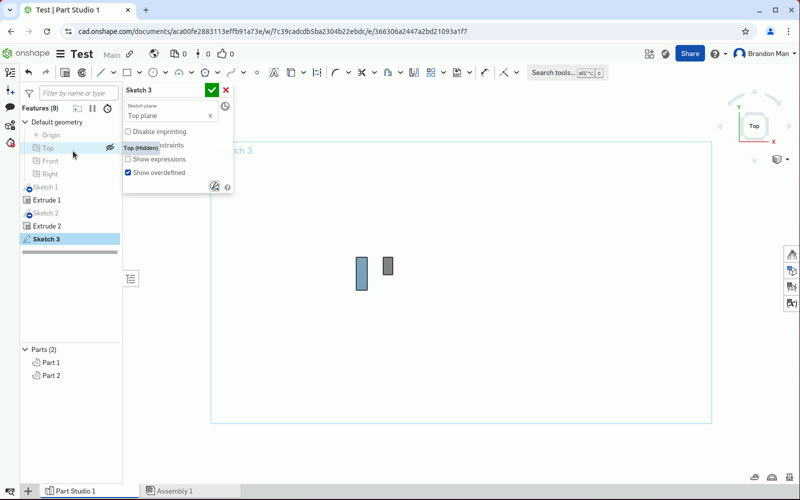
mouse_move(73, 352)
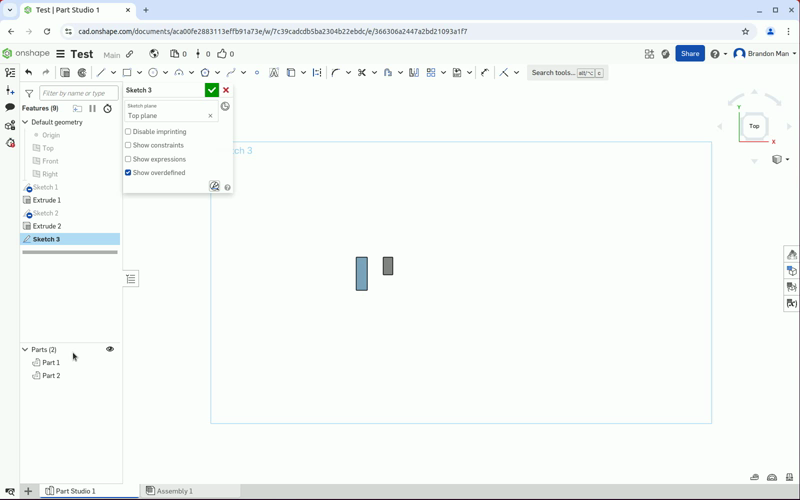
key(y)
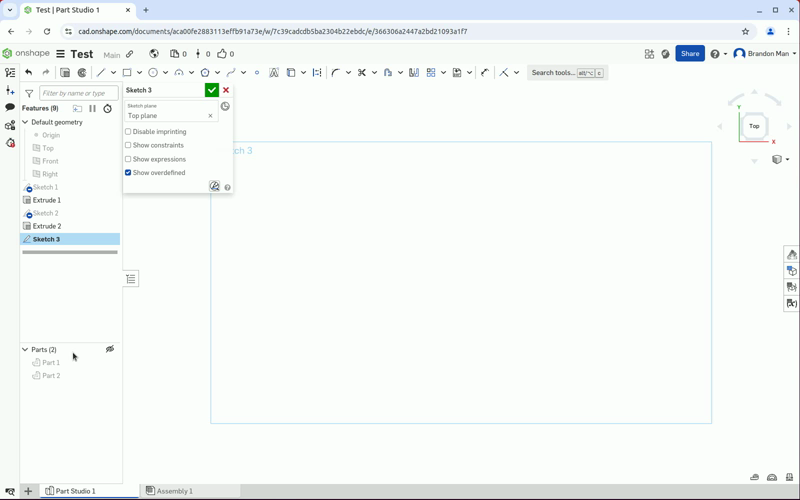
key(c)
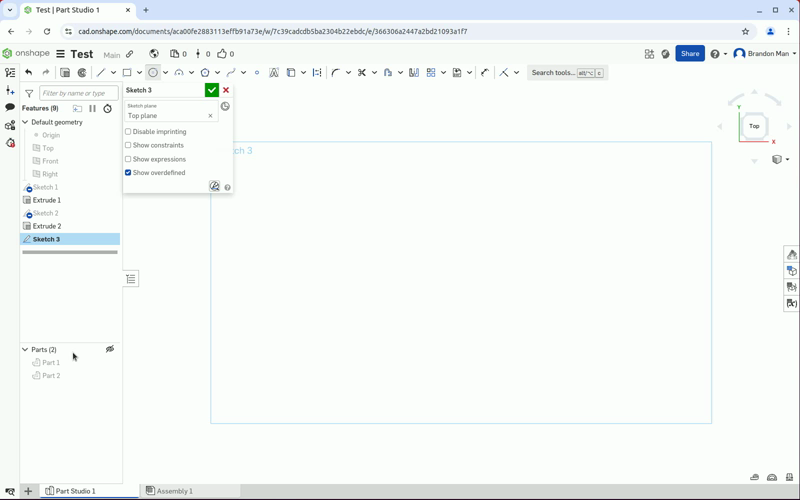
key_down(shift)
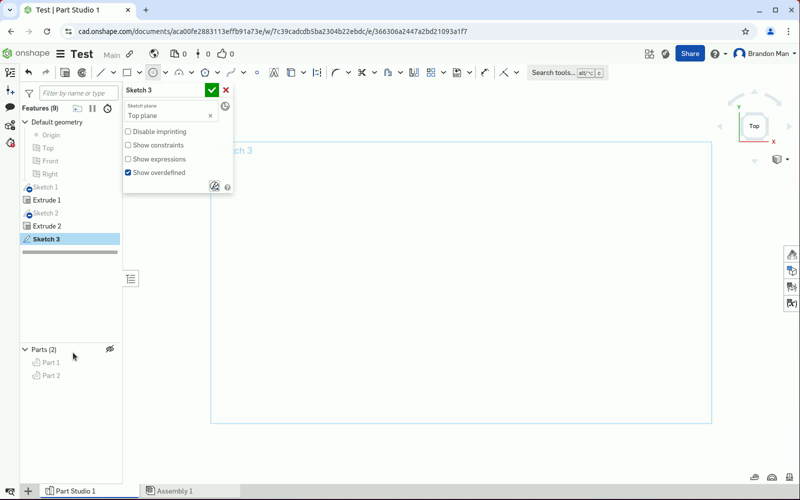
mouse_move(555, 245)
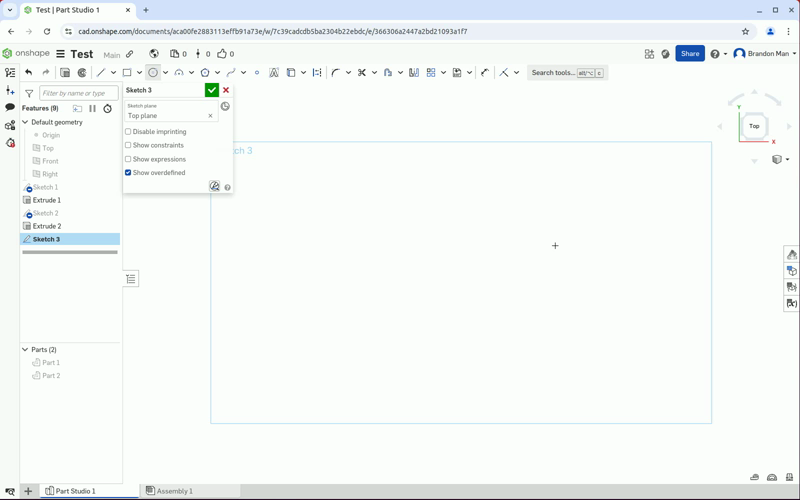
click(555, 245)
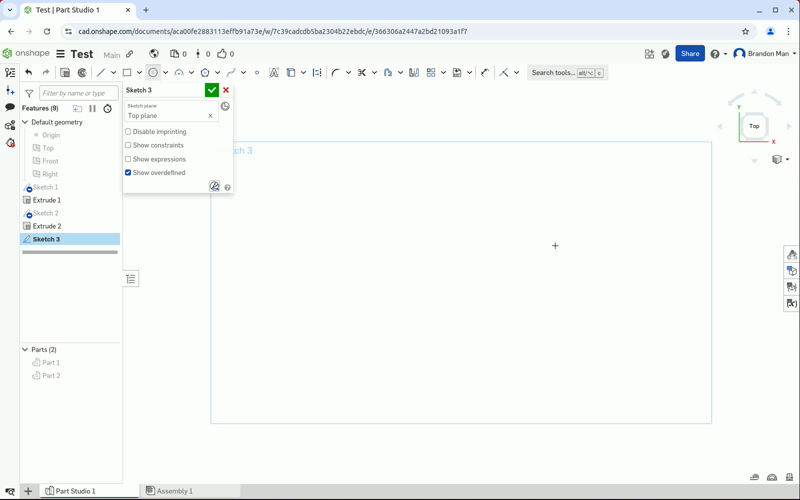
key_up(shift)
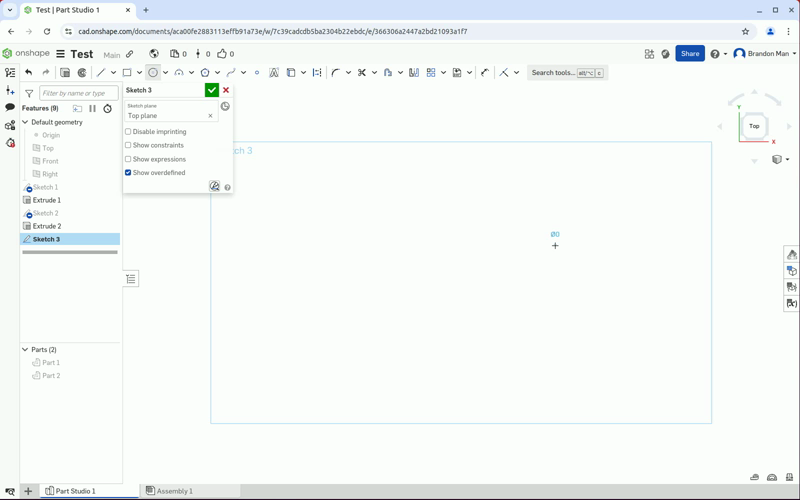
mouse_move(574, 245)
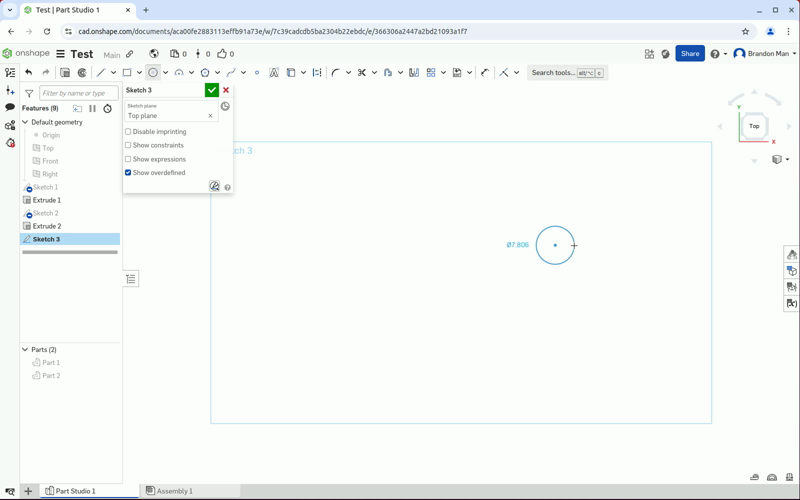
click(574, 245)
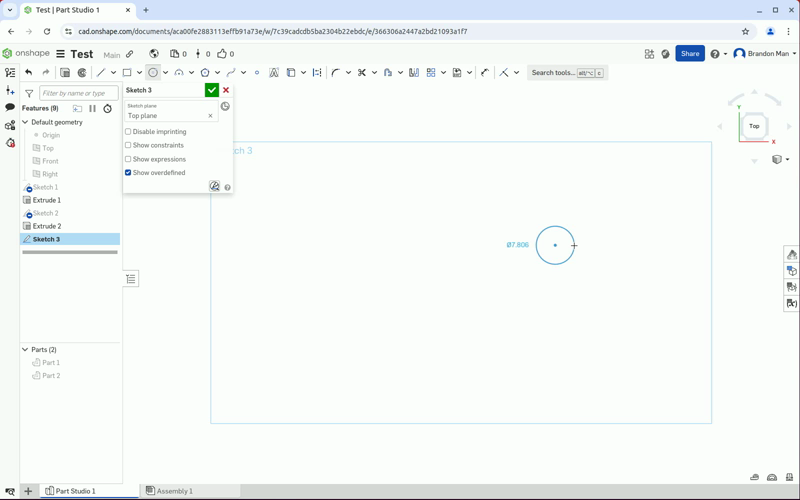
key(esc)
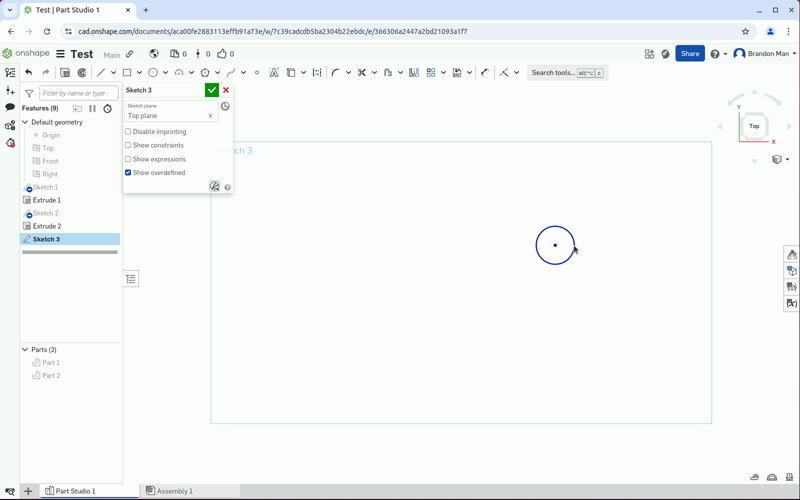
mouse_move(555, 260)
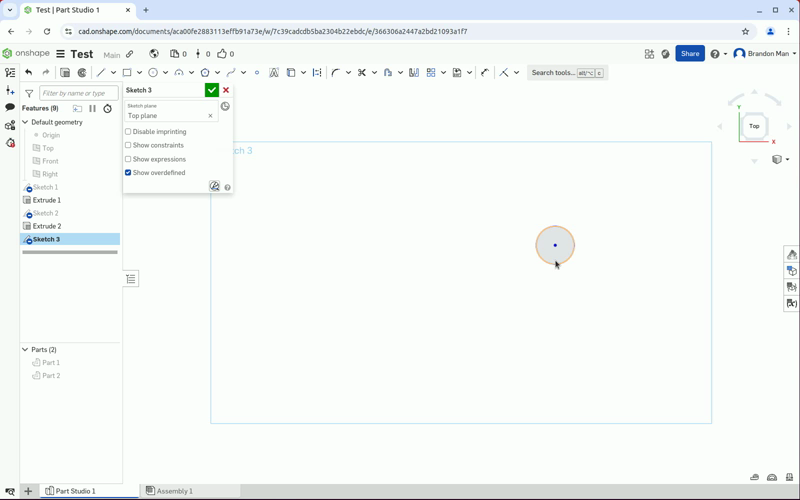
scroll(6)
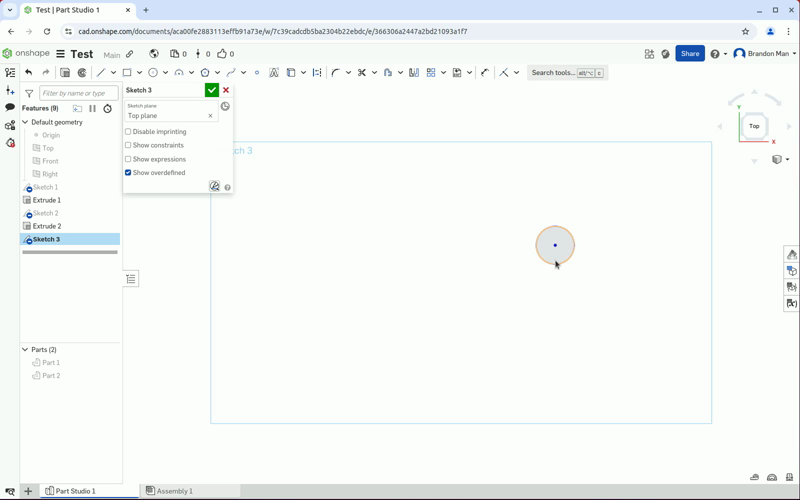
scroll(6)
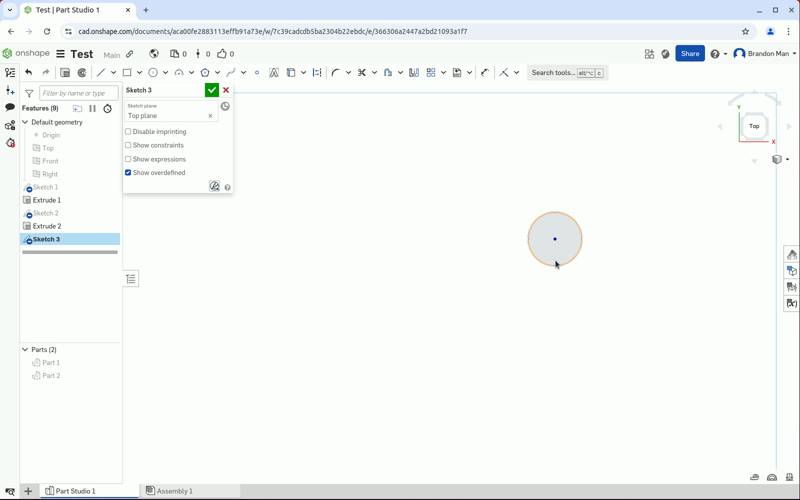
scroll(6)
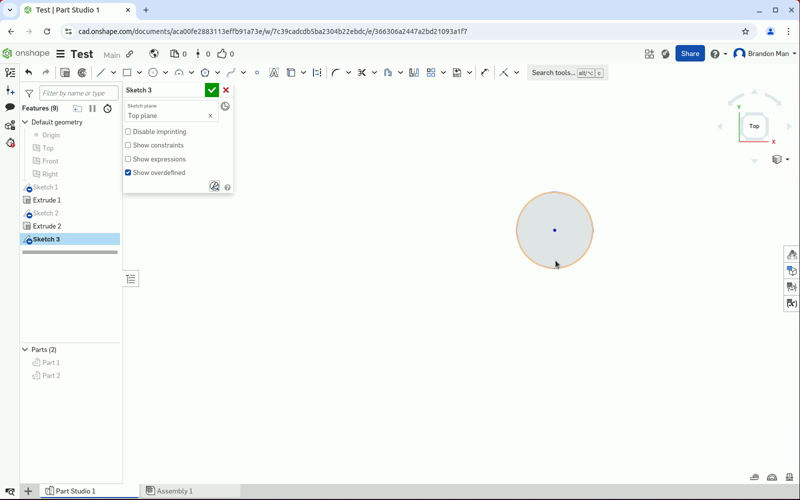
scroll(6)
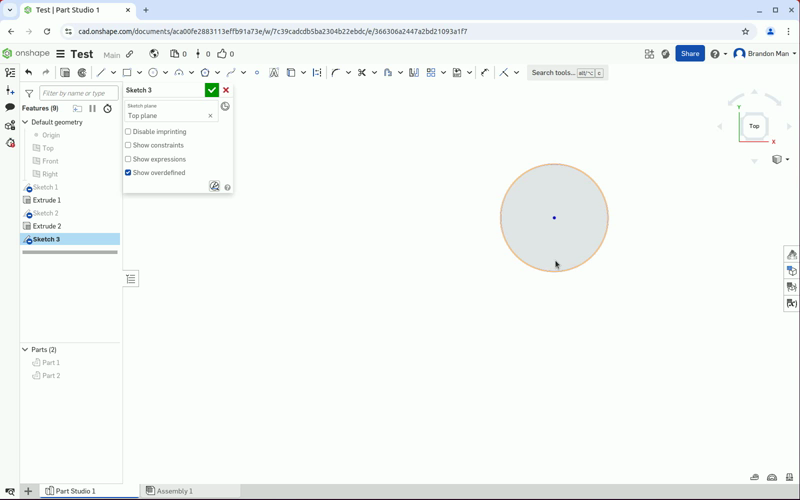
scroll(6)
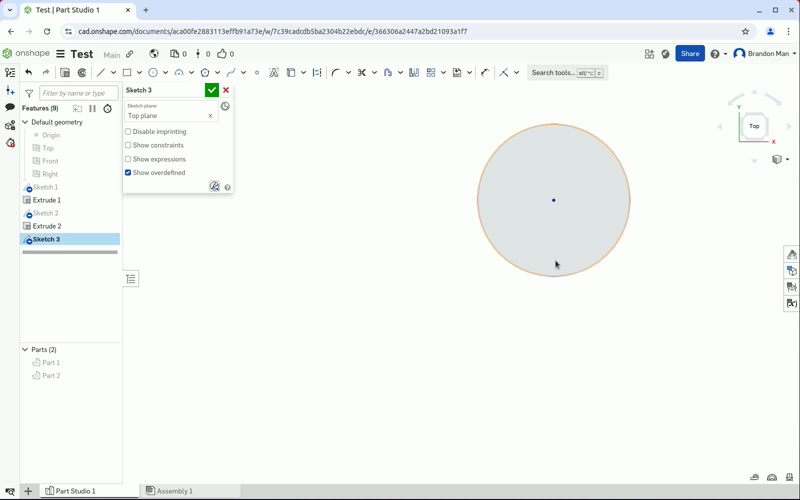
scroll(6)
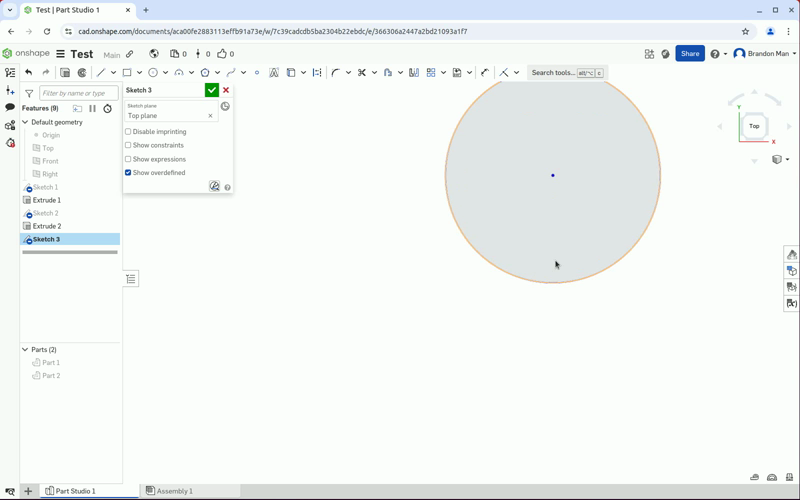
scroll(6)
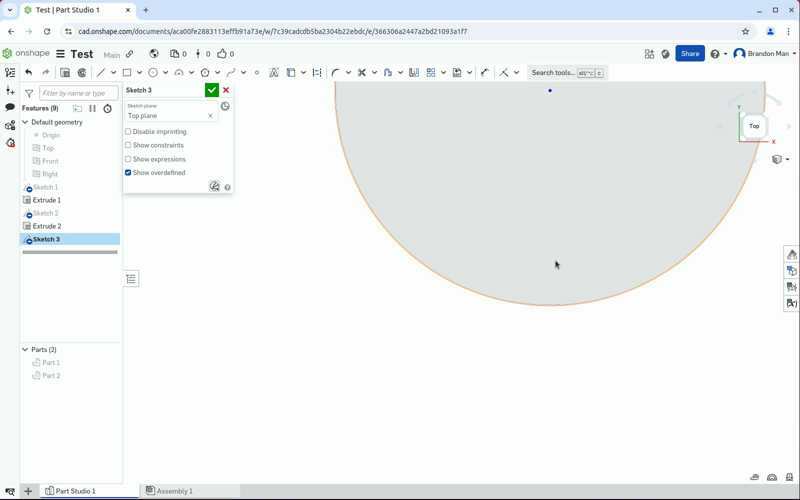
click(555, 260)
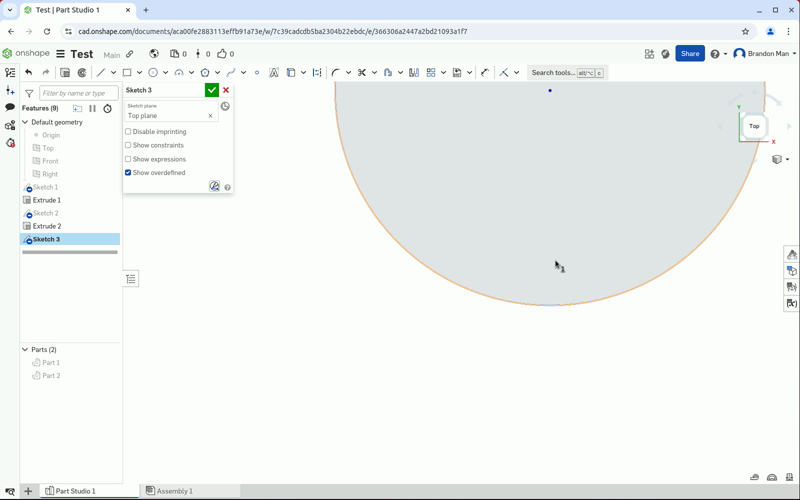
scroll(-6)
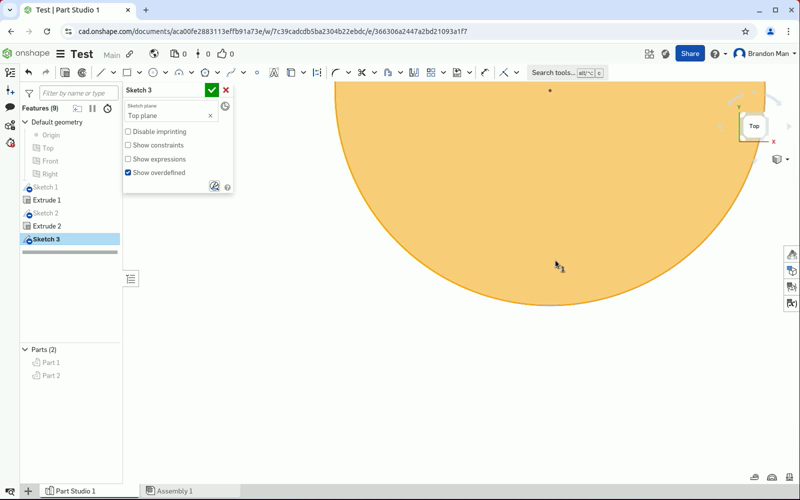
scroll(-6)
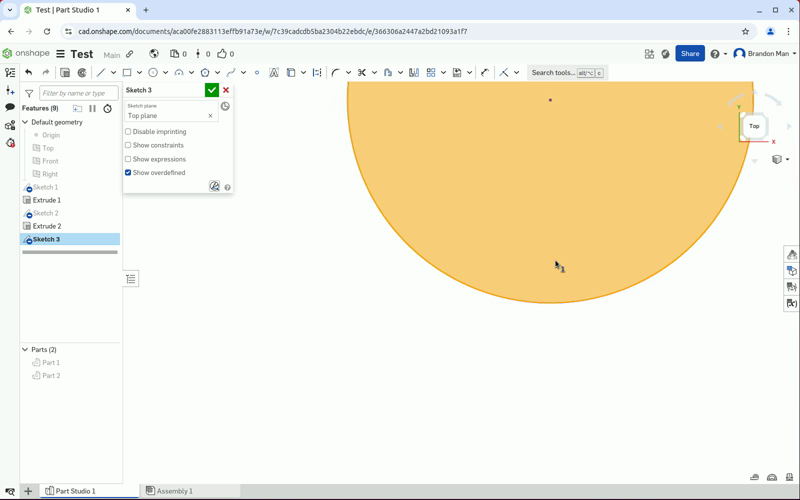
scroll(-6)
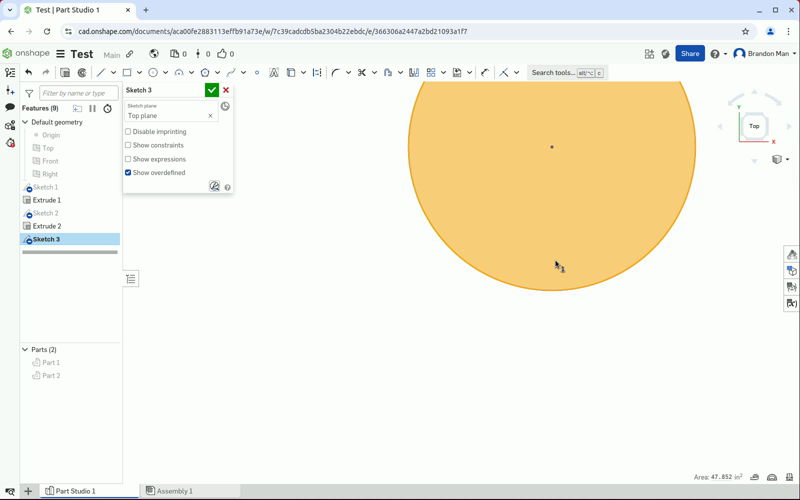
scroll(-6)
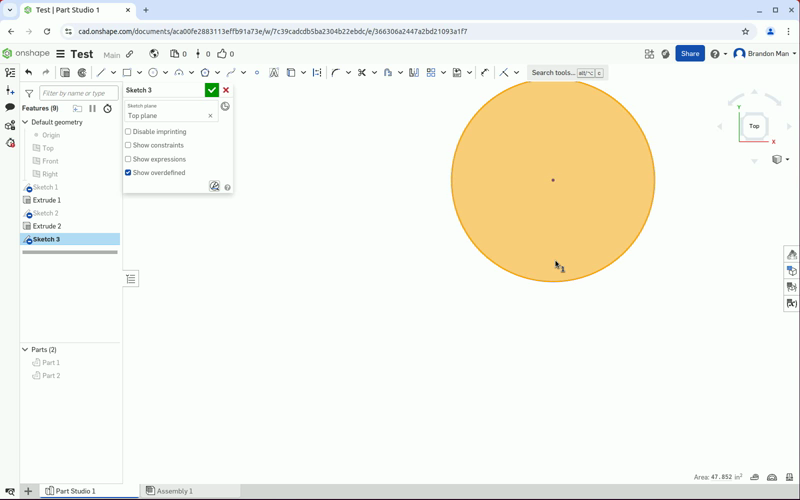
scroll(-6)
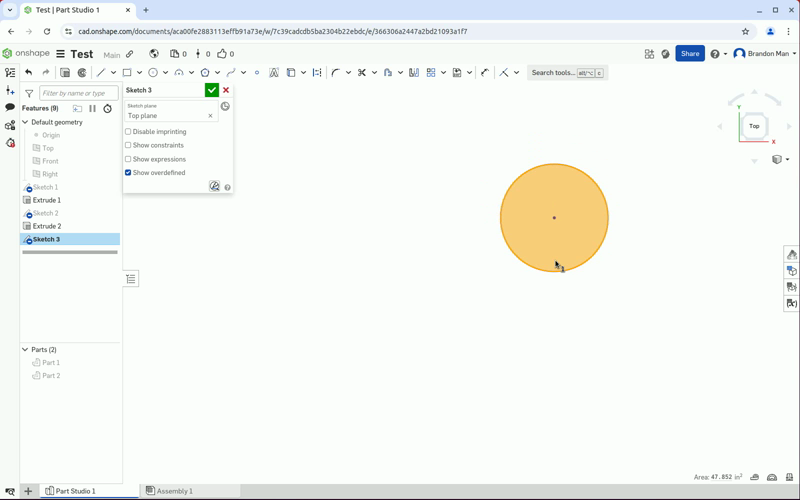
scroll(-6)
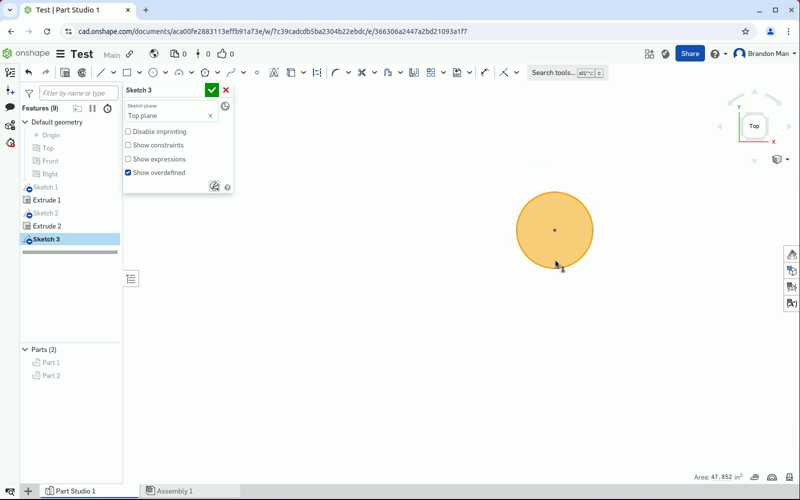
scroll(-6)
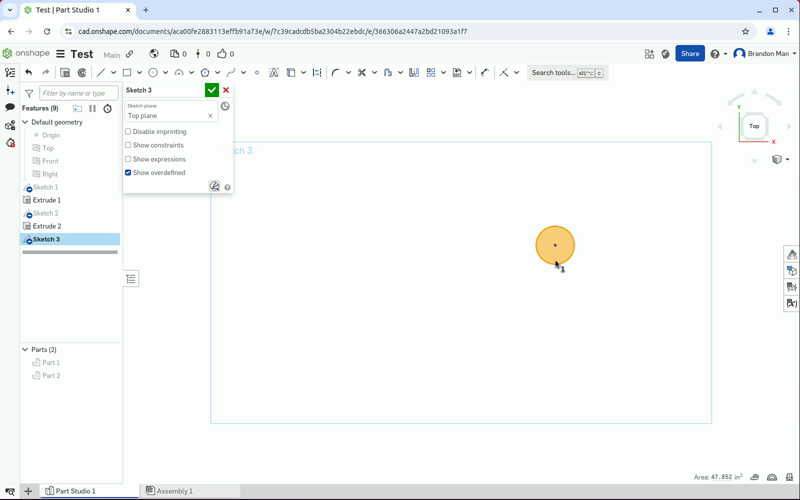
mouse_move(73, 352)
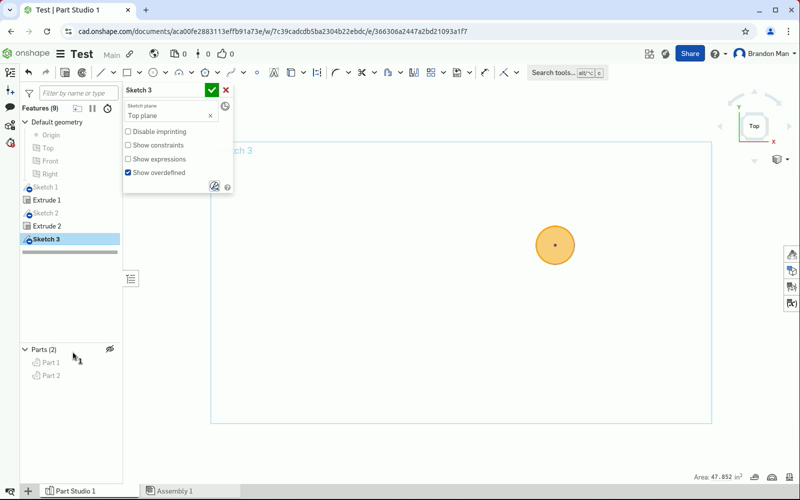
key(shift+y)
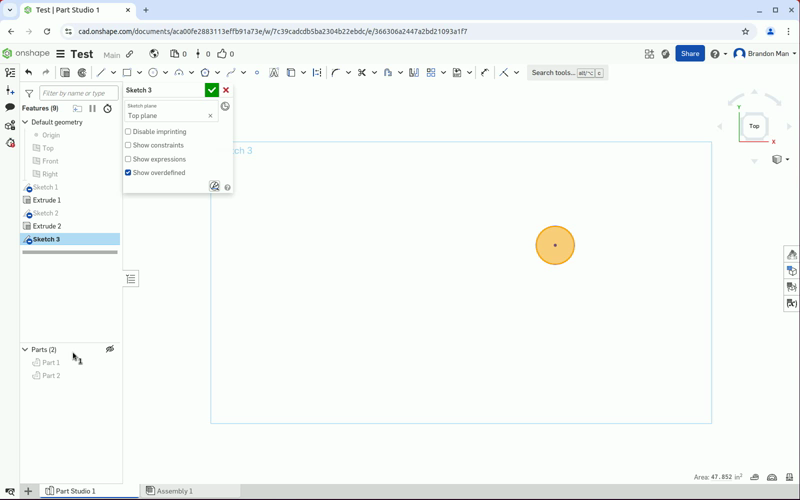
key(shift+e)
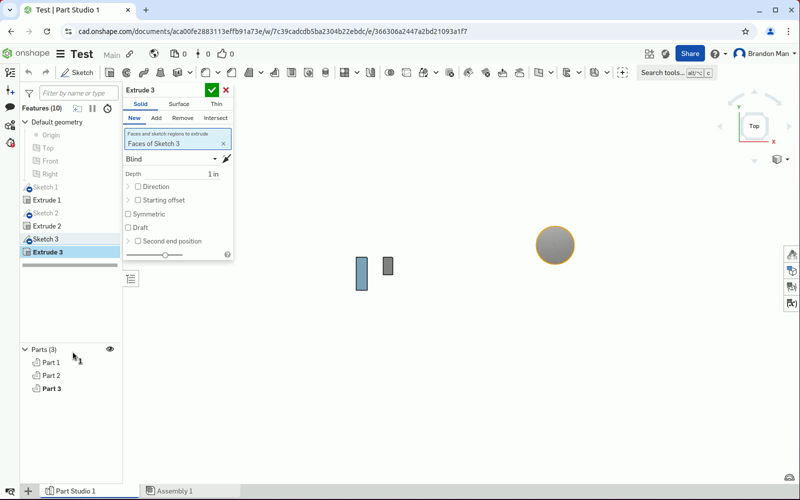
mouse_move(143, 106)
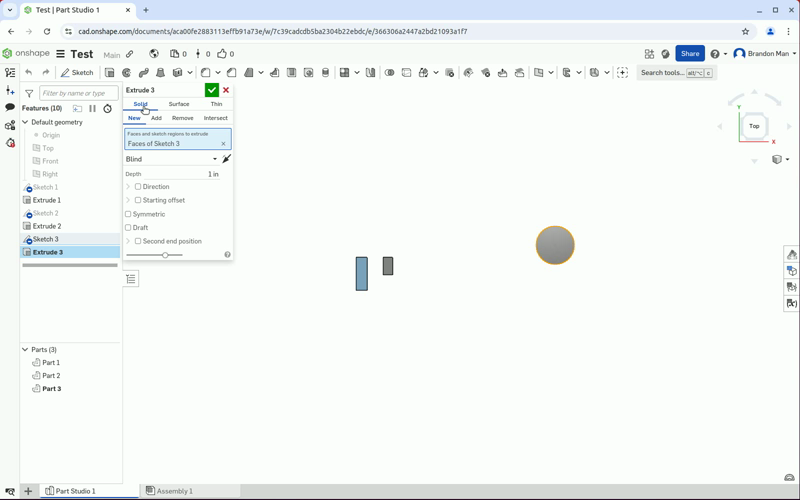
click(143, 106)
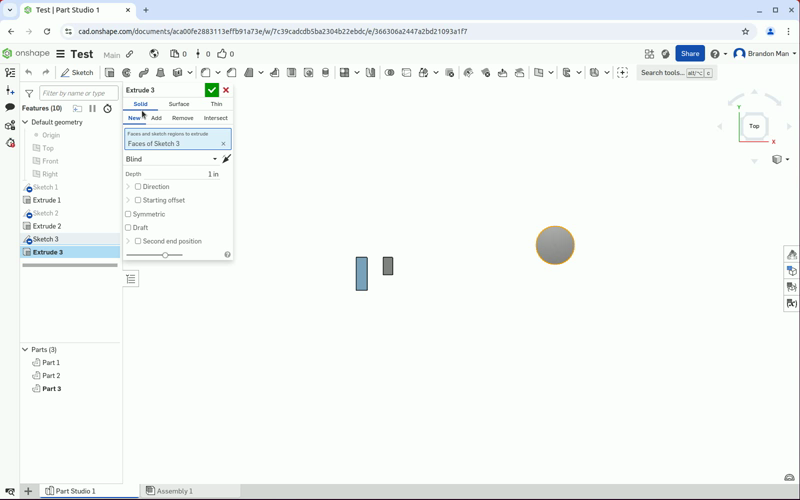
mouse_move(137, 120)
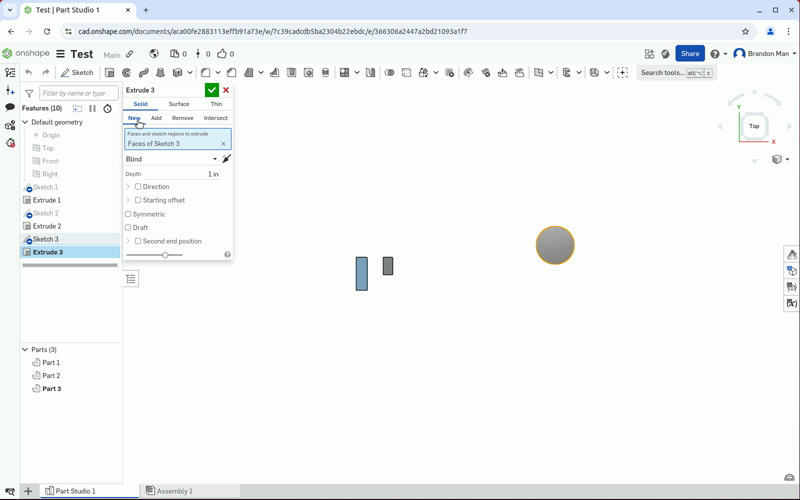
click(137, 120)
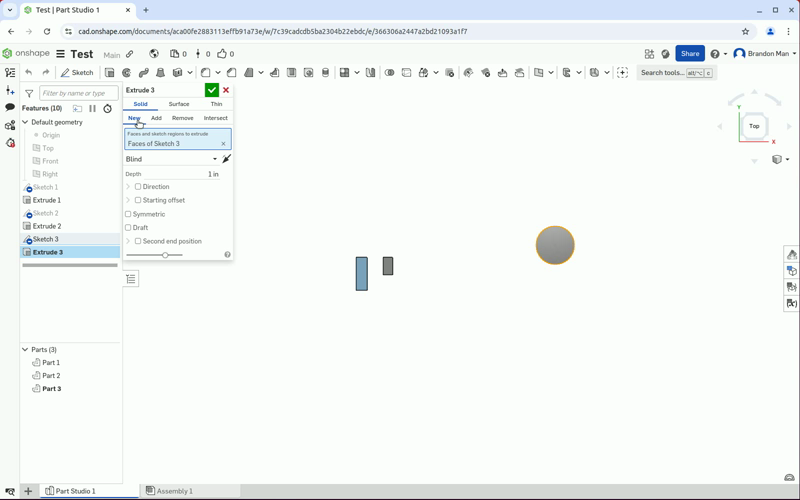
key(tab, 4)
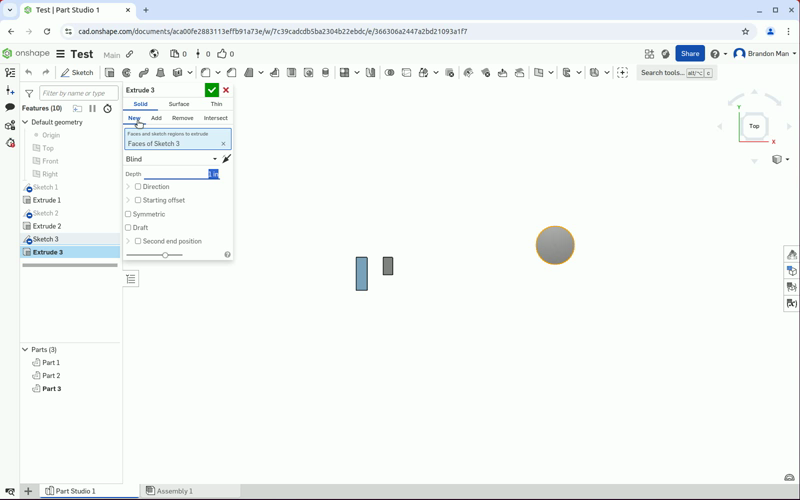
text(5.536)
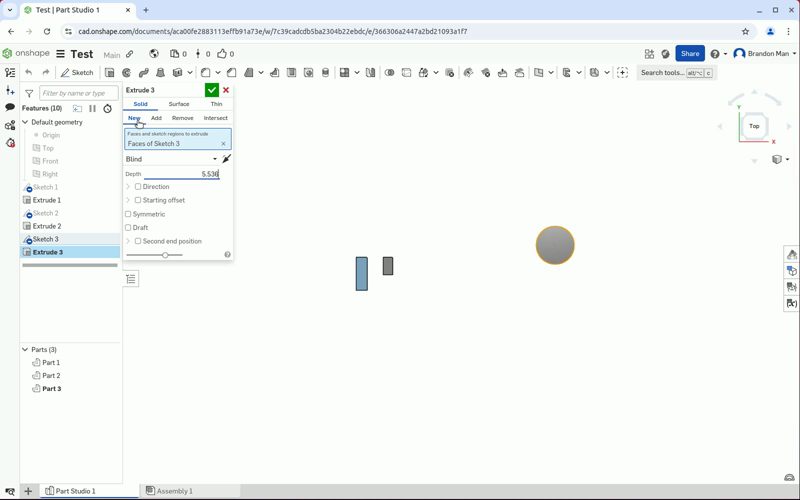
key(enter)
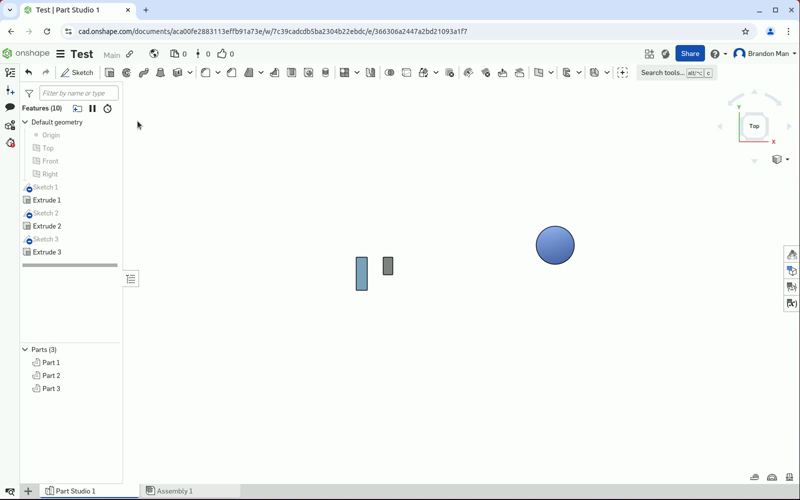
key(shift+h)
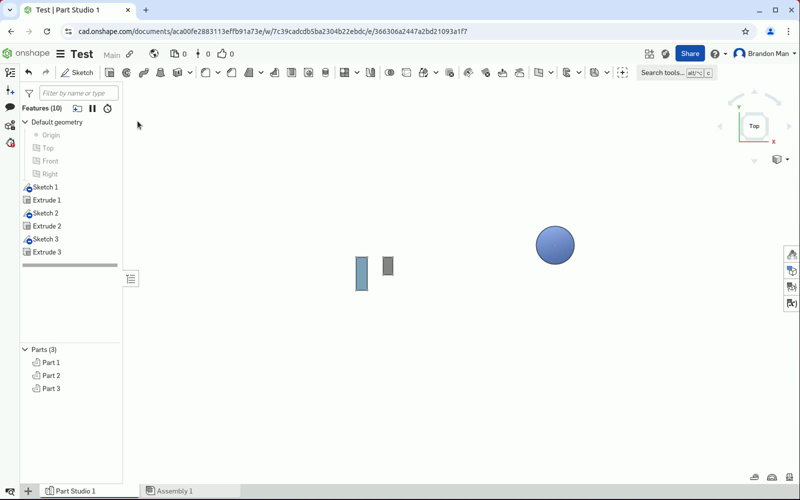
key(shift+h)
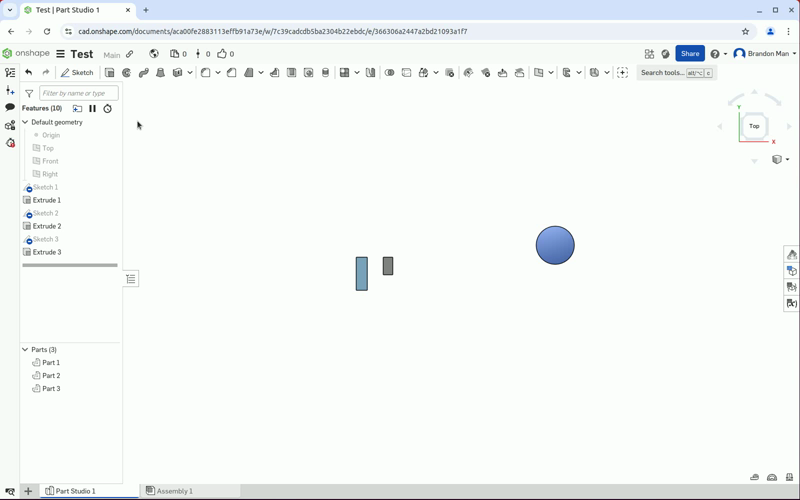
mouse_move(73, 189)
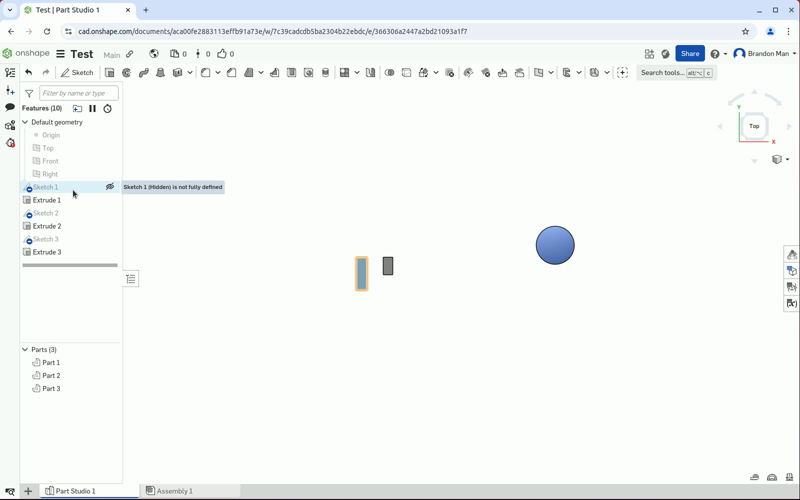
click(73, 189)
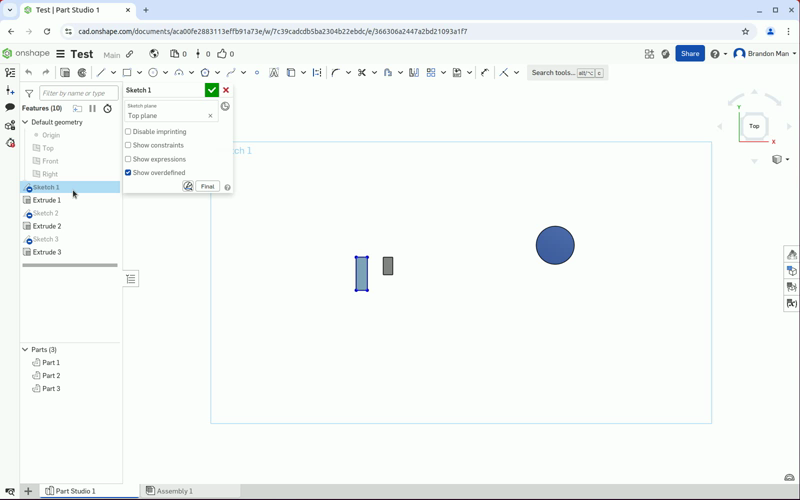
mouse_move(229, 92)
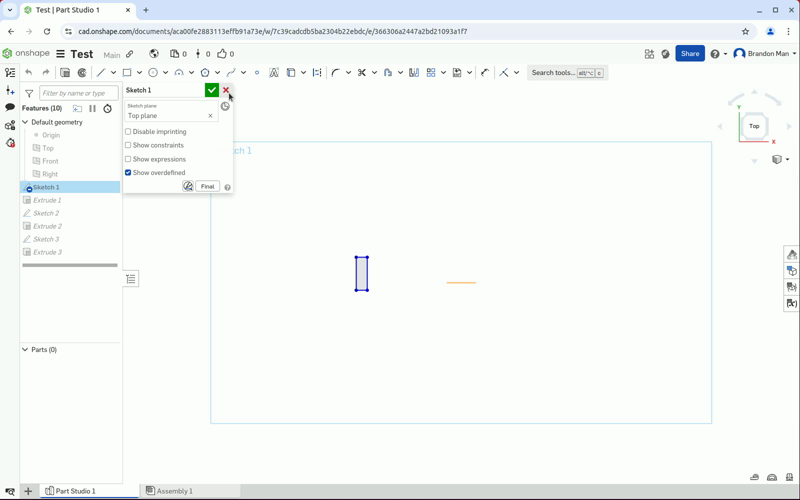
click(229, 92)
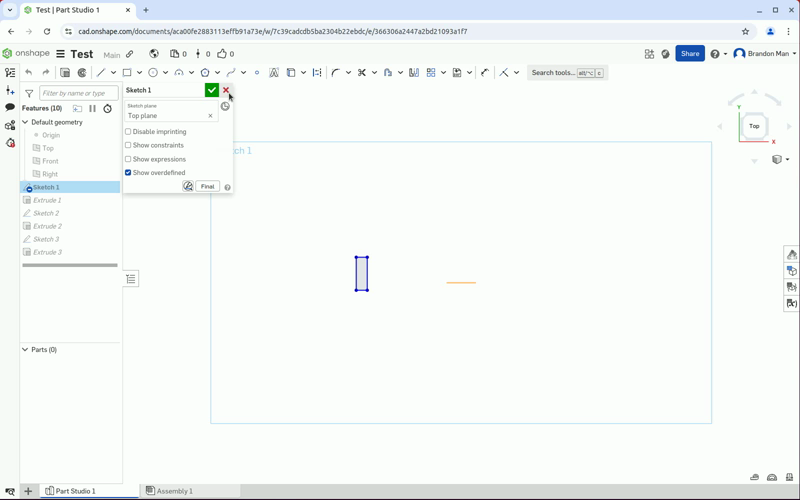
key(shift+s)
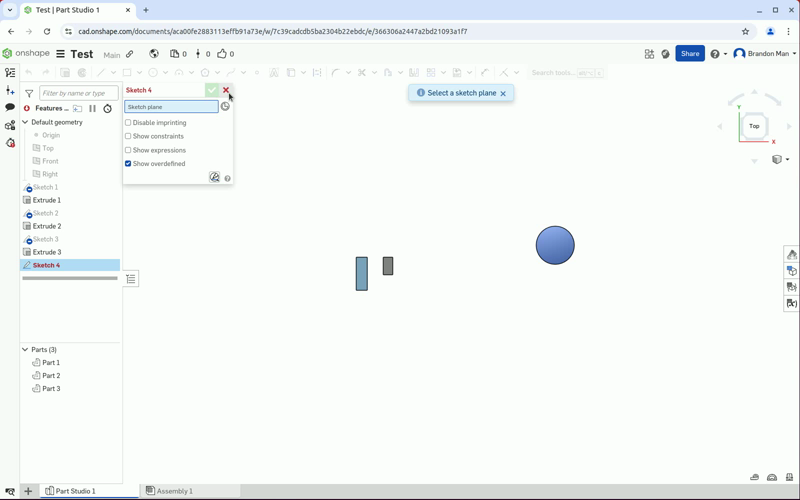
mouse_move(73, 150)
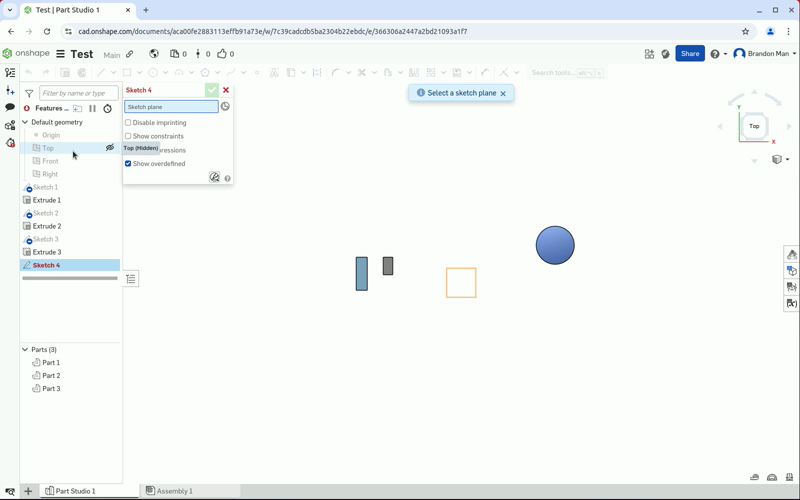
click(73, 150)
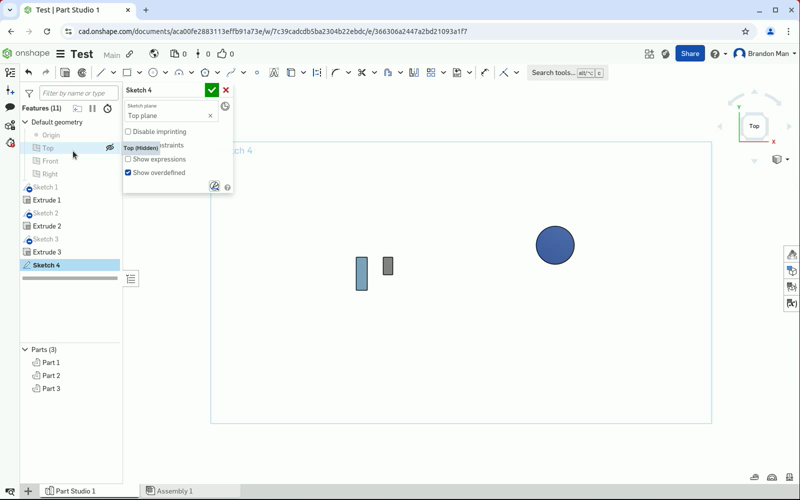
mouse_move(73, 352)
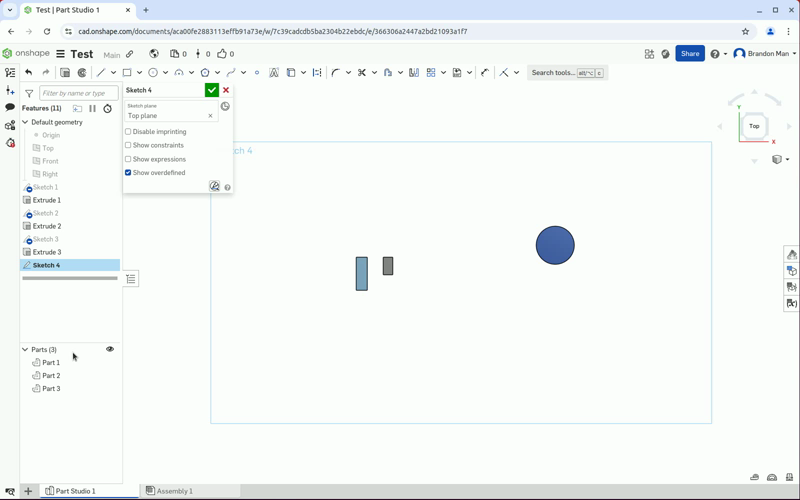
key(y)
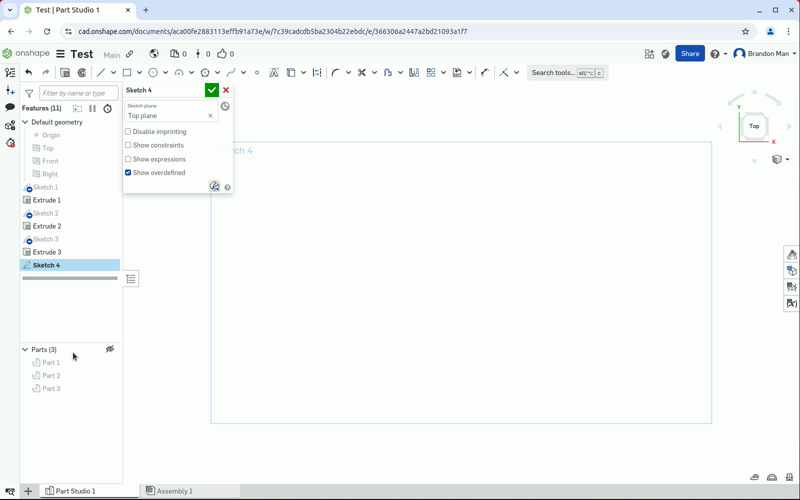
key(l)
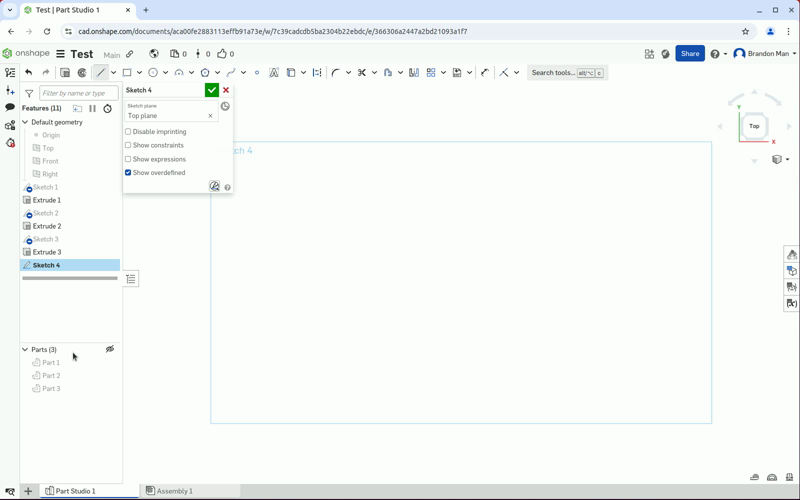
key_down(shift)
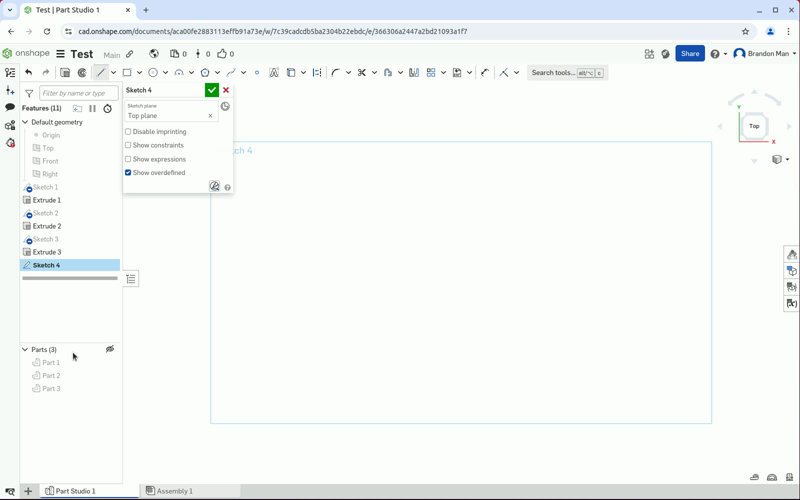
mouse_move(356, 258)
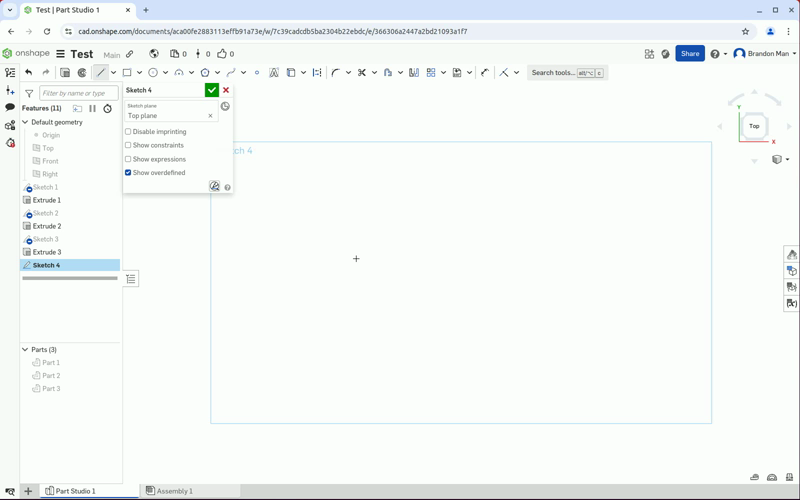
click(356, 258)
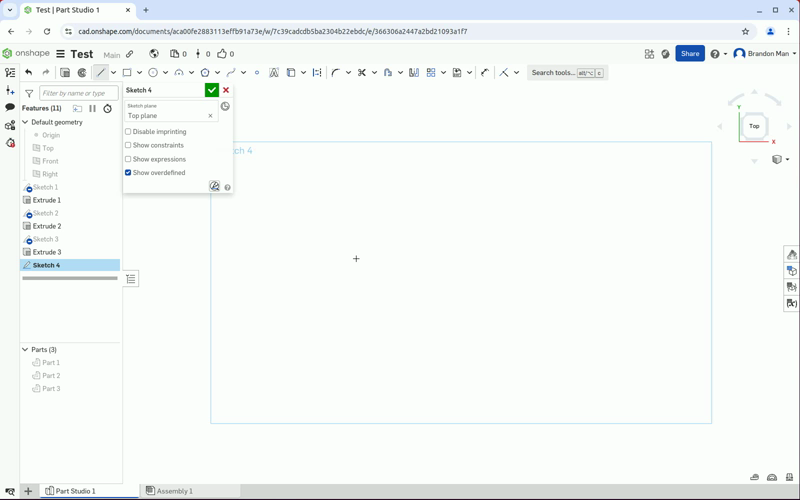
key_up(shift)
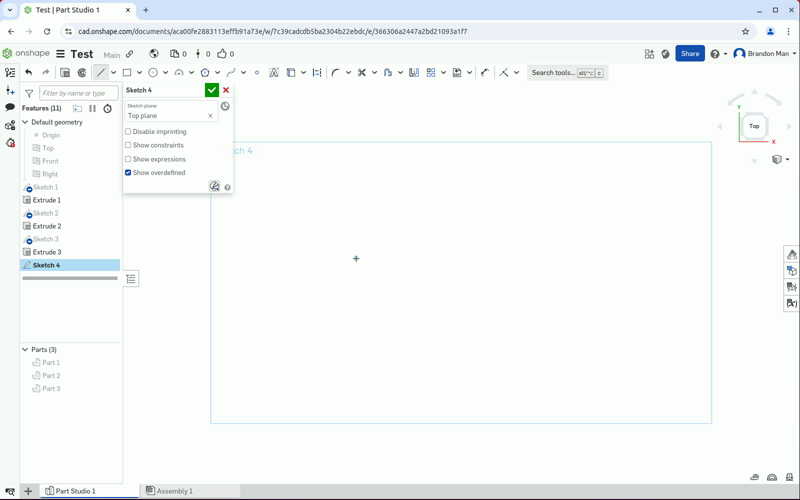
key_down(shift)
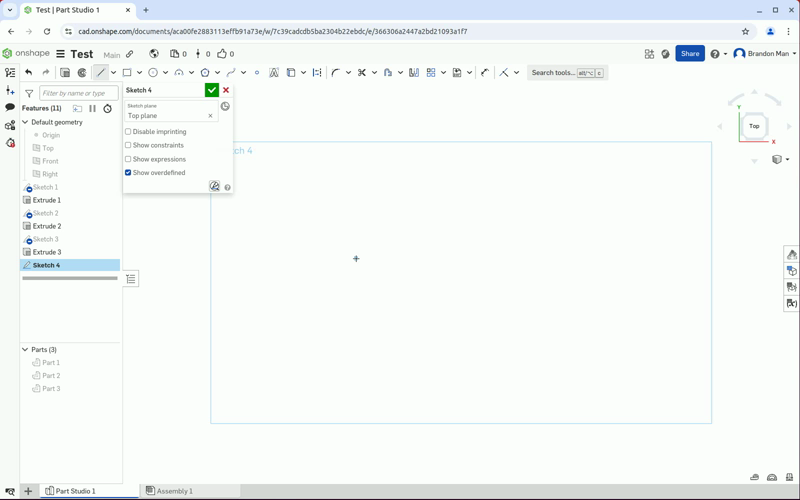
mouse_move(520, 258)
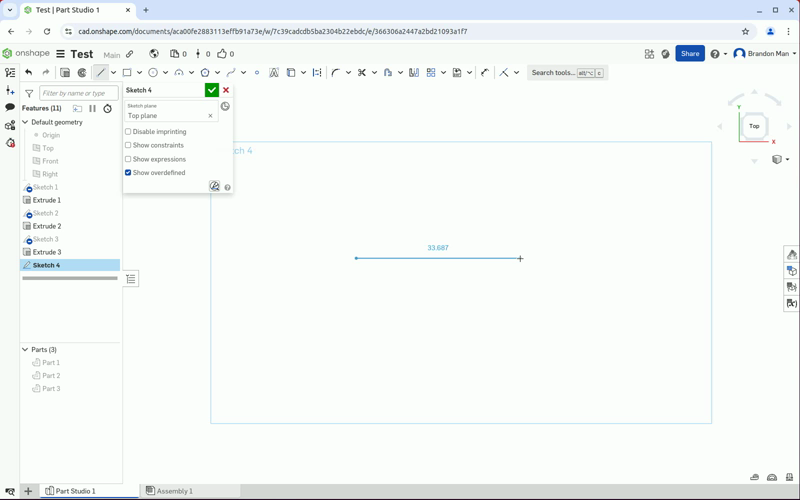
click(520, 258)
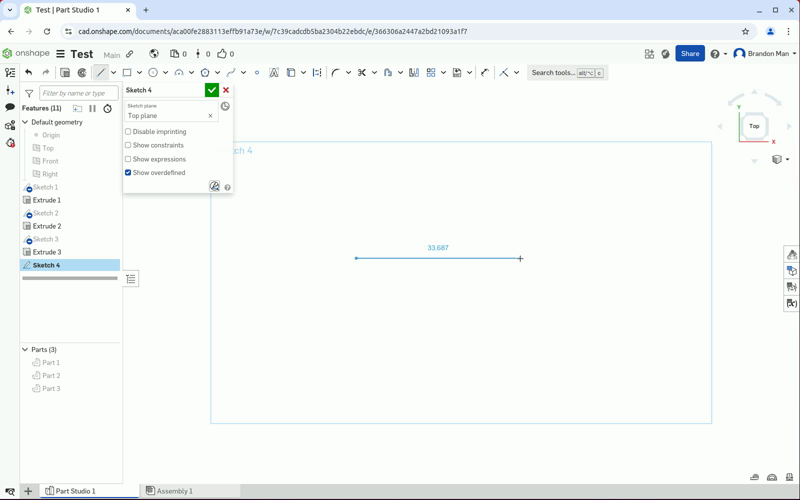
key_up(shift)
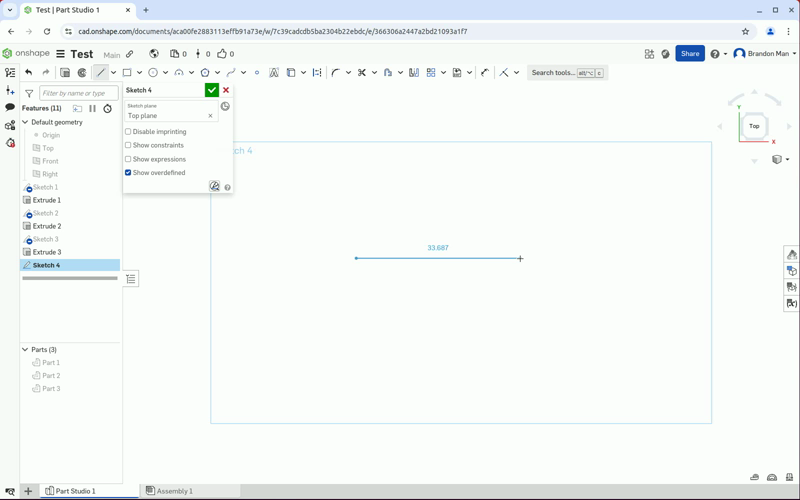
key_down(shift)
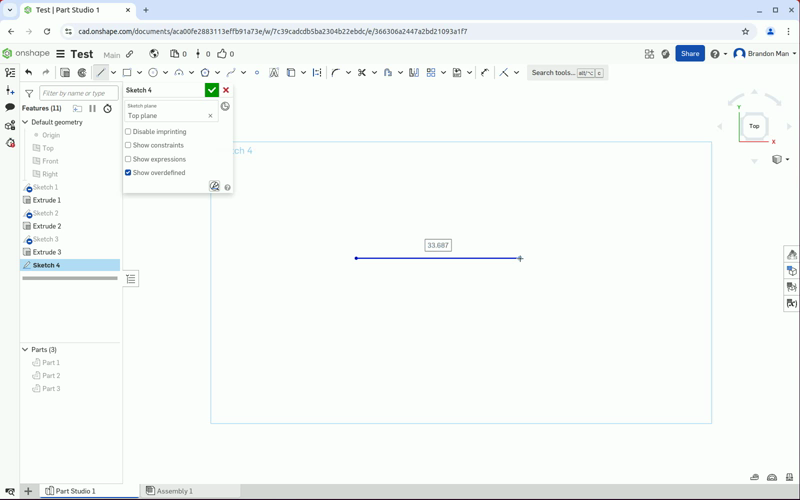
mouse_move(550, 258)
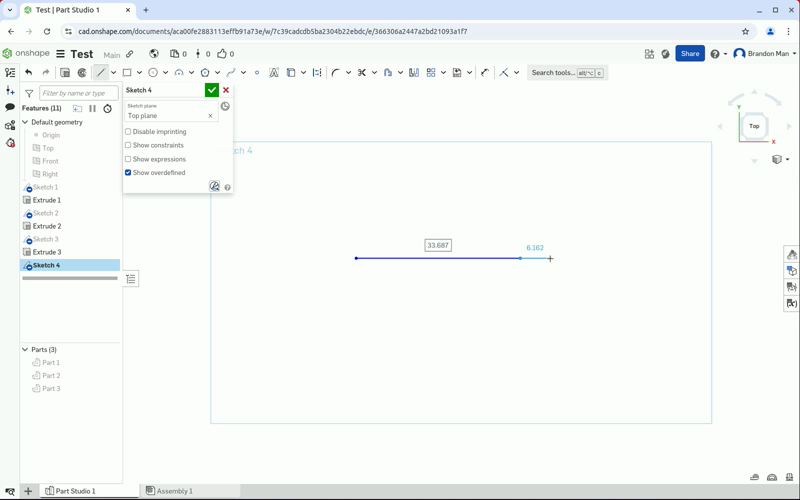
mouse_move(520, 232)
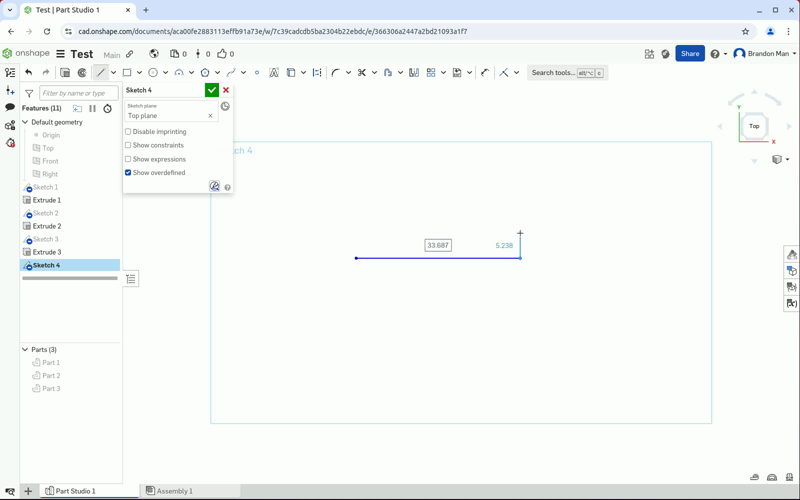
click(520, 232)
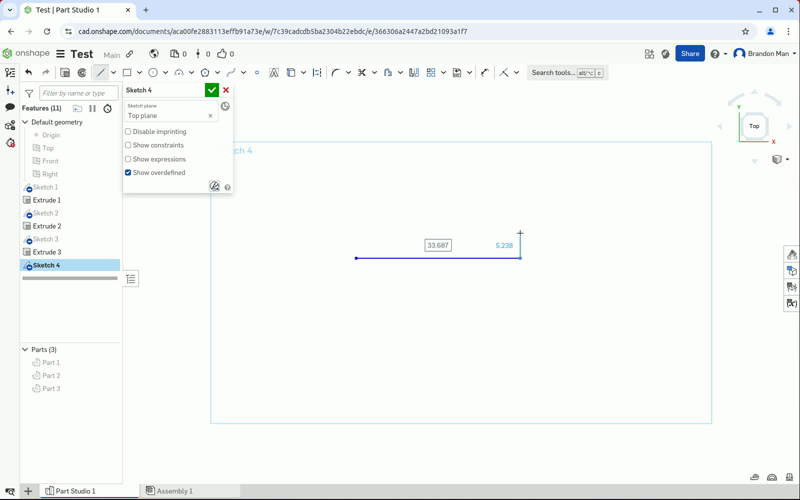
key_up(shift)
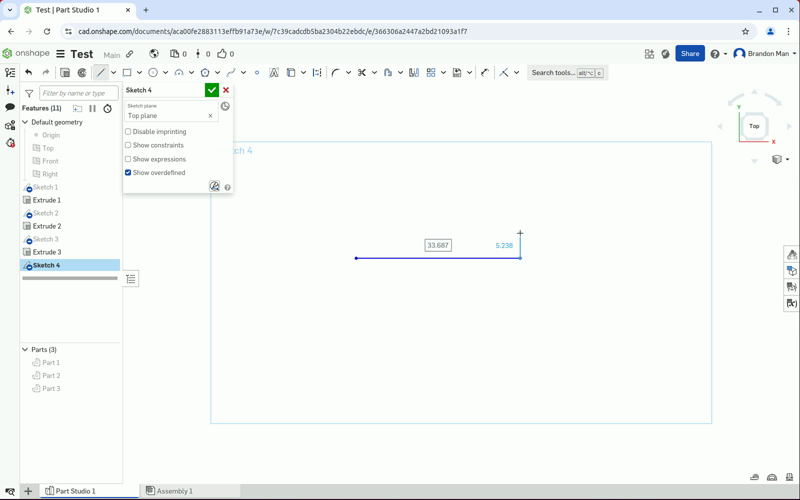
key_down(shift)
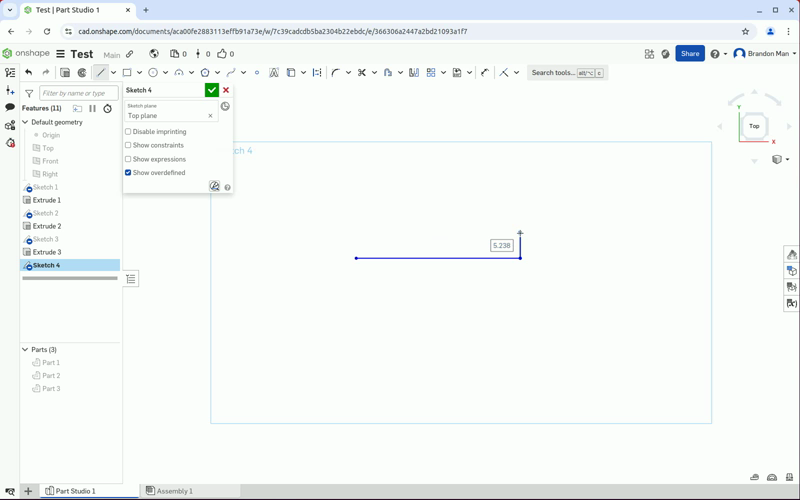
mouse_move(356, 232)
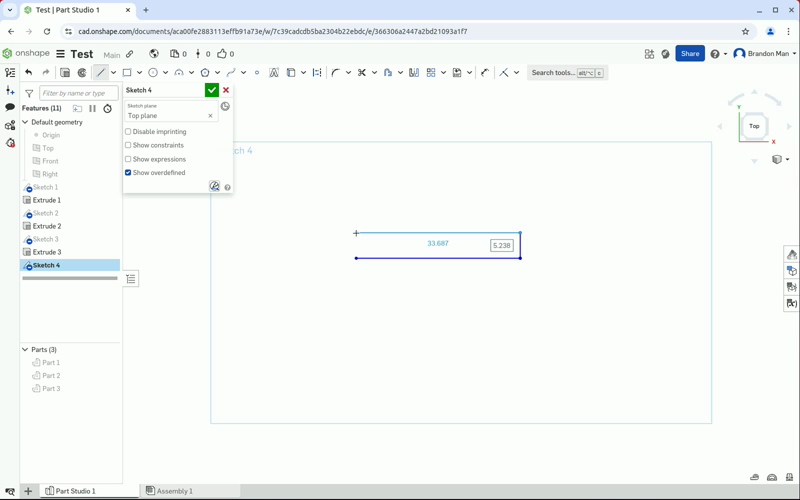
click(356, 232)
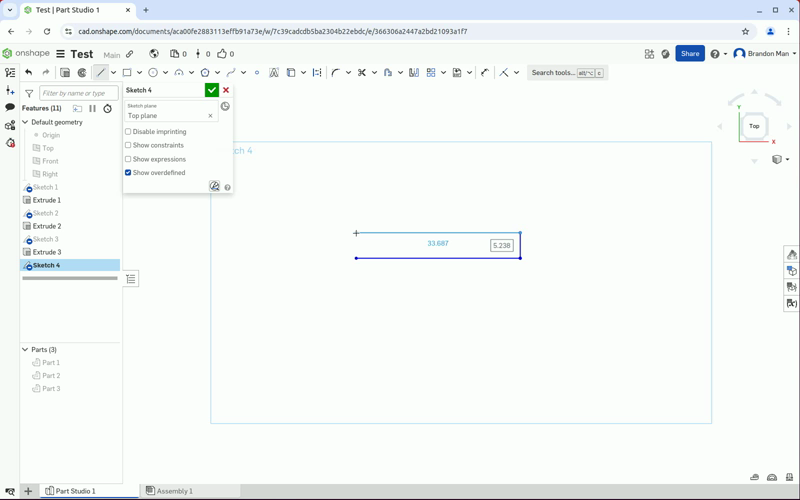
key_up(shift)
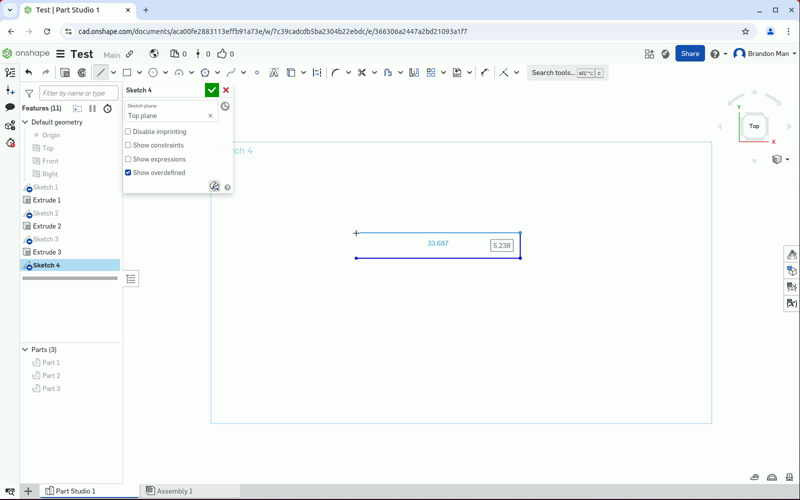
mouse_move(386, 232)
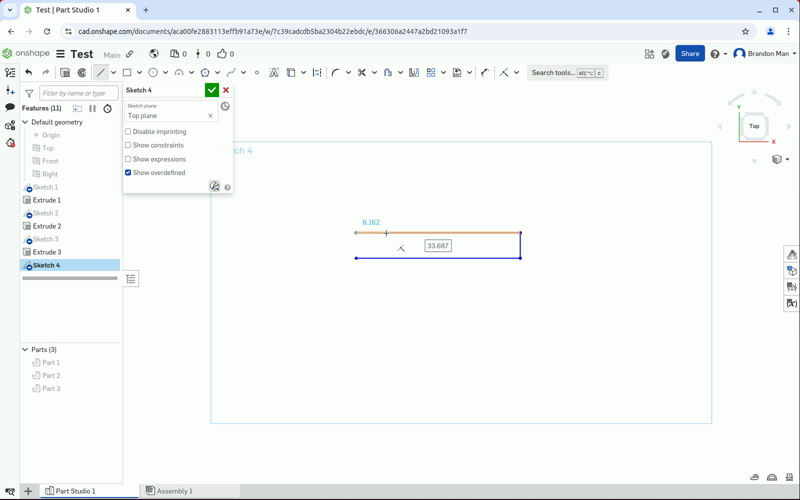
key_down(shift)
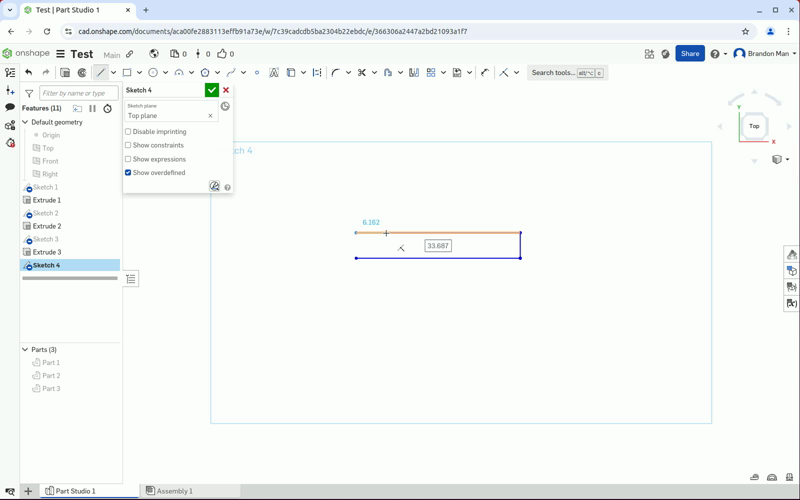
mouse_move(356, 258)
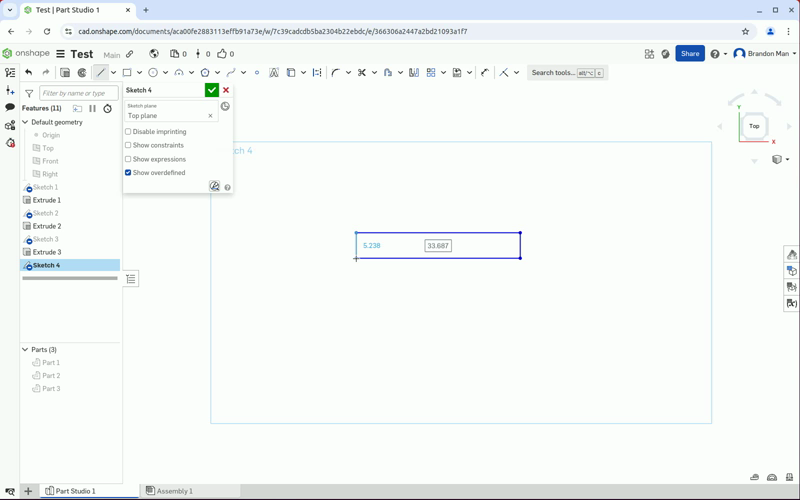
key_up(shift)
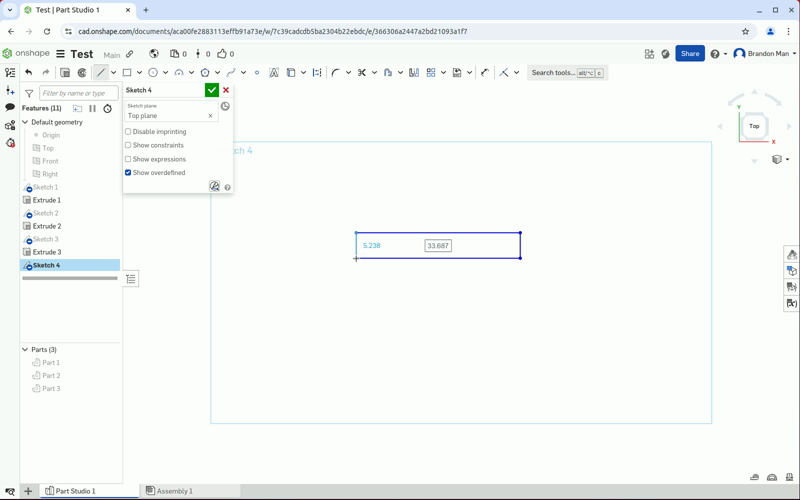
click(356, 258)
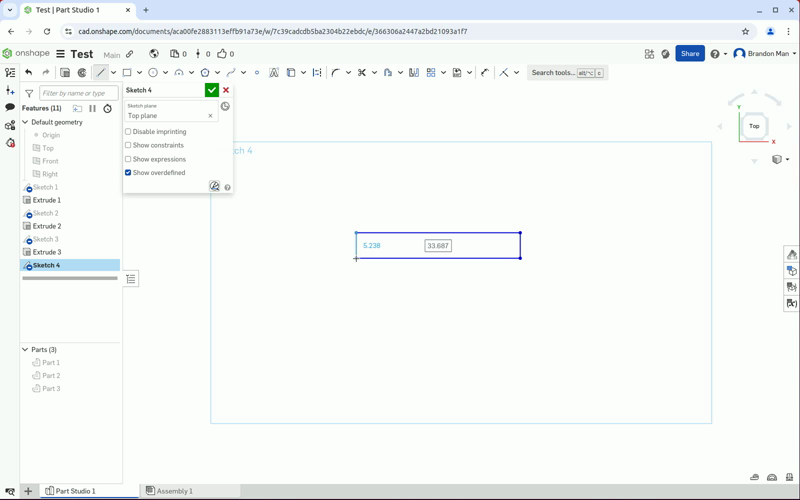
key(esc)
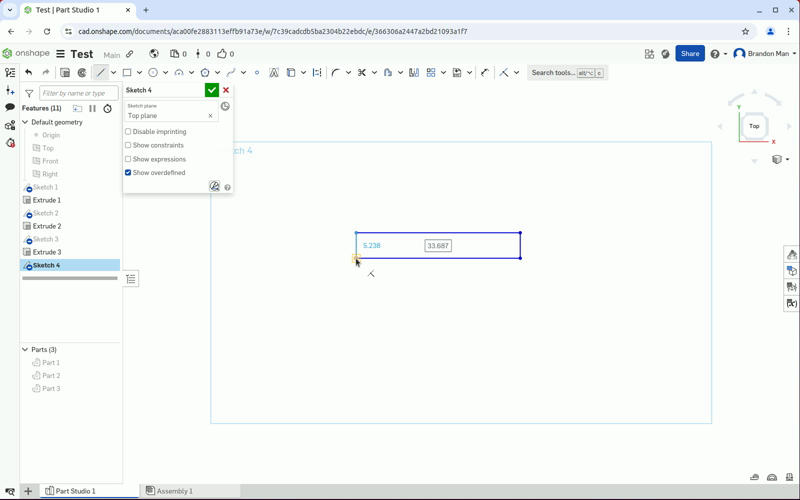
mouse_move(429, 235)
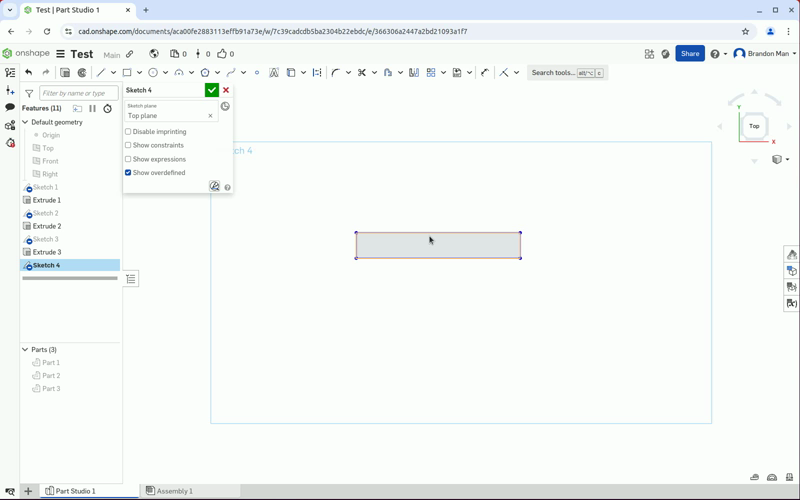
click(429, 235)
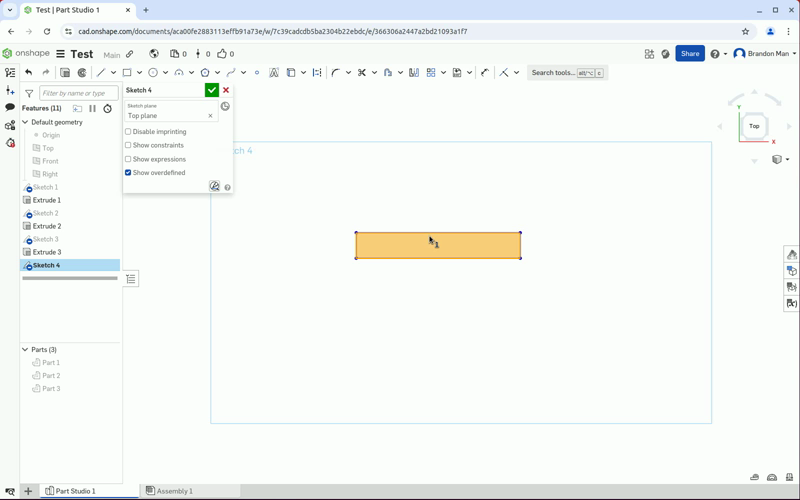
mouse_move(73, 352)
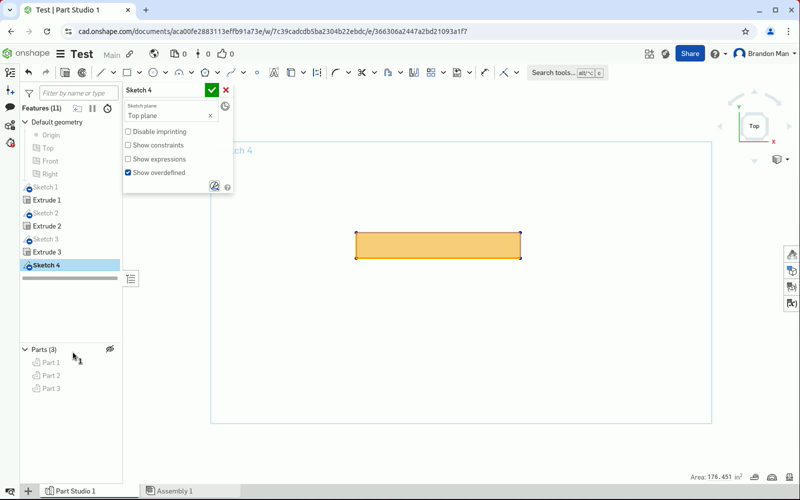
key(shift+y)
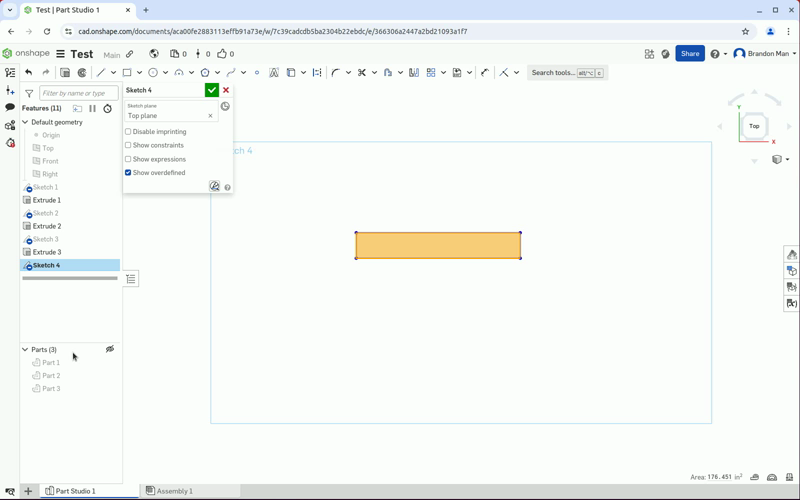
key(shift+e)
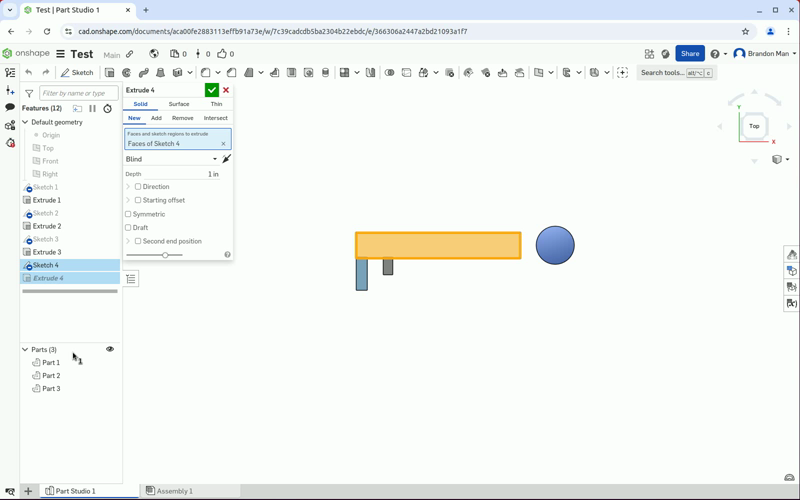
mouse_move(143, 106)
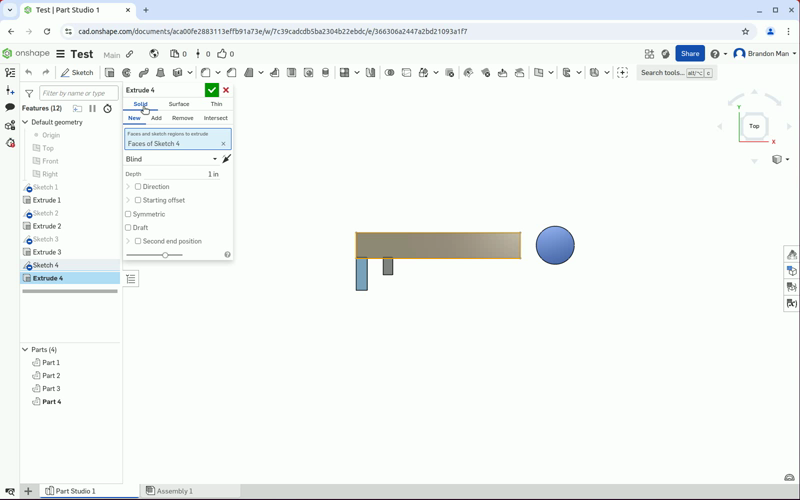
click(143, 106)
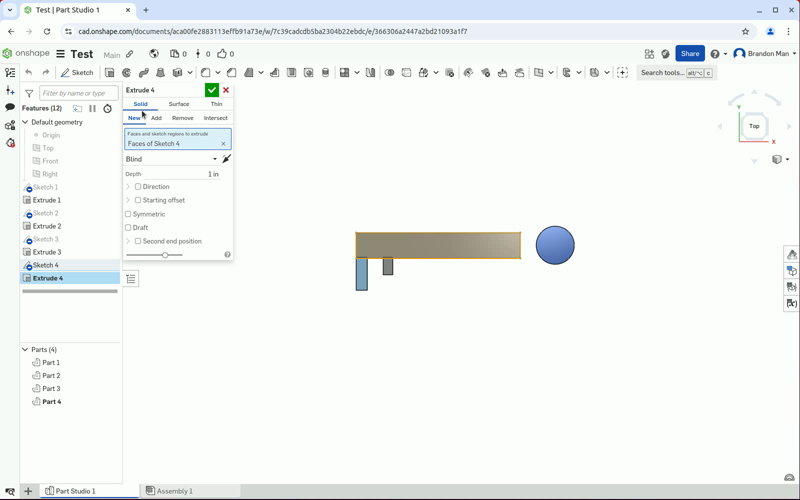
mouse_move(137, 120)
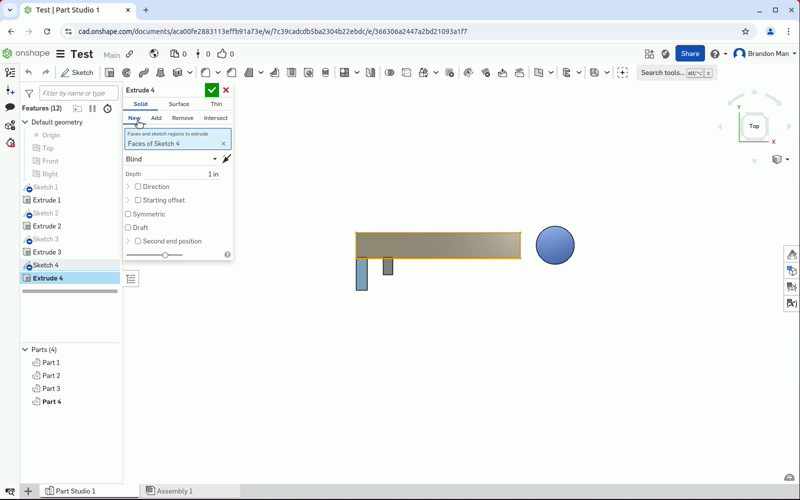
click(137, 120)
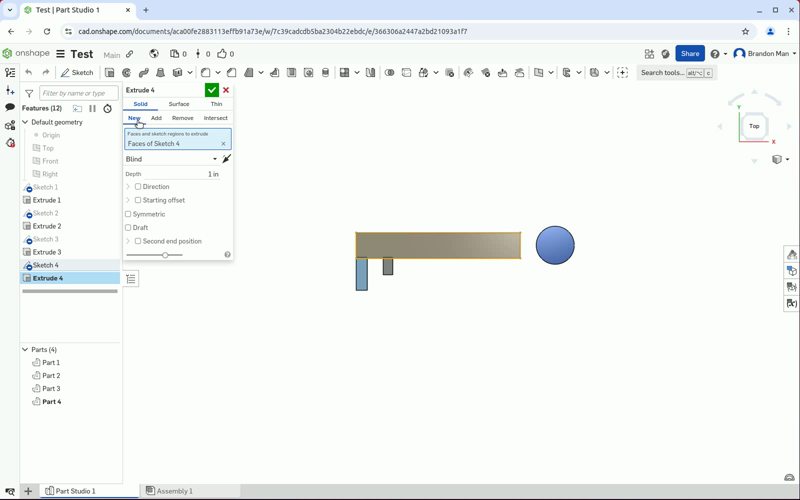
key(tab, 4)
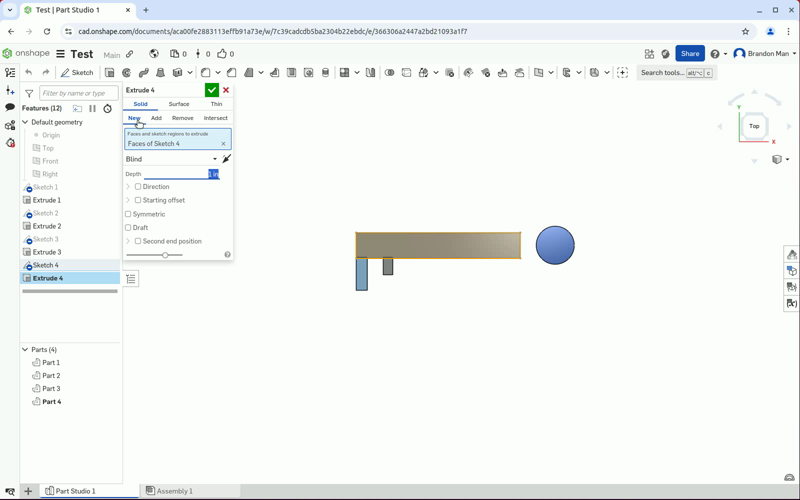
text(5.536)
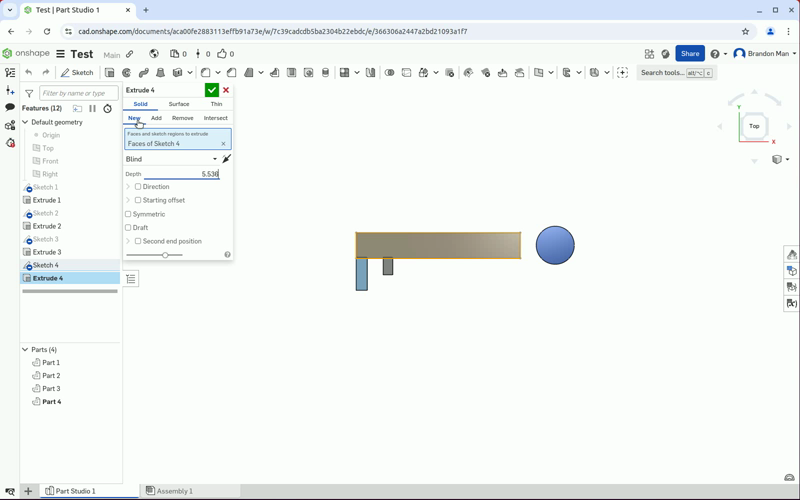
key(enter)
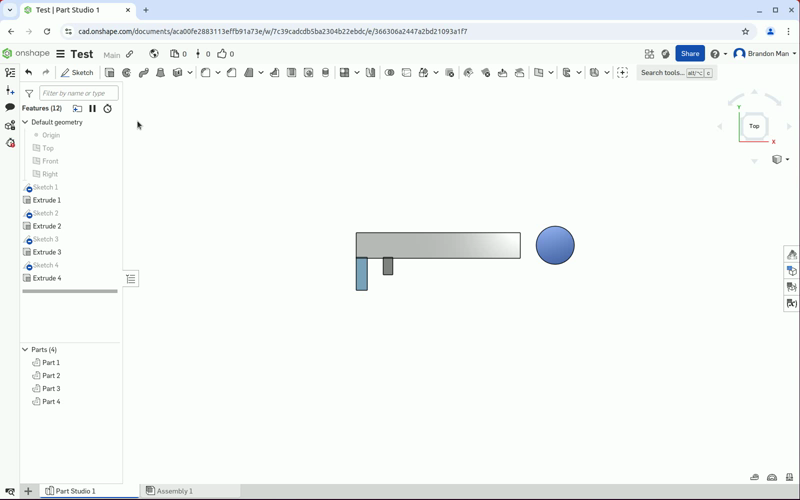
key(shift+h)
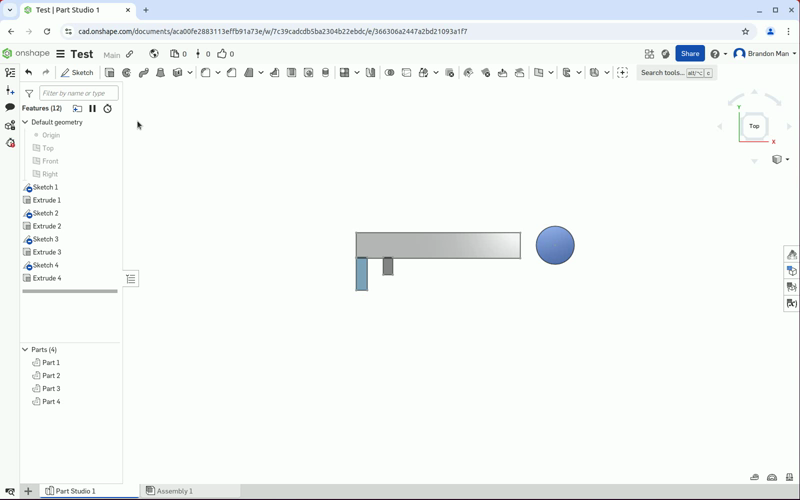
key(shift+h)
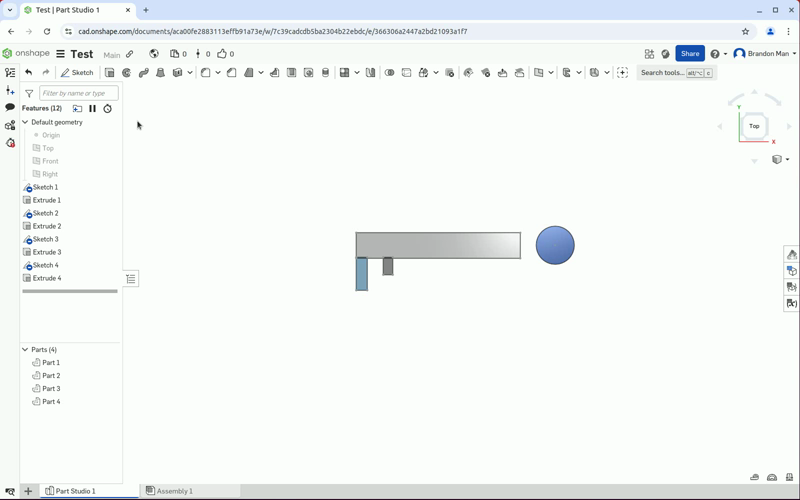
key(shift+7)
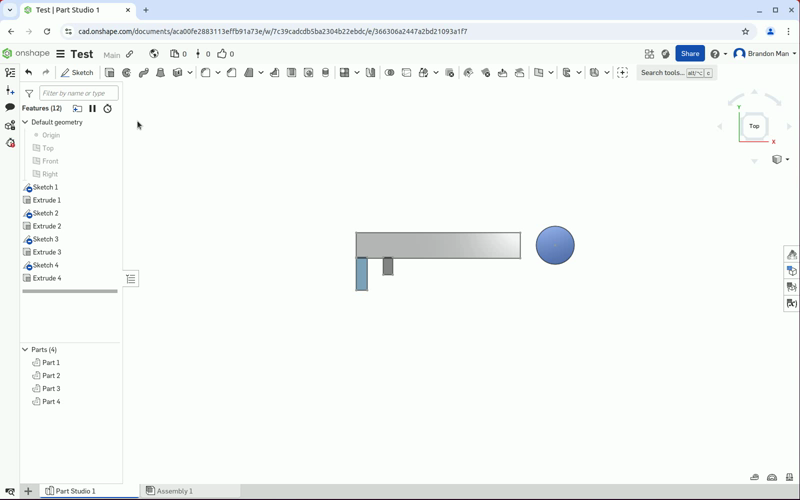
key(up, 3)
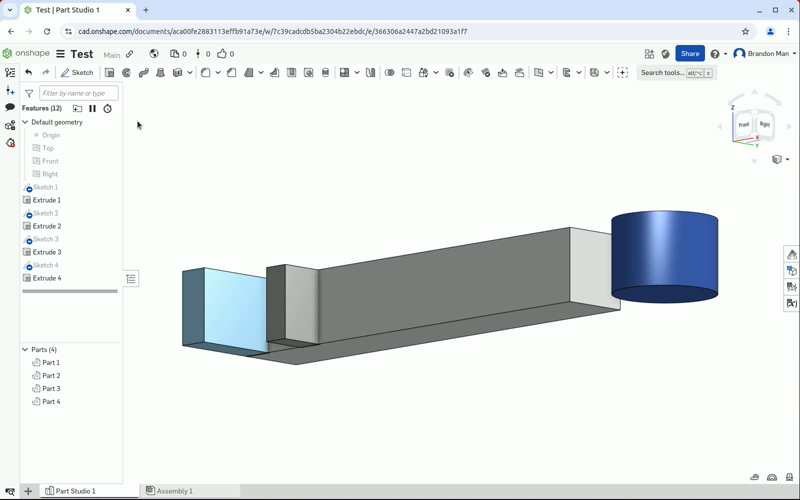
key(left, 3)
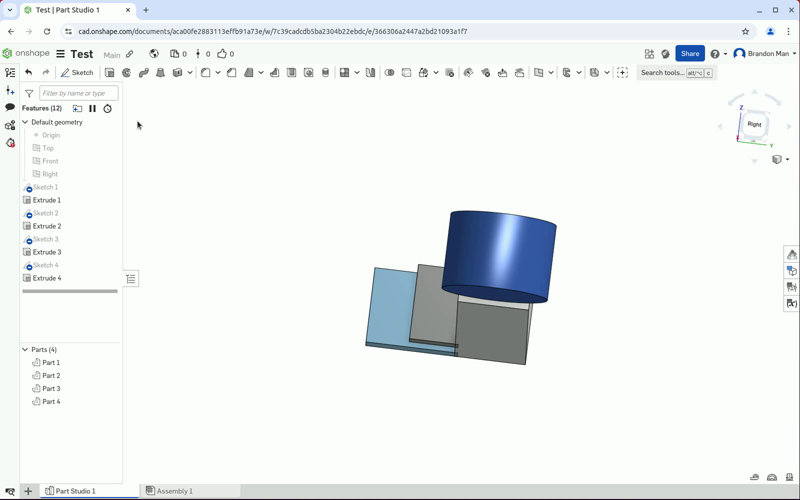
key(right, 3)
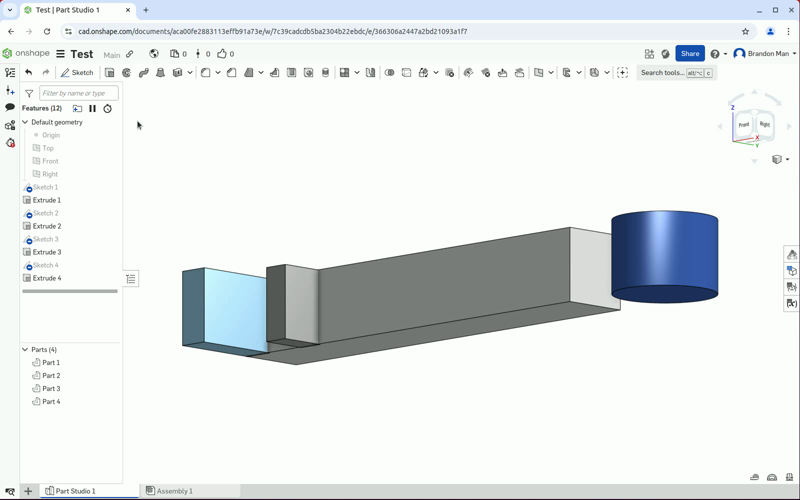
key(down, 3)
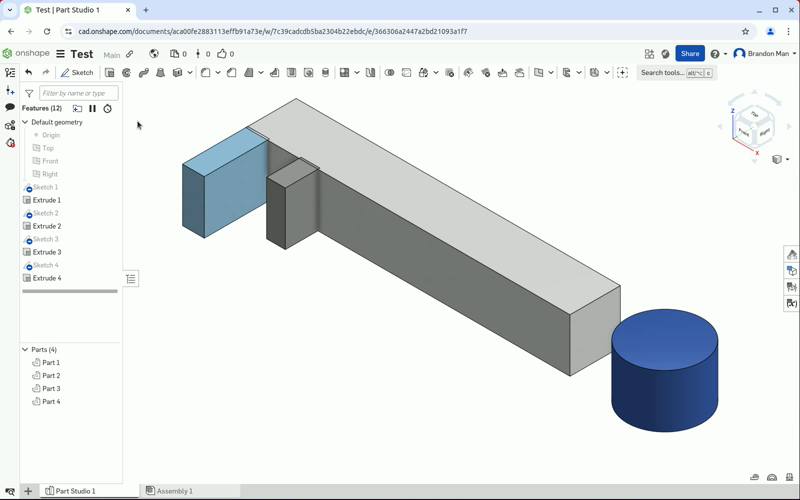
mouse_move(73, 189)
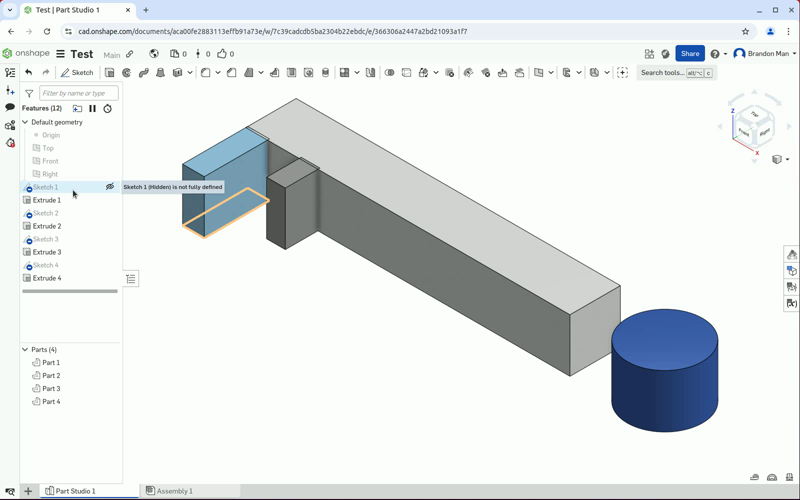
click(73, 189)